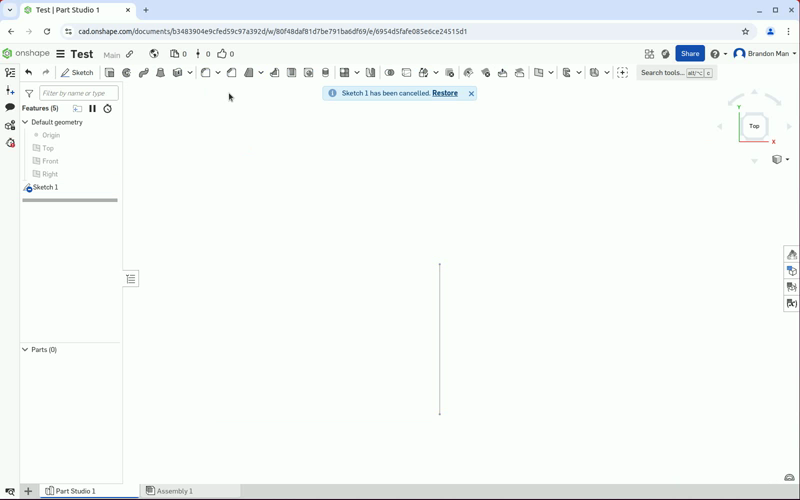
key(shift+h)
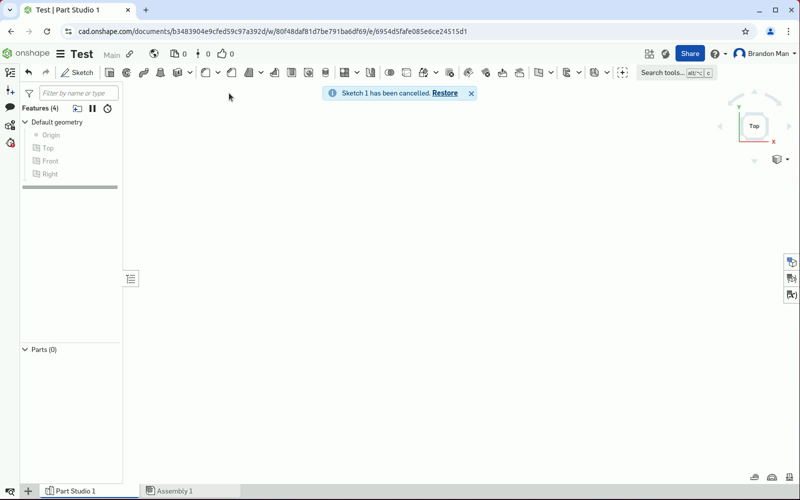
mouse_move(73, 352)
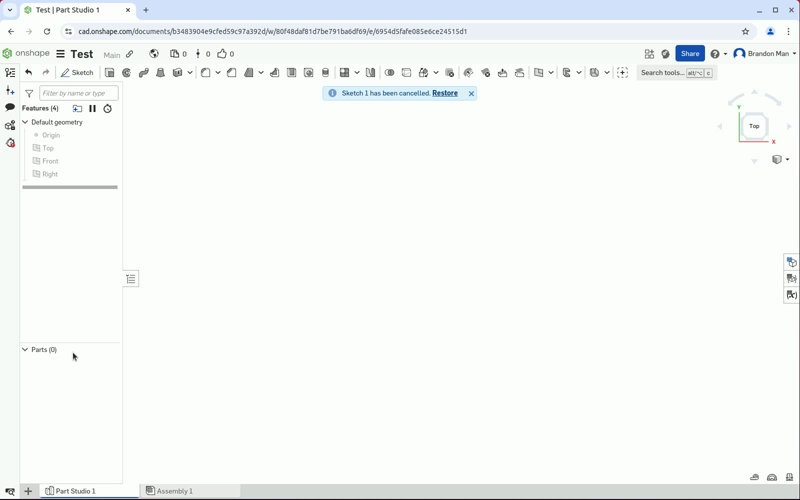
key(y)
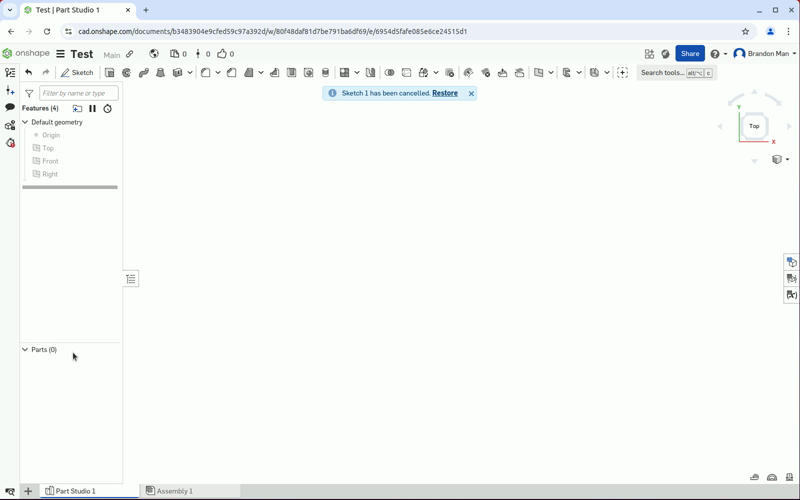
key(shift+p)
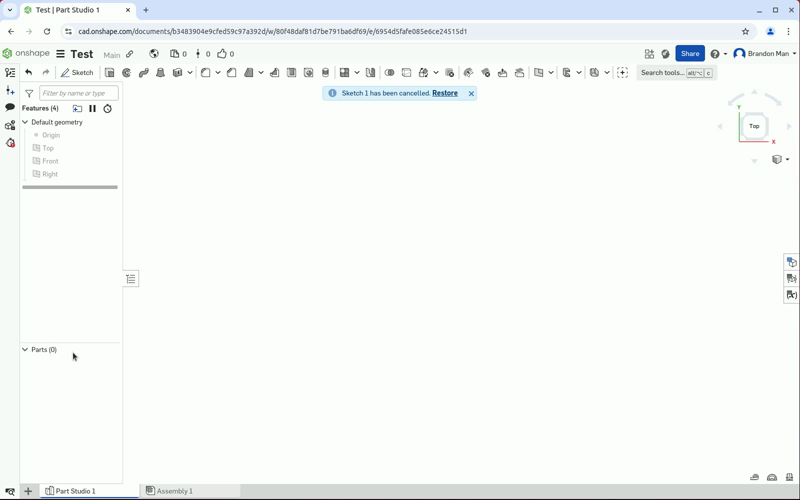
key(space)
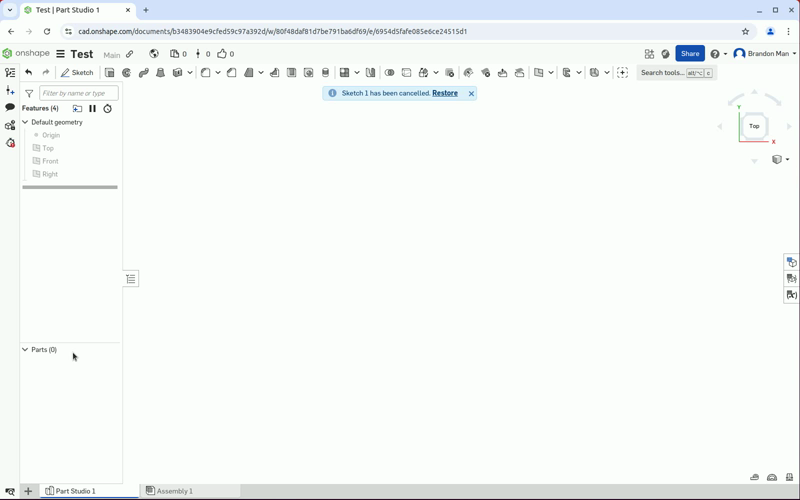
key_down(shift)
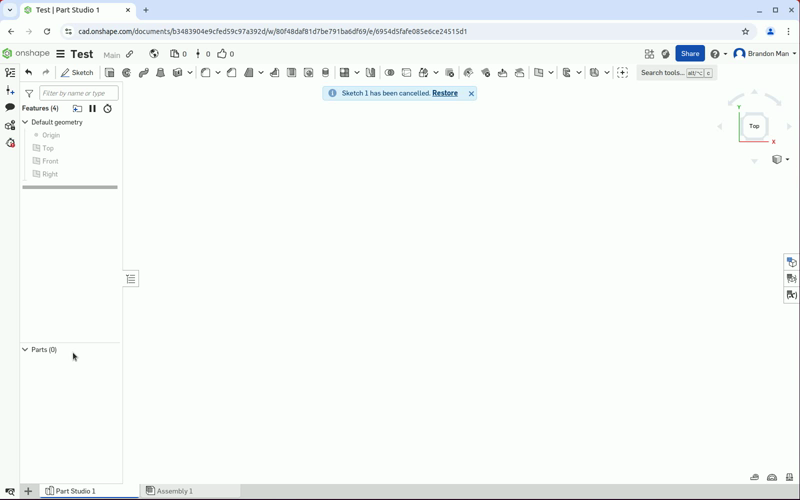
key(up)
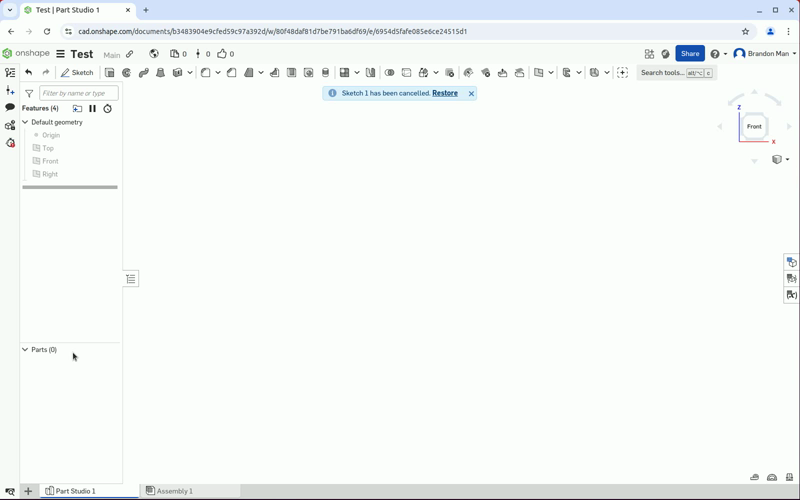
key_up(shift)
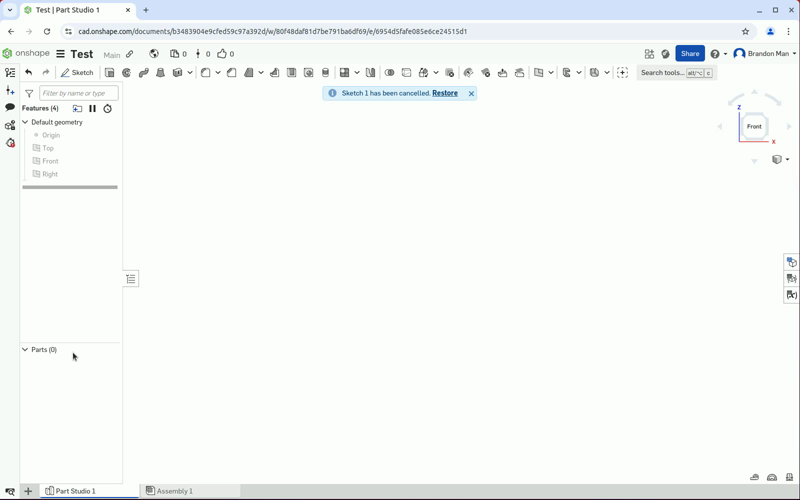
mouse_move(73, 352)
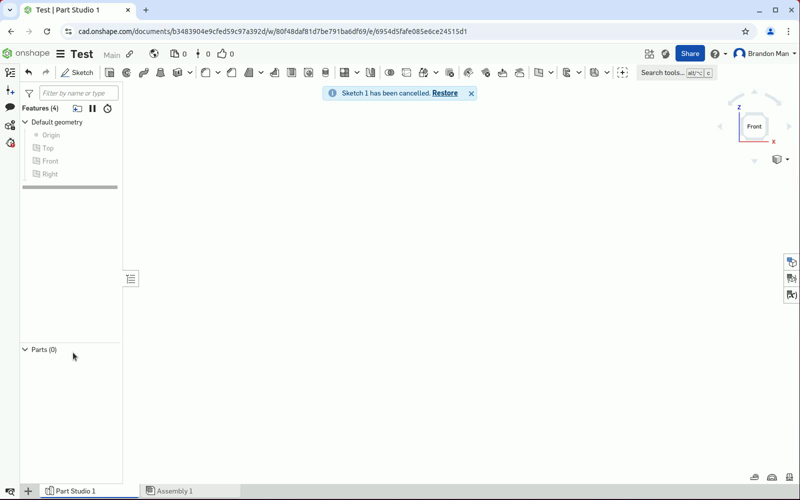
key(shift+y)
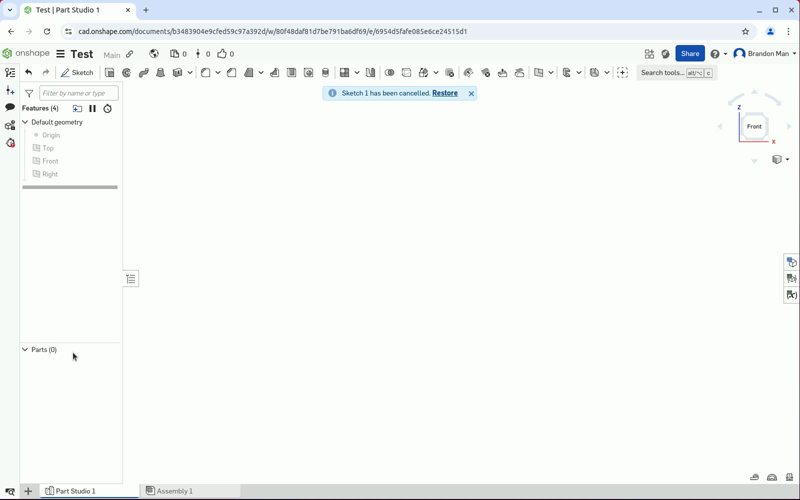
key(shift+s)
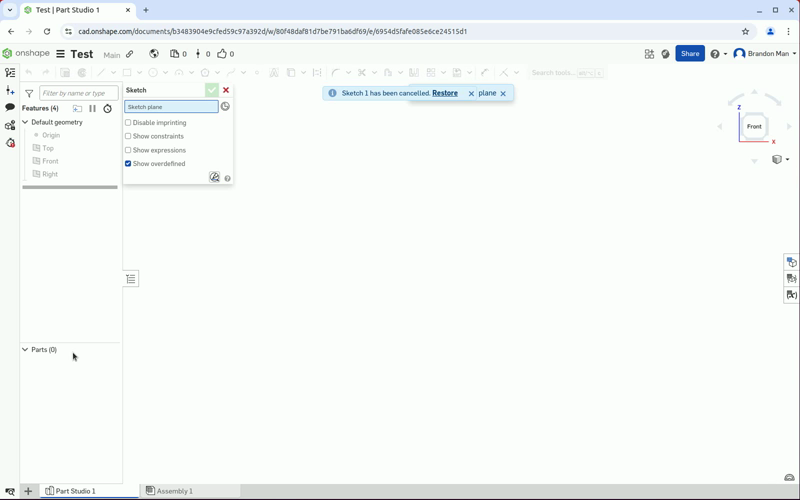
mouse_move(73, 163)
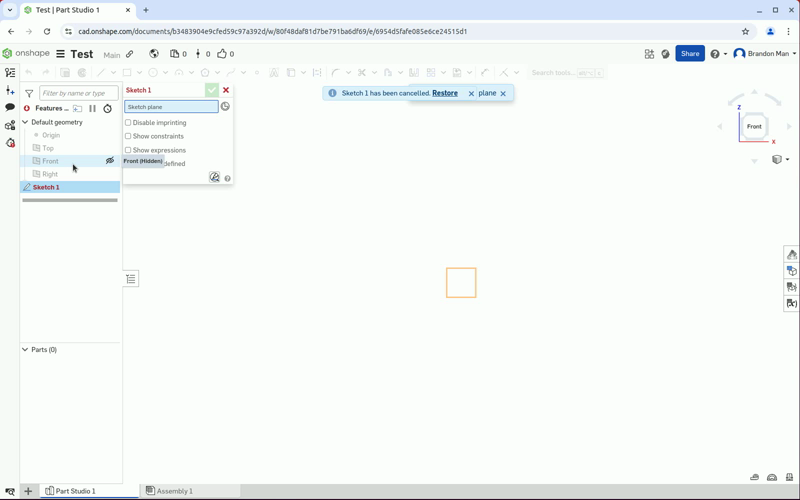
click(73, 163)
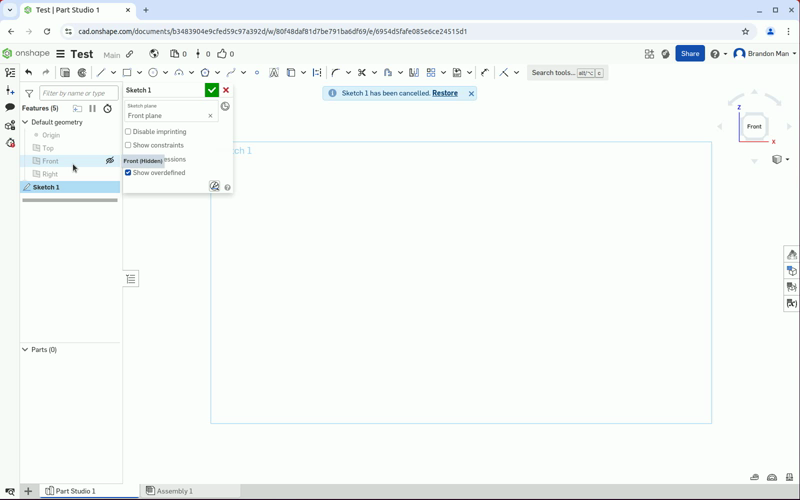
mouse_move(73, 352)
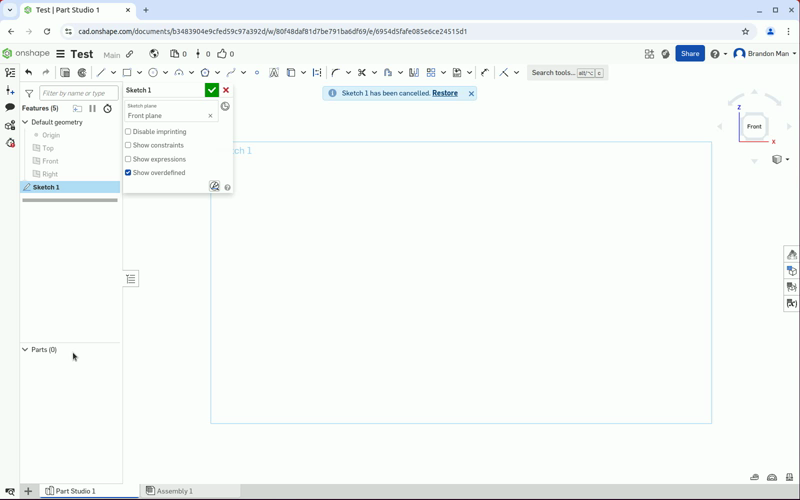
key(y)
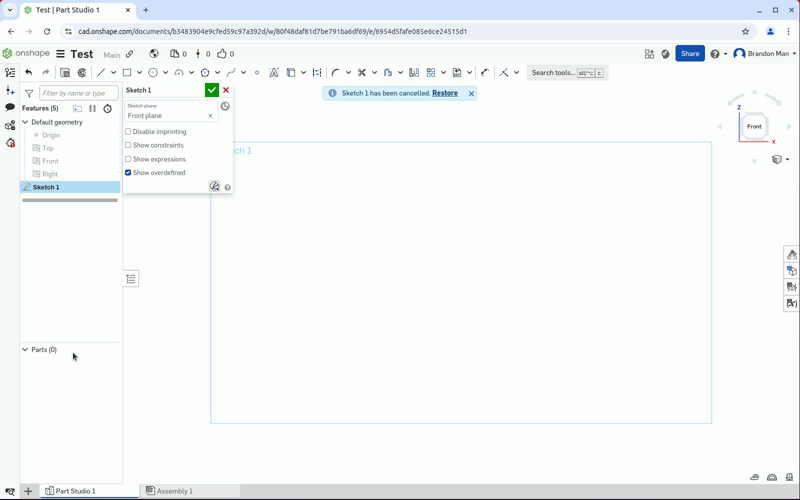
key(c)
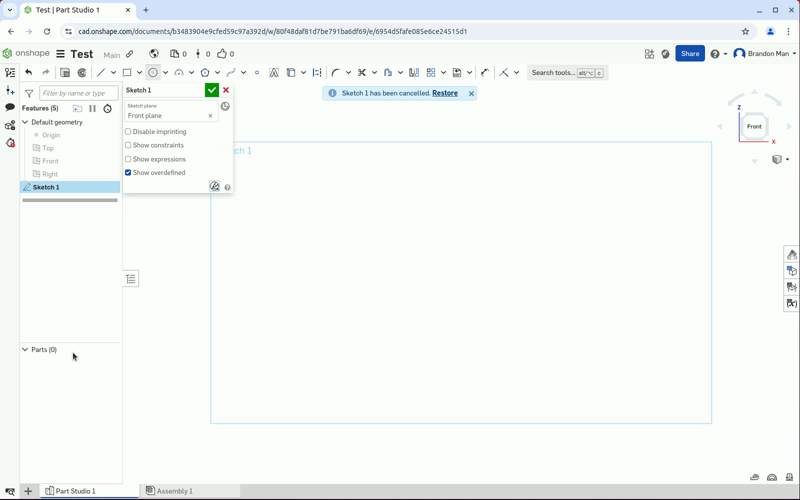
key_down(shift)
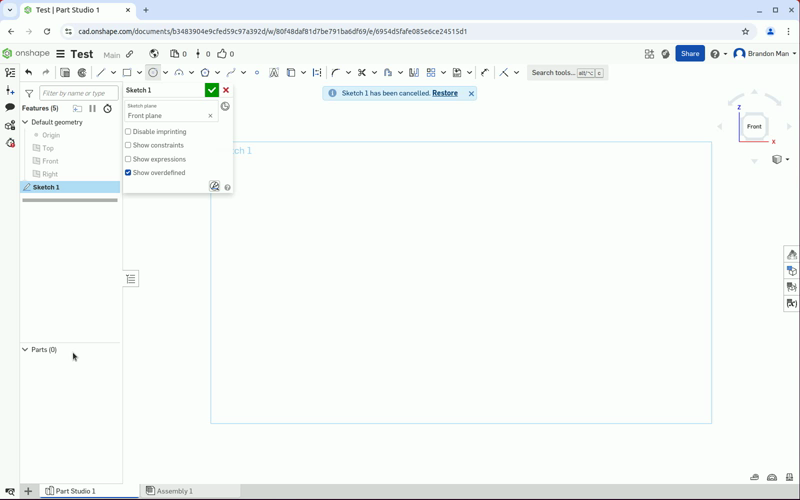
mouse_move(461, 282)
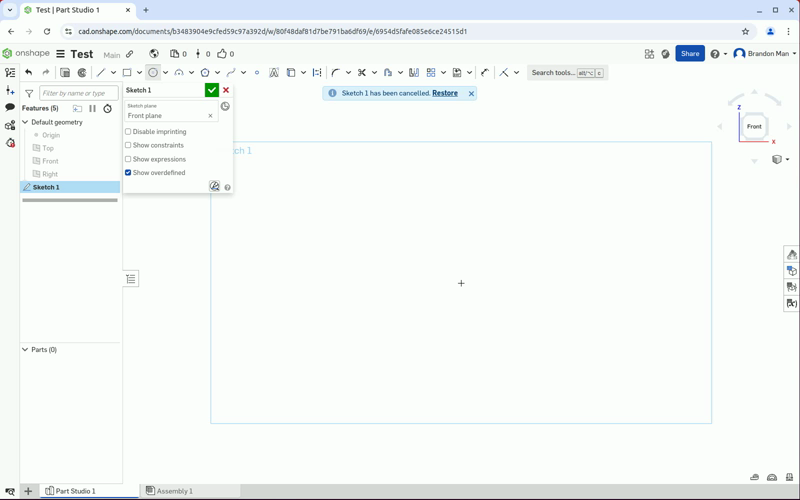
click(461, 282)
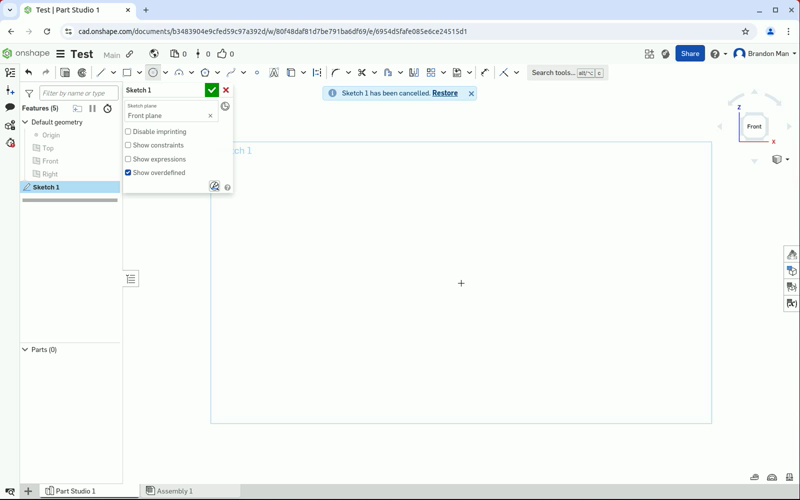
key_up(shift)
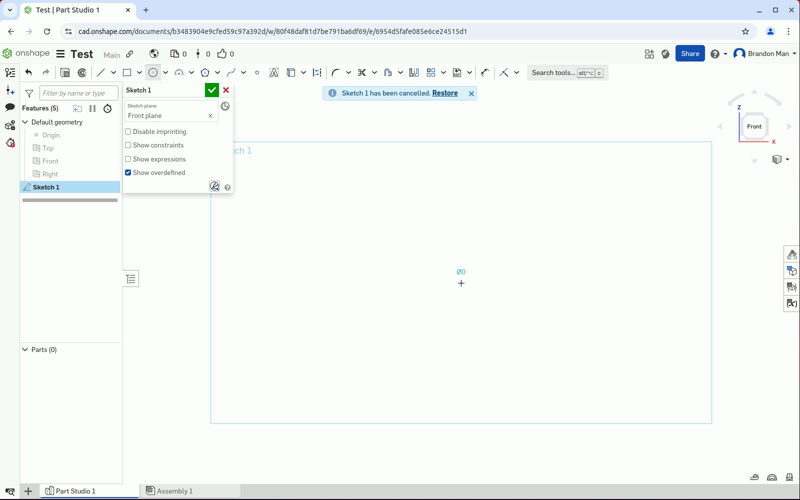
mouse_move(574, 282)
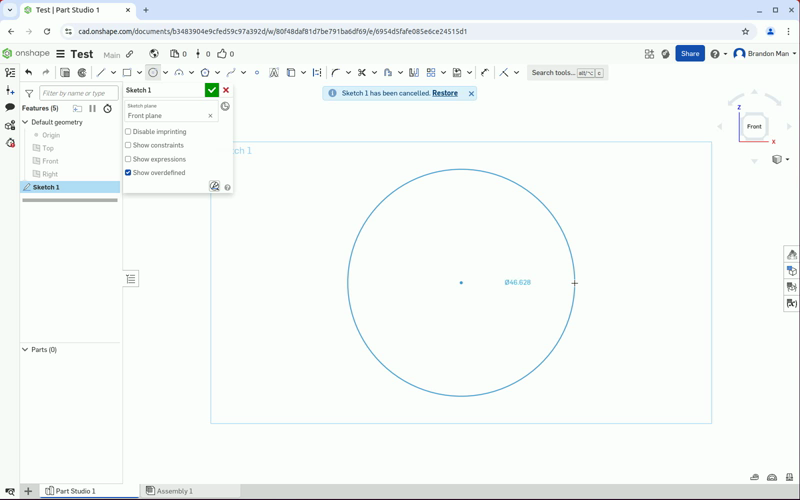
click(574, 282)
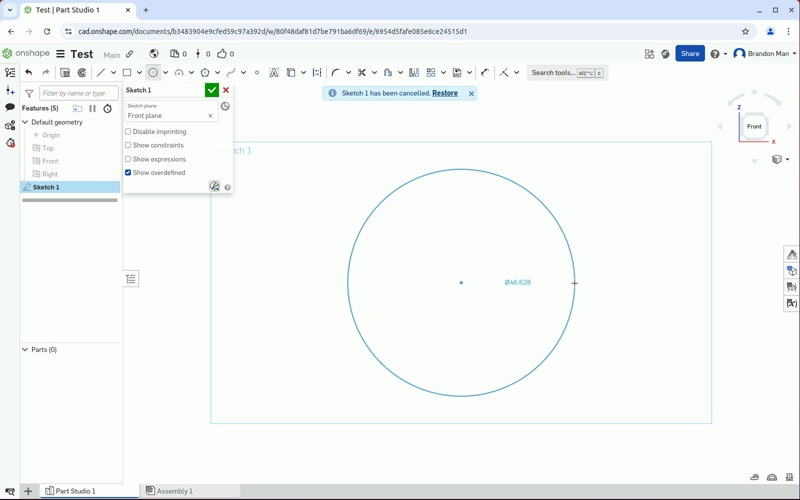
key(esc)
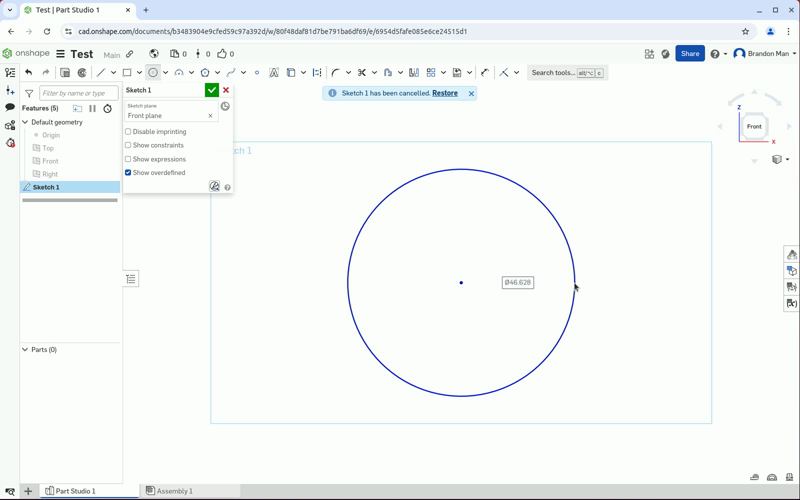
mouse_move(527, 294)
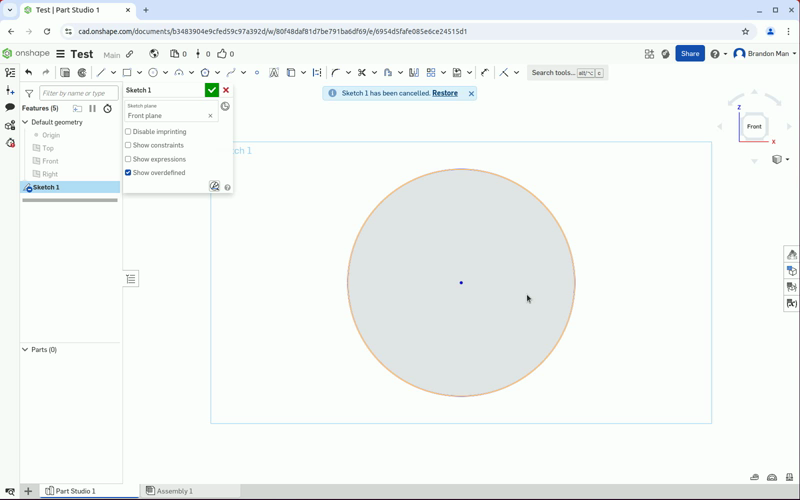
click(527, 294)
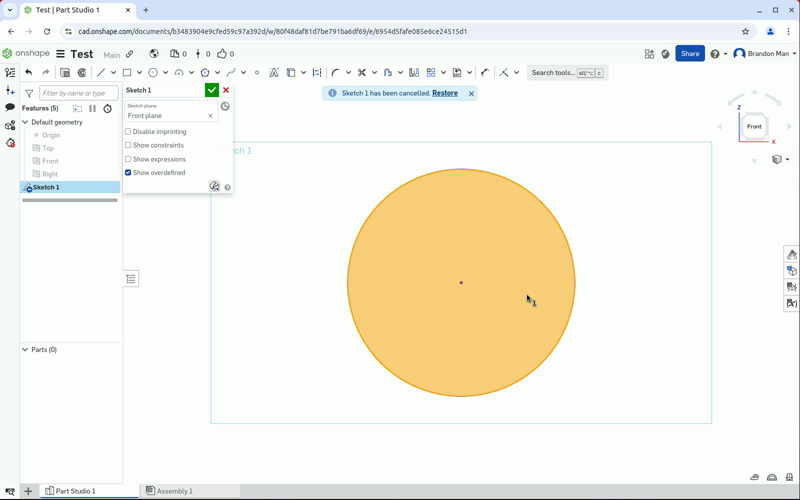
mouse_move(73, 352)
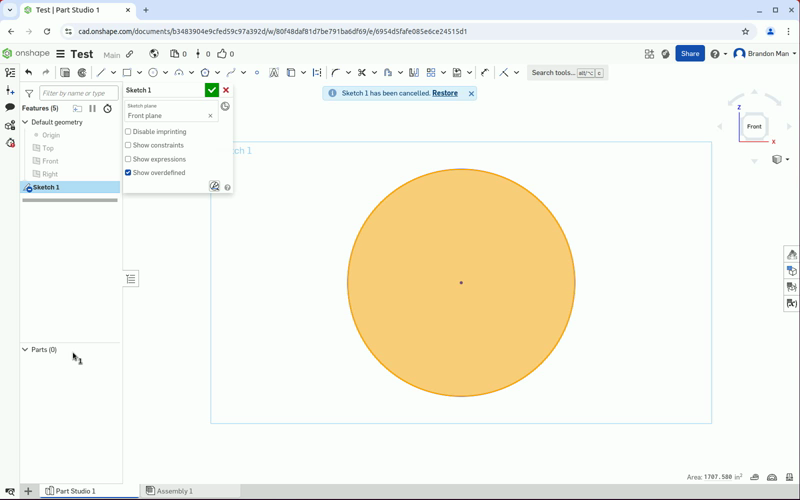
key(shift+y)
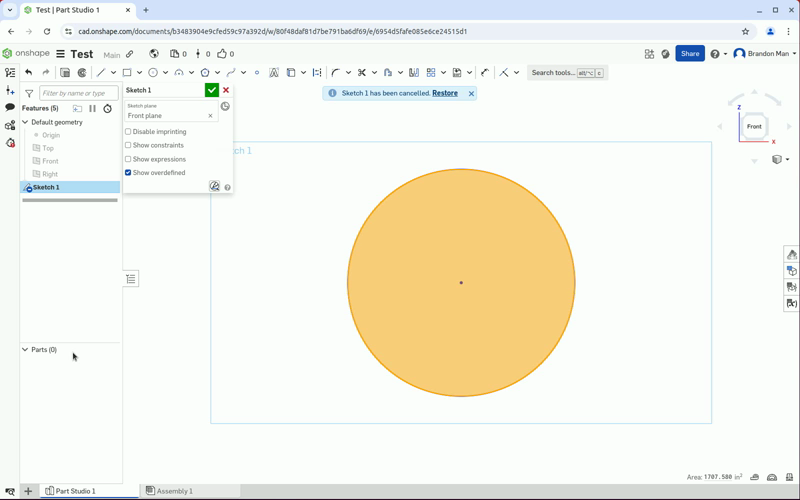
key(shift+e)
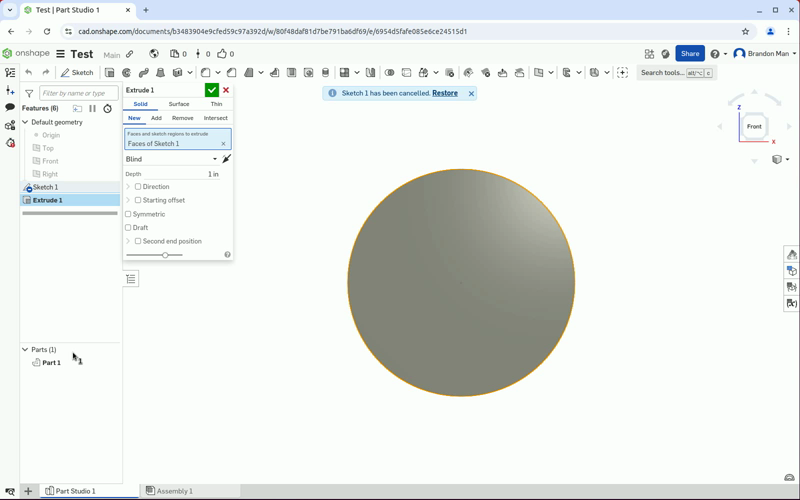
mouse_move(143, 106)
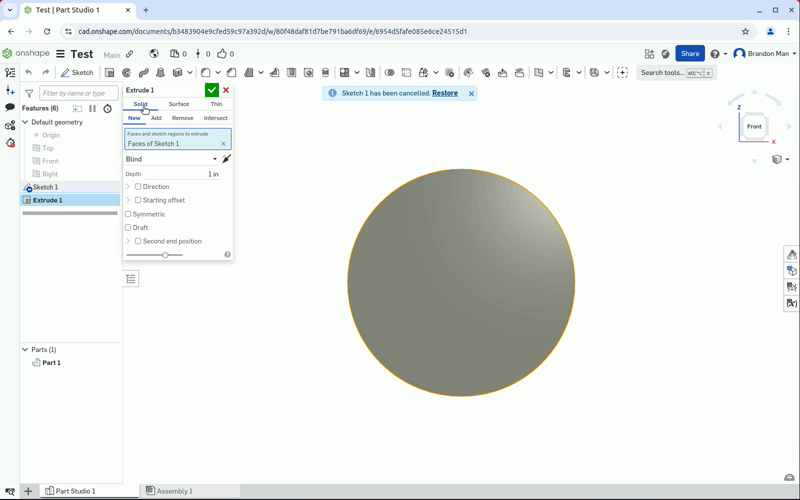
click(143, 106)
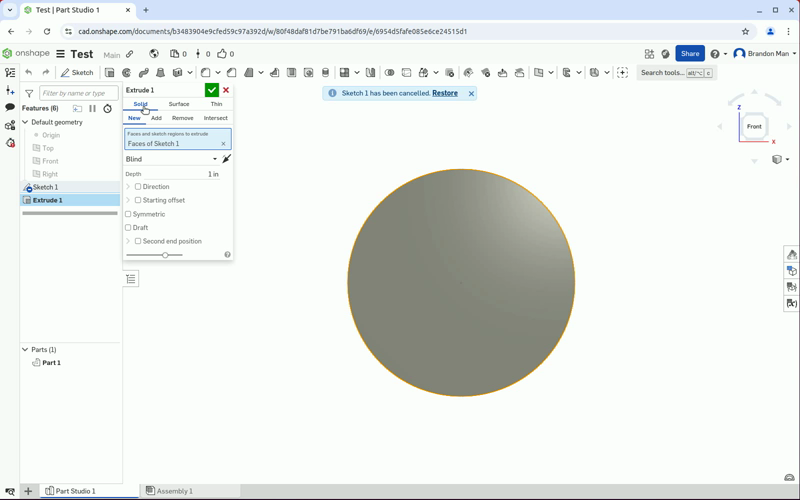
mouse_move(137, 120)
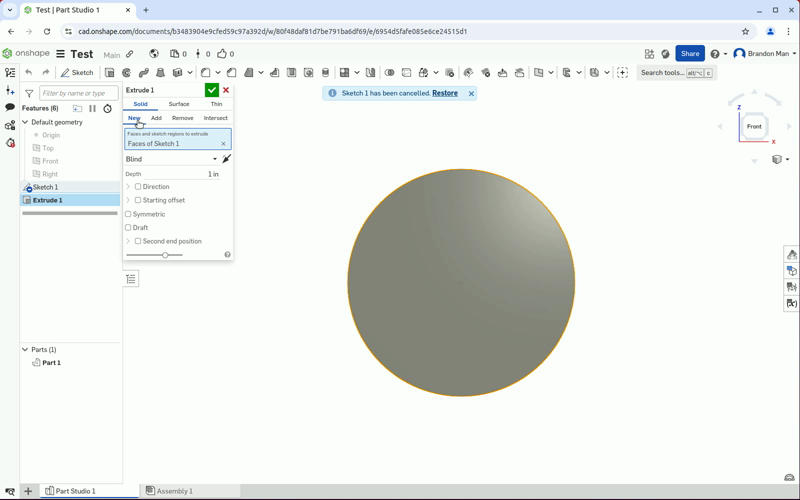
click(137, 120)
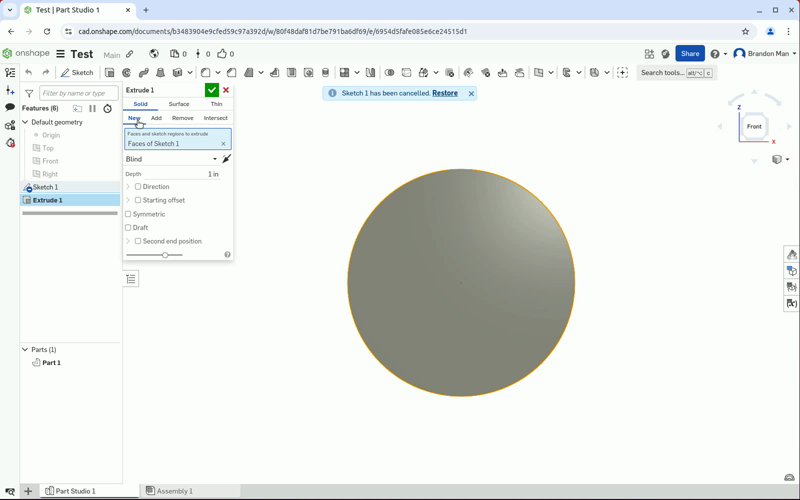
key(tab, 4)
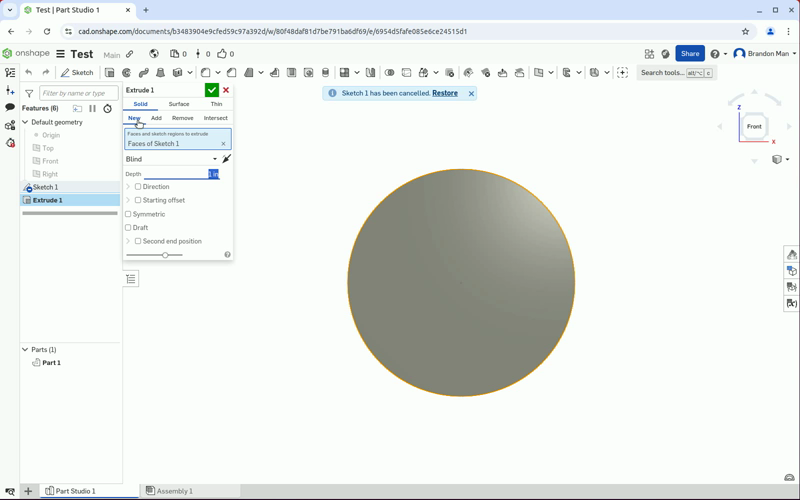
text(4.092)
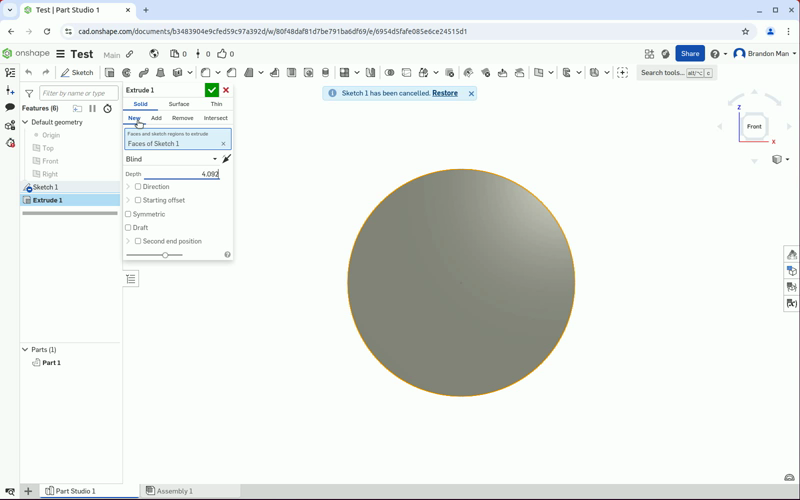
key(enter)
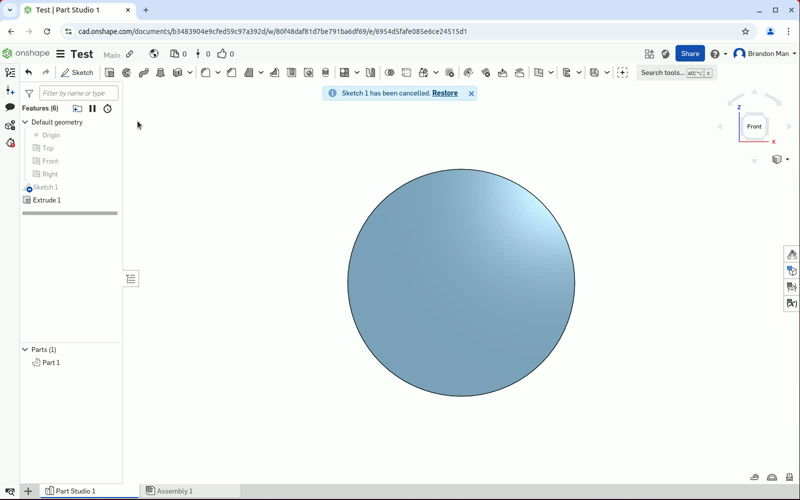
key(shift+h)
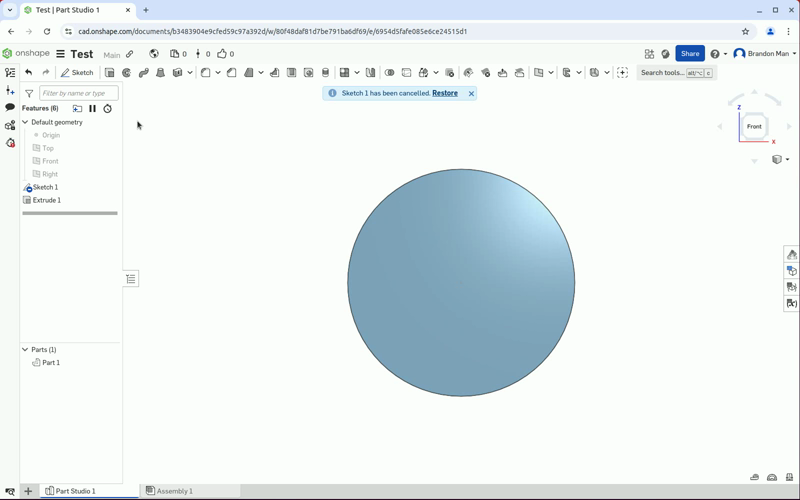
key(shift+h)
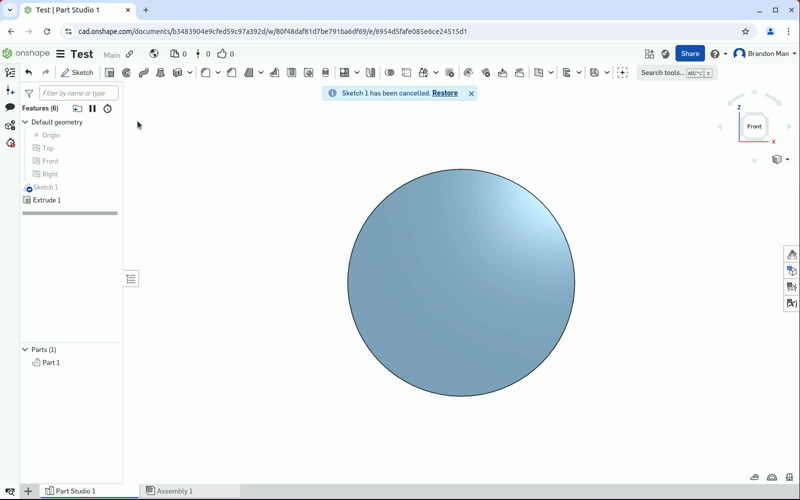
mouse_move(73, 189)
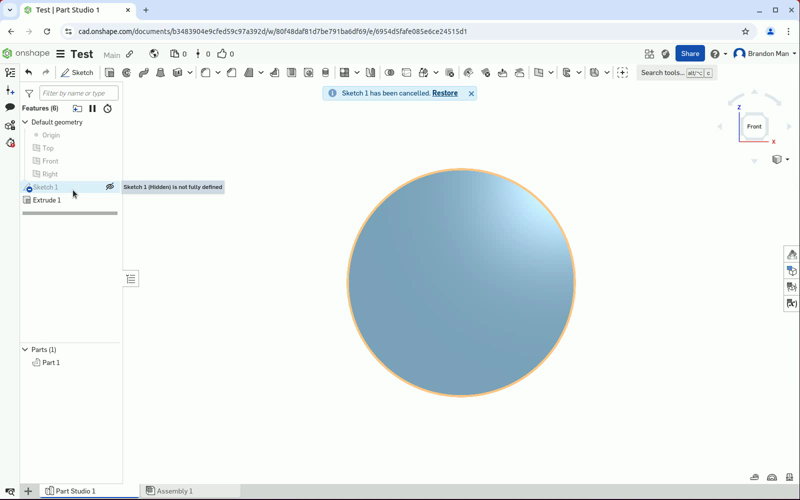
click(73, 189)
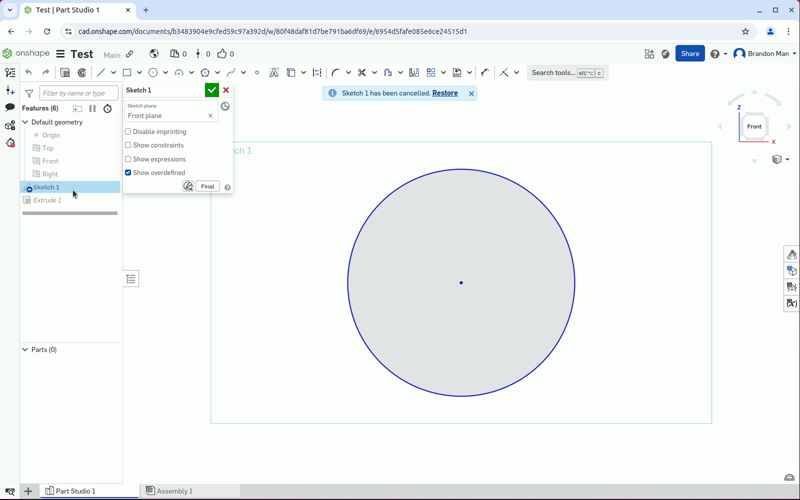
mouse_move(229, 92)
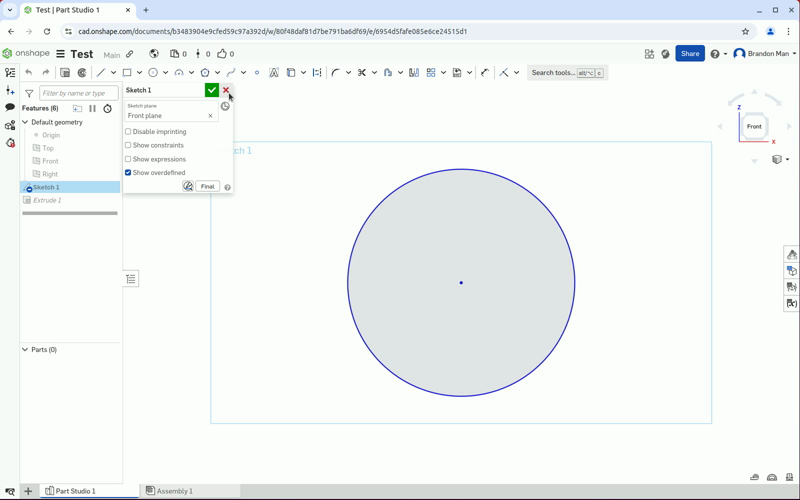
click(229, 92)
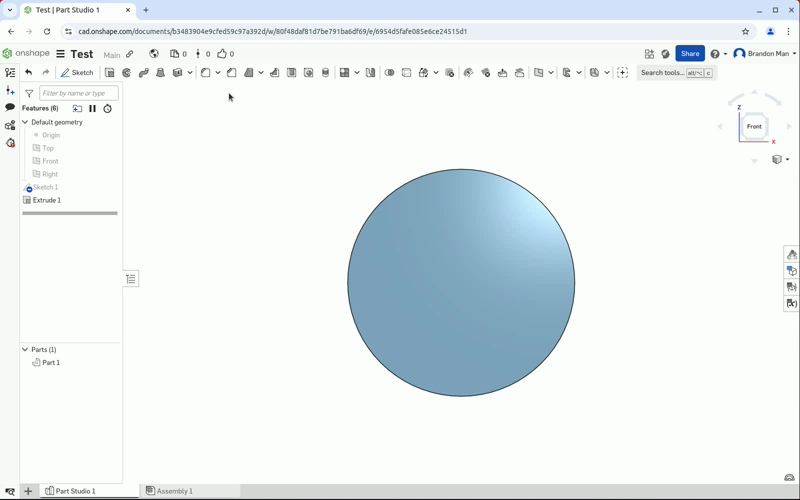
mouse_move(541, 75)
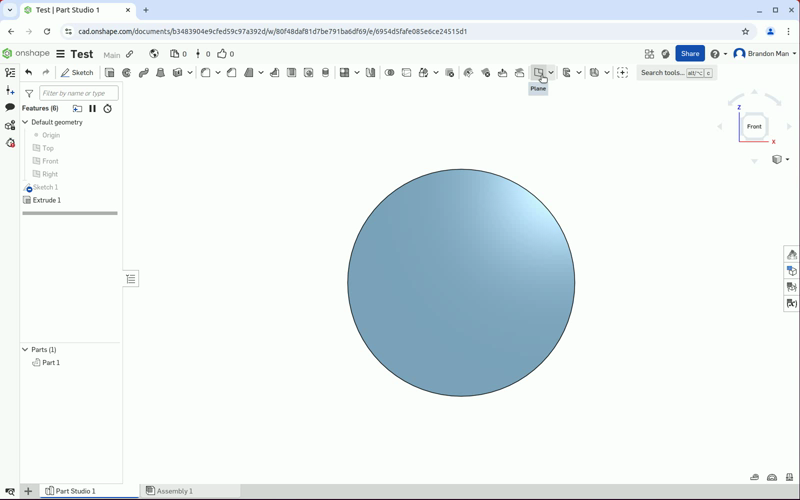
click(541, 75)
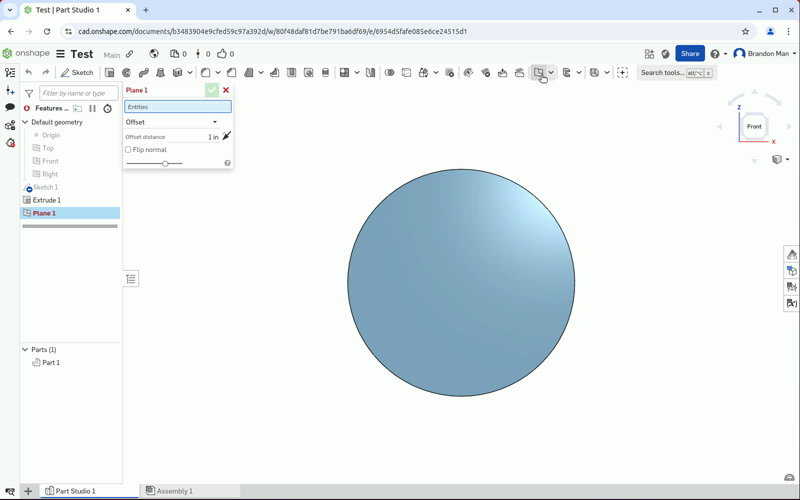
mouse_move(73, 163)
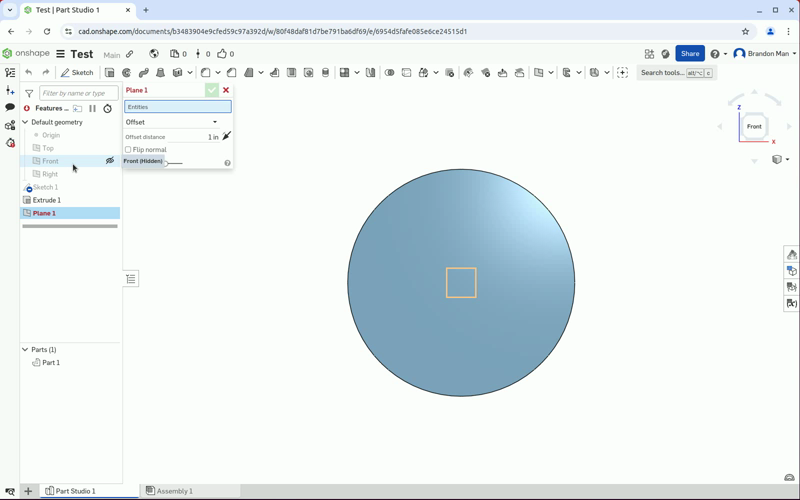
click(73, 163)
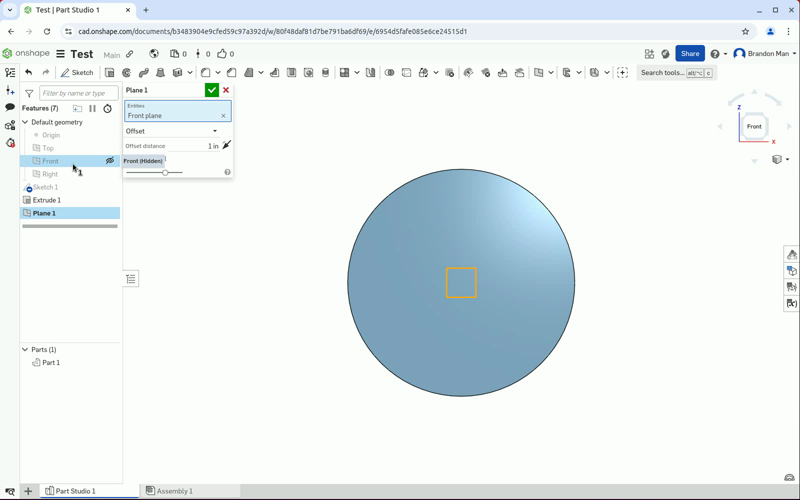
key(tab, 2)
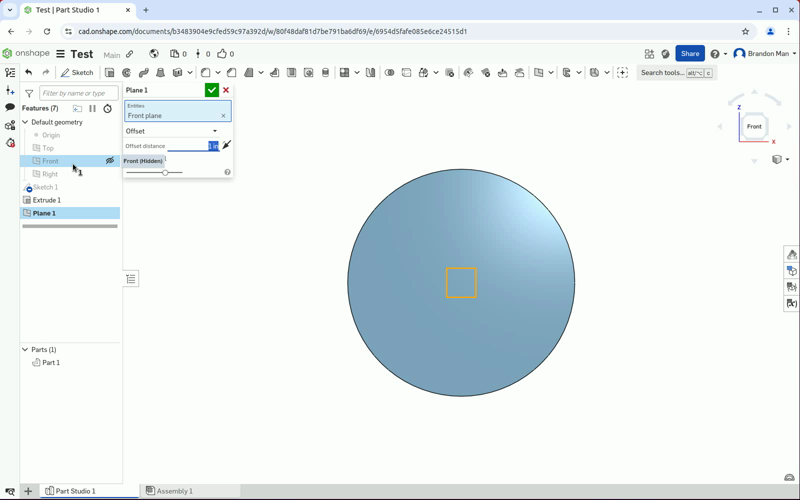
text(4.098)
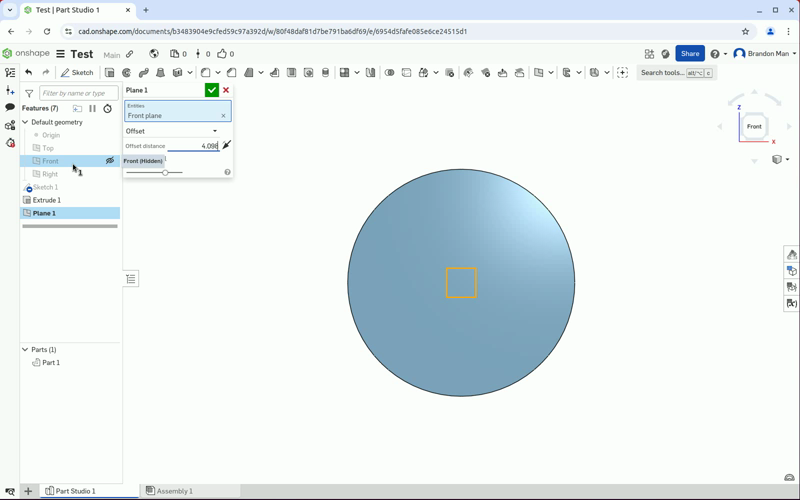
key(enter, 2)
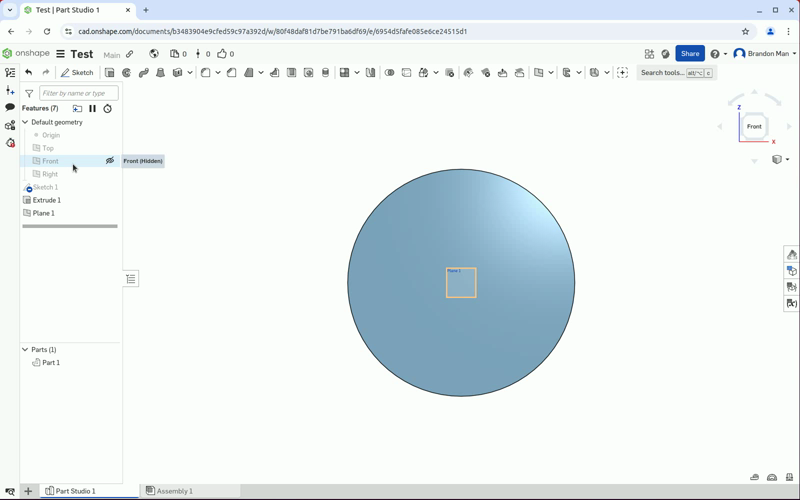
key(shift+s)
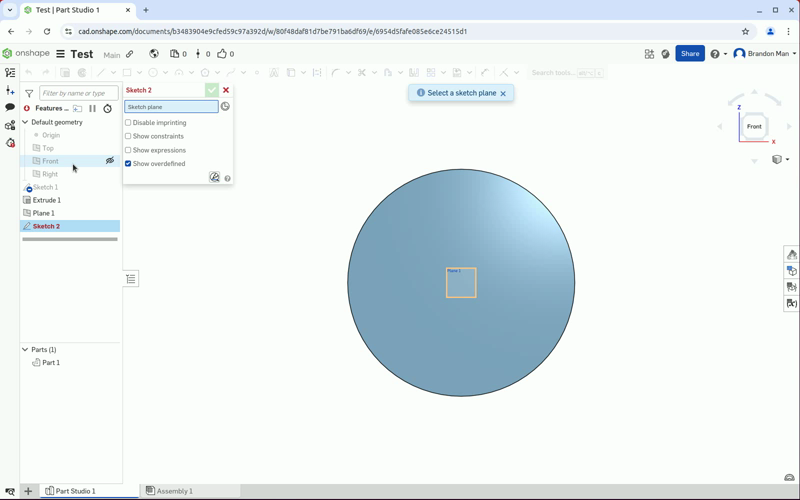
mouse_move(73, 215)
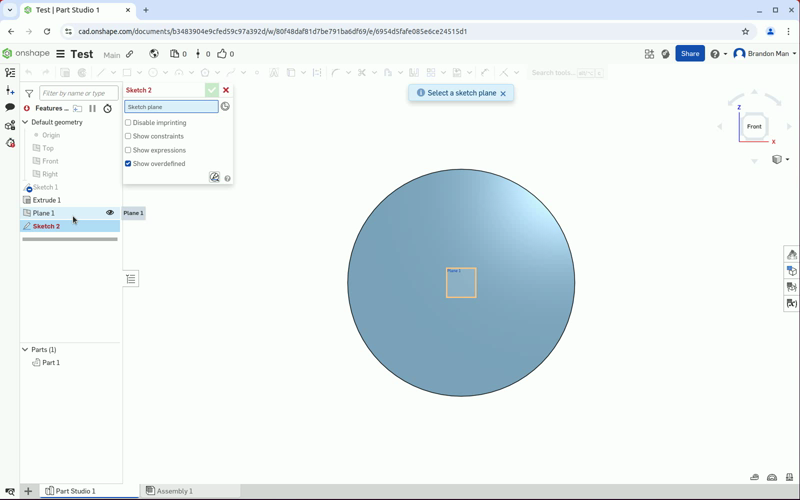
click(73, 215)
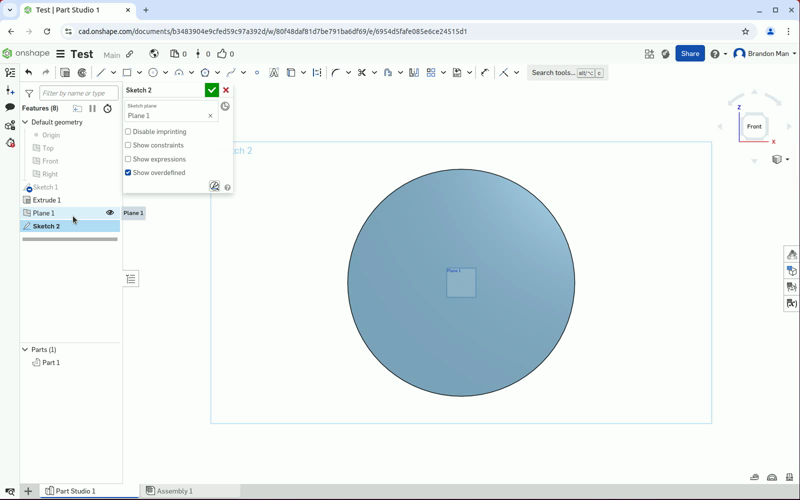
mouse_move(73, 352)
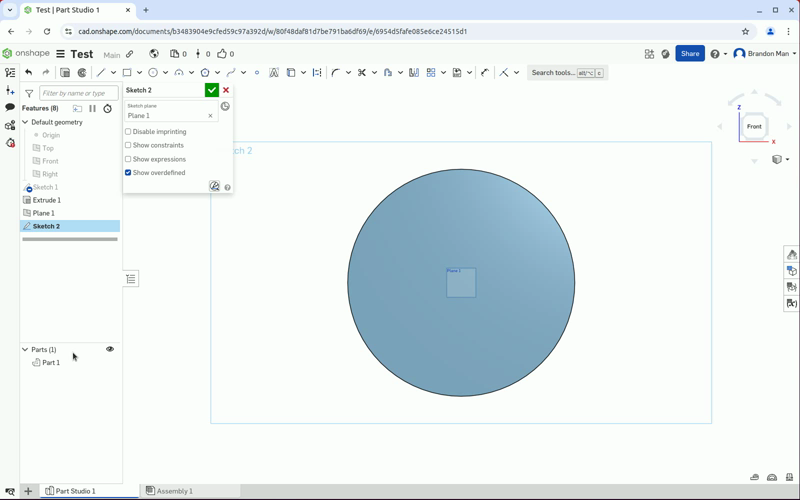
key(y)
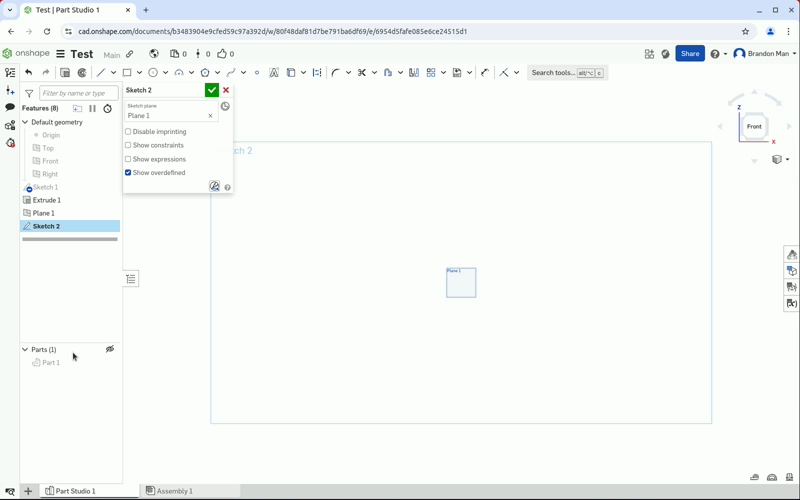
key(c)
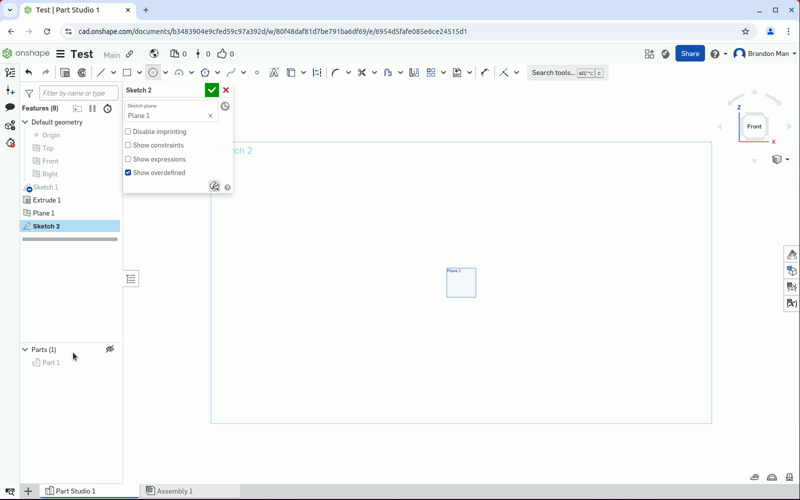
key_down(shift)
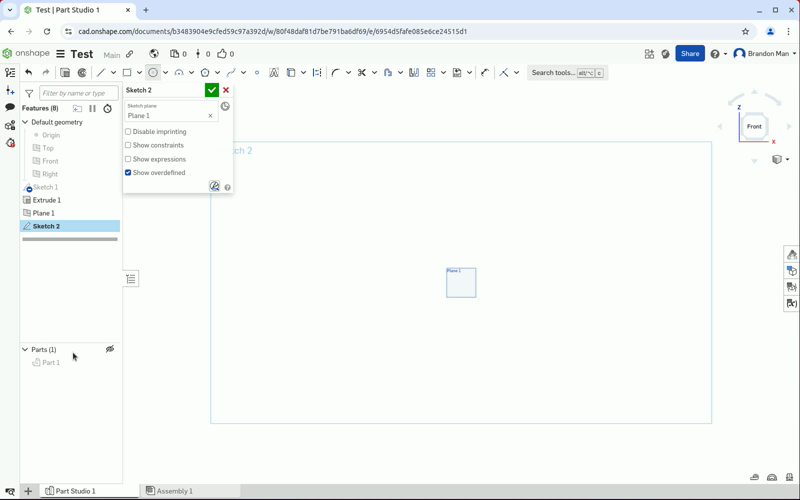
mouse_move(461, 282)
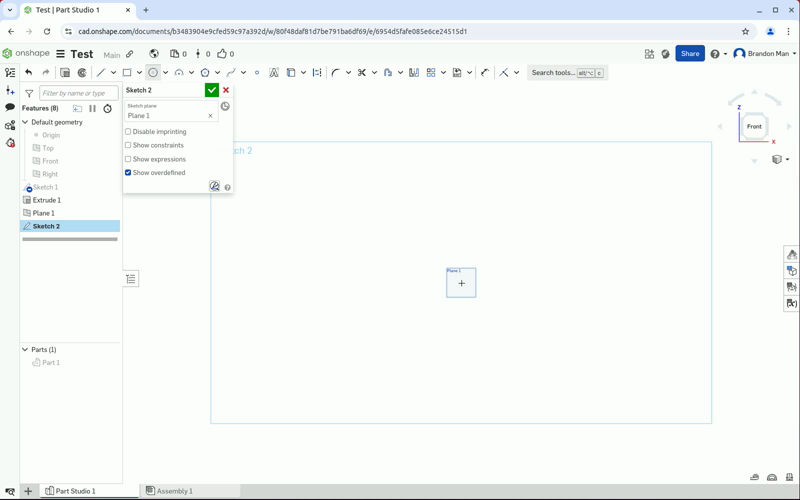
click(461, 282)
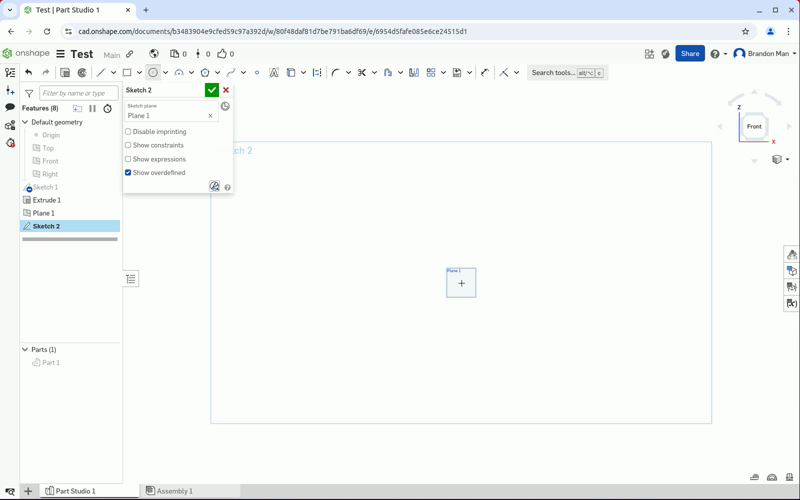
key_up(shift)
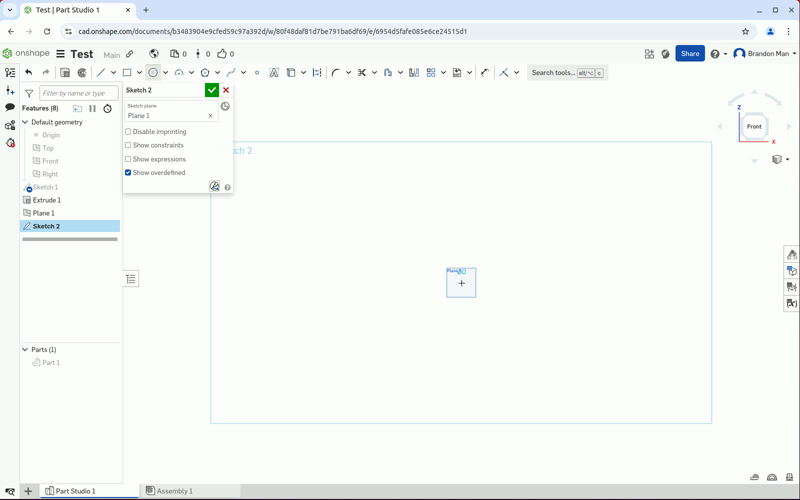
mouse_move(478, 282)
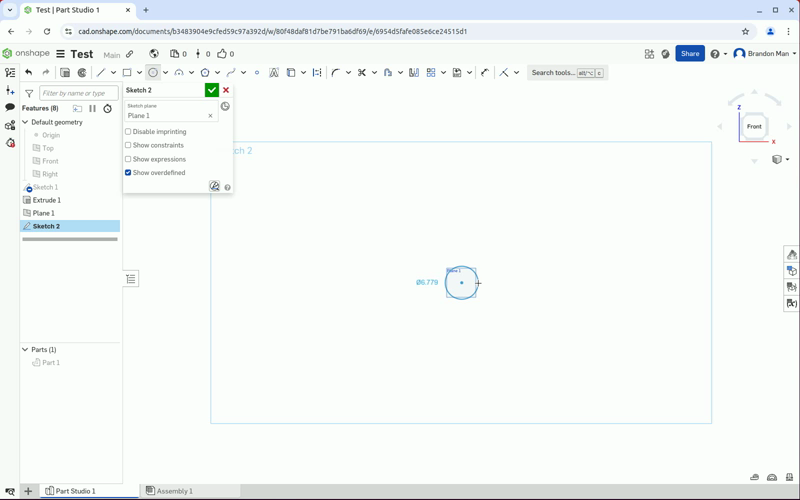
click(478, 282)
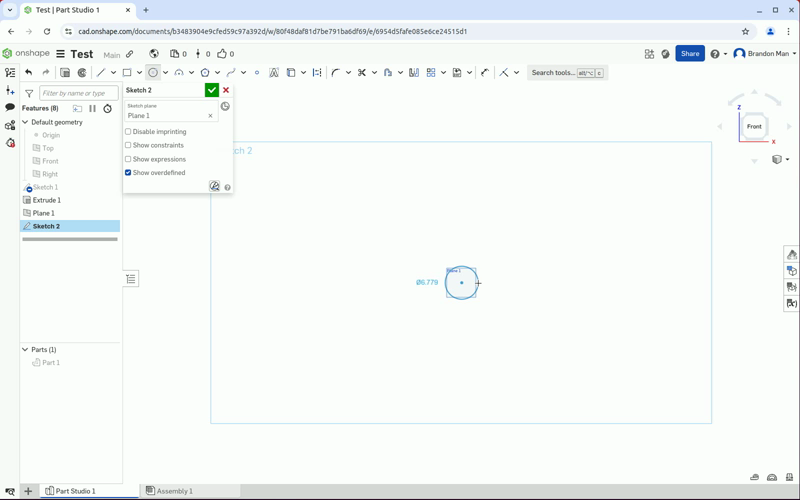
key(esc)
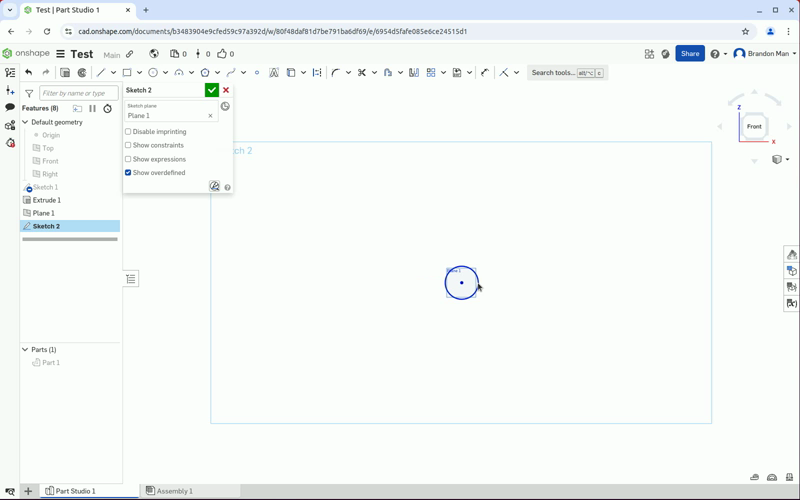
mouse_move(467, 282)
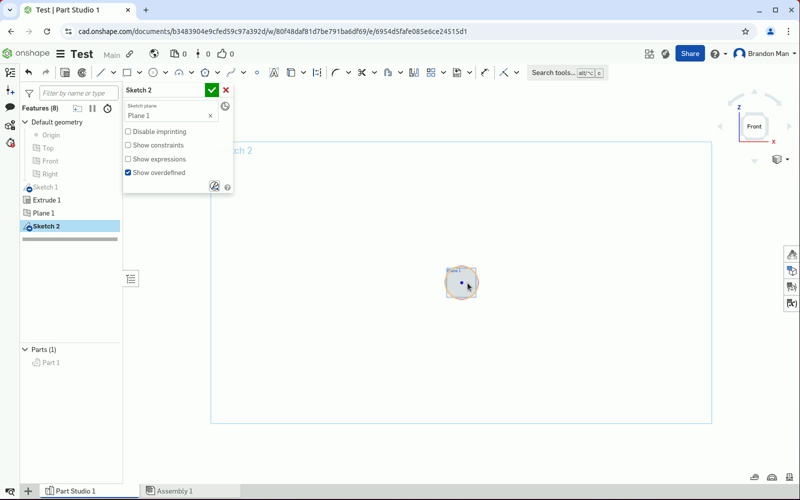
scroll(6)
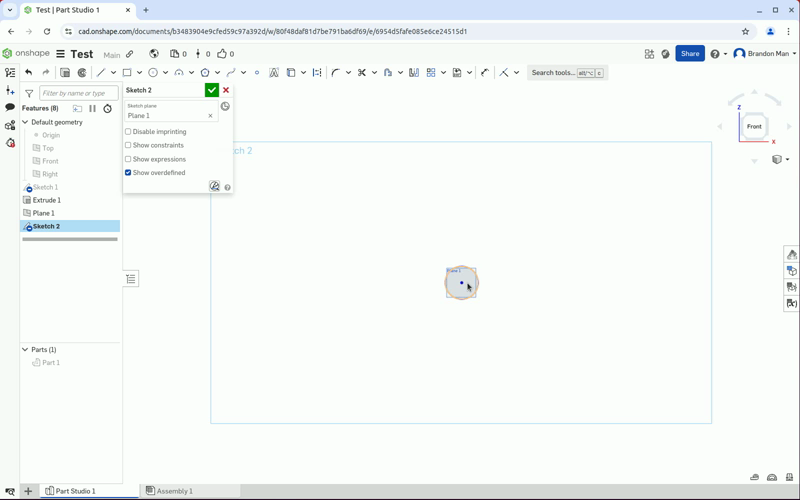
scroll(6)
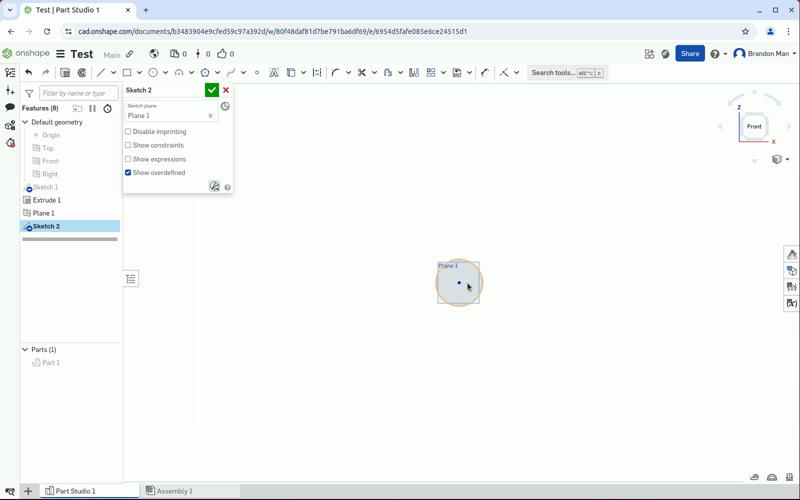
scroll(6)
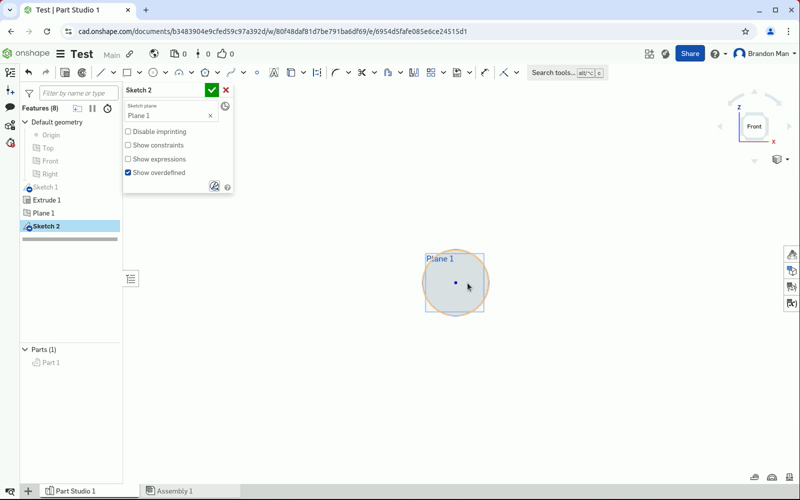
scroll(6)
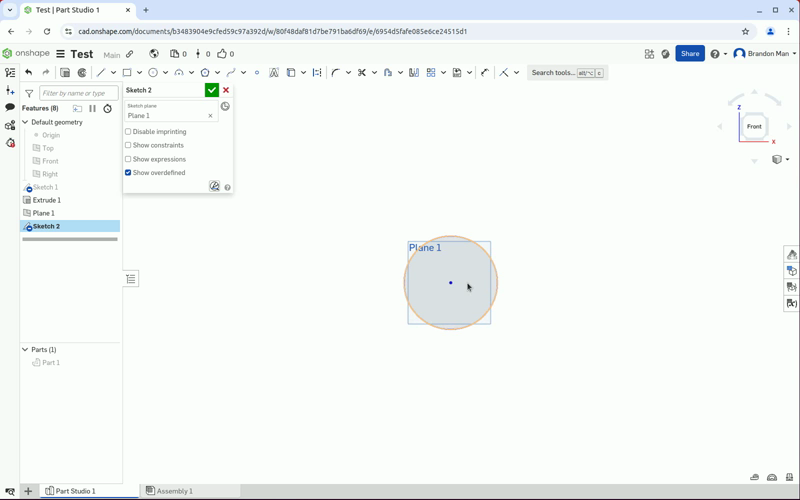
scroll(6)
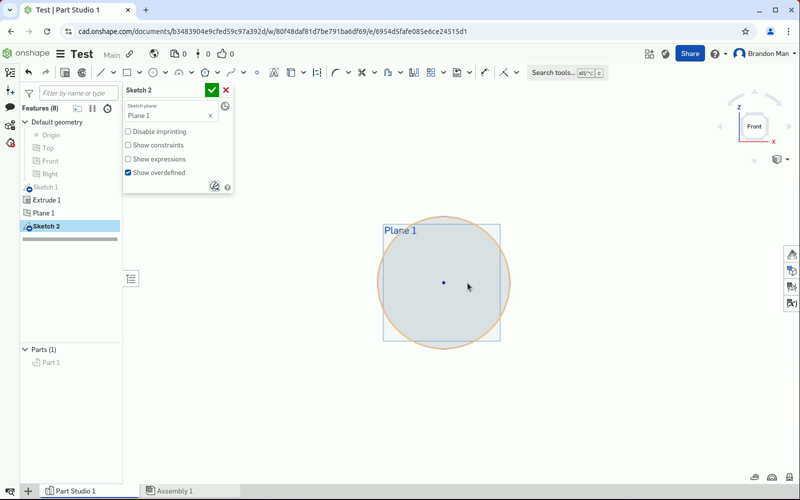
scroll(6)
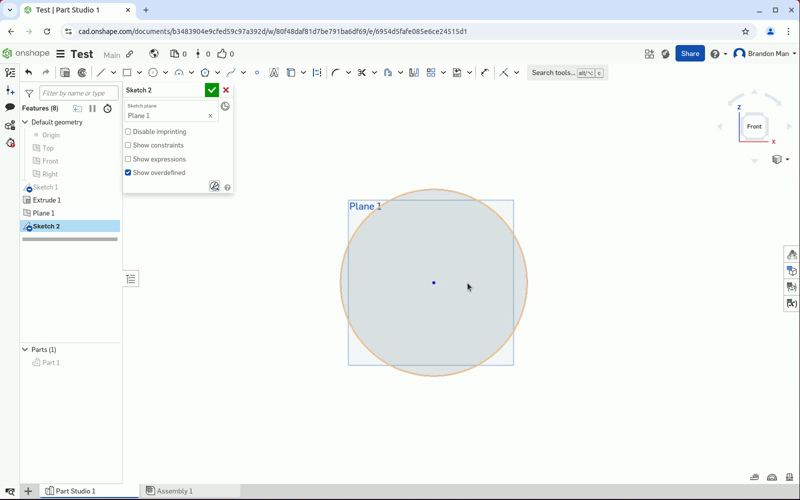
scroll(6)
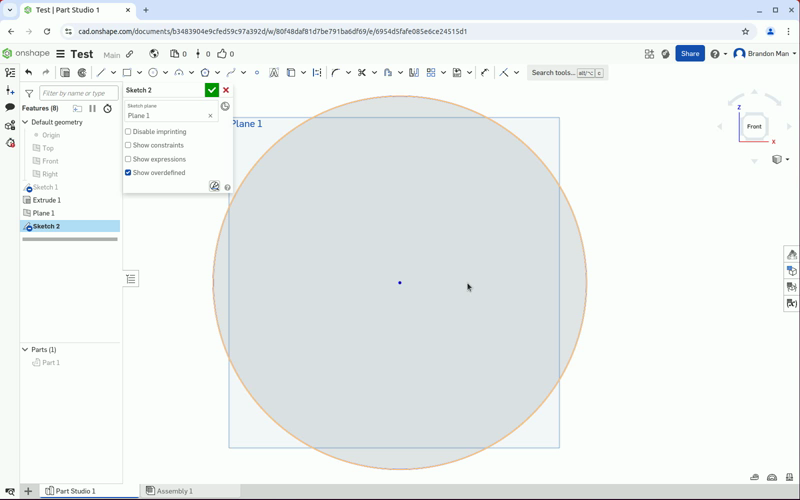
click(467, 282)
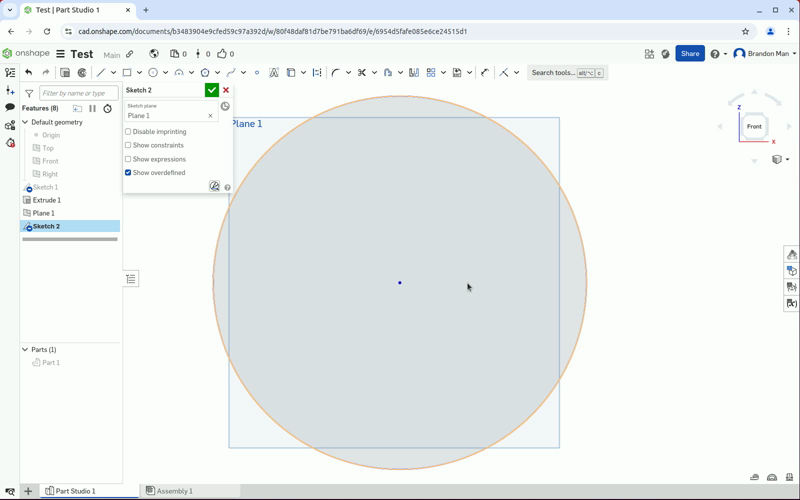
scroll(-6)
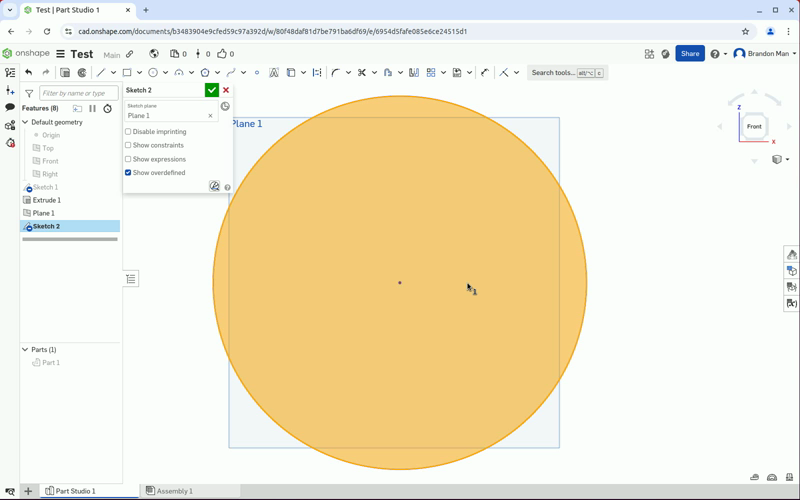
scroll(-6)
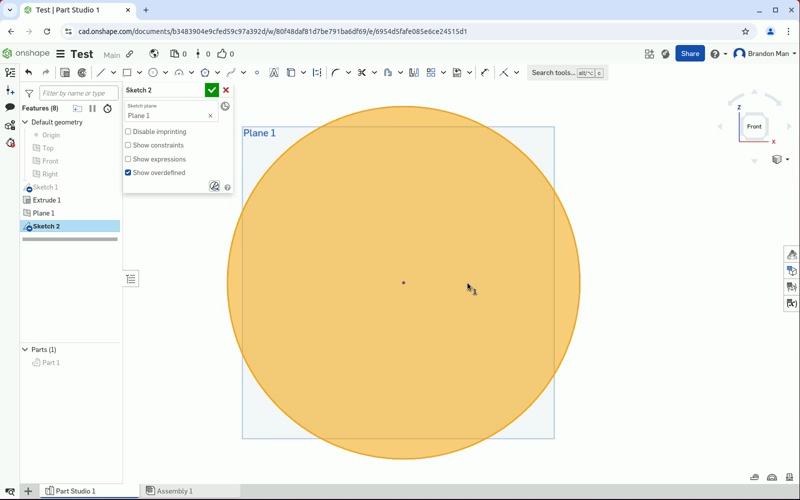
scroll(-6)
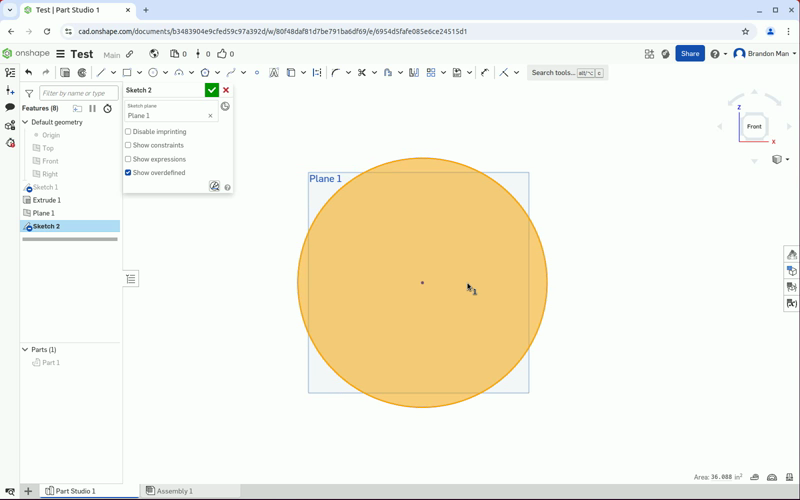
scroll(-6)
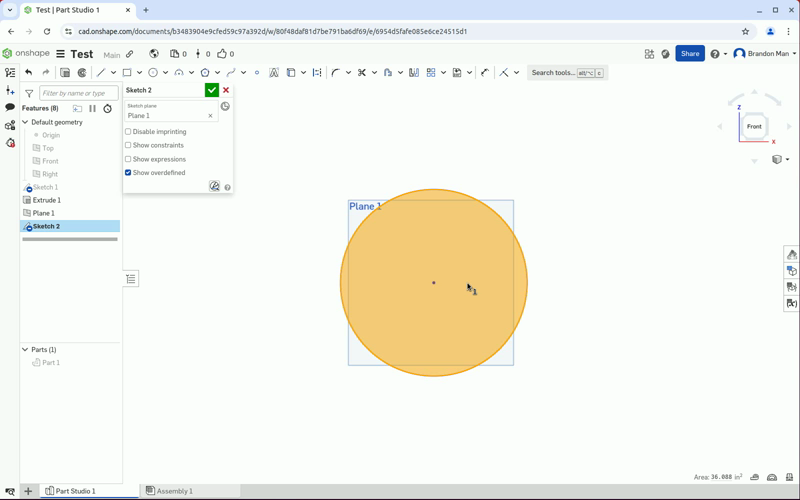
scroll(-6)
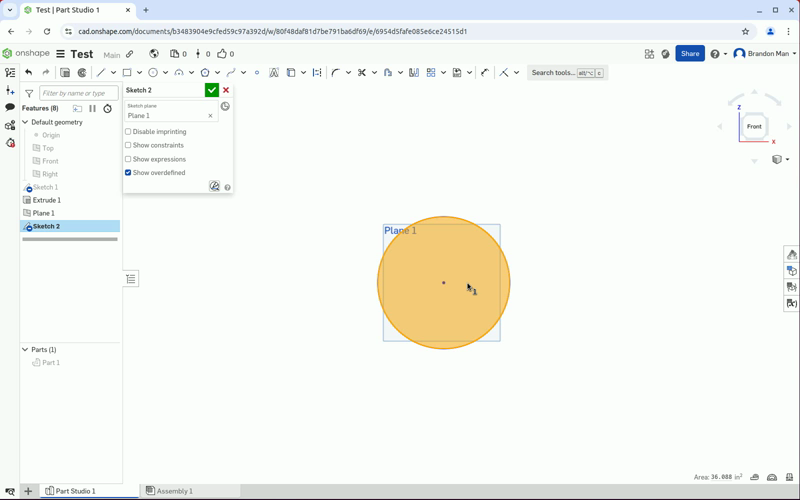
scroll(-6)
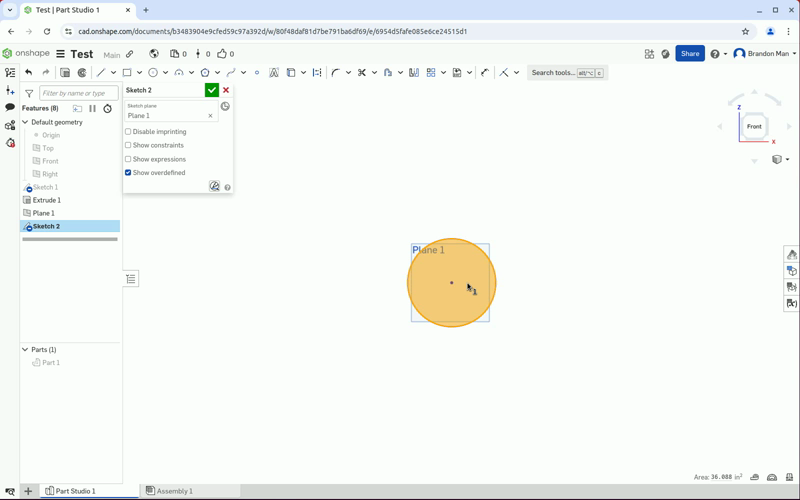
scroll(-6)
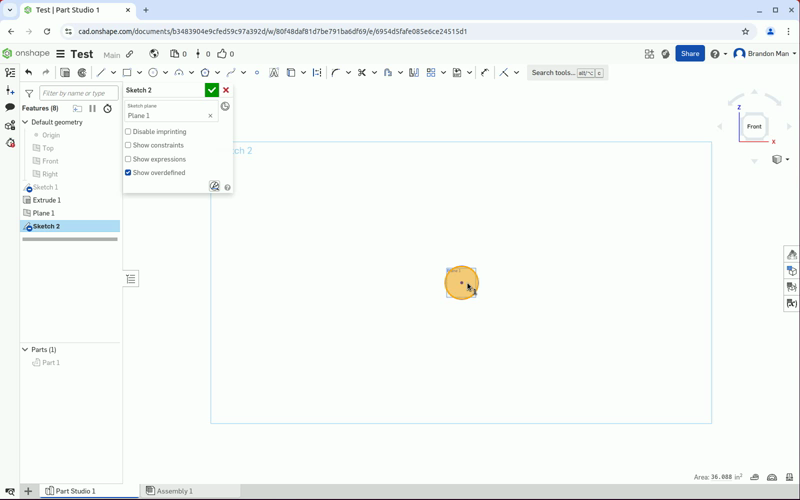
mouse_move(73, 352)
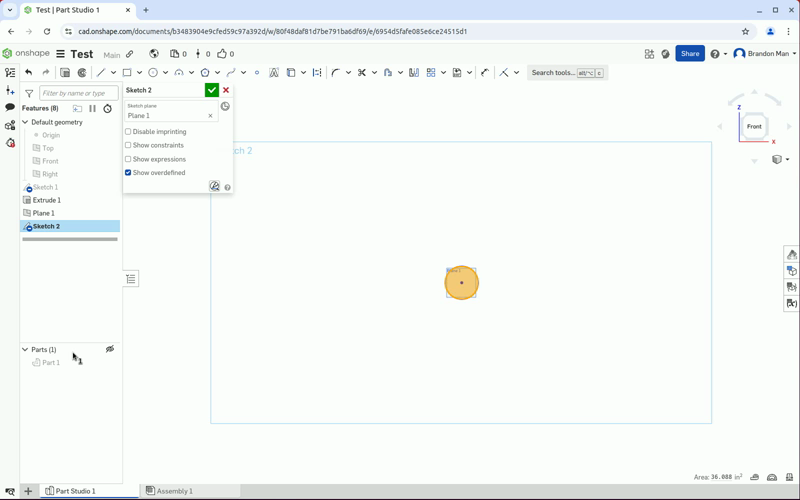
key(shift+y)
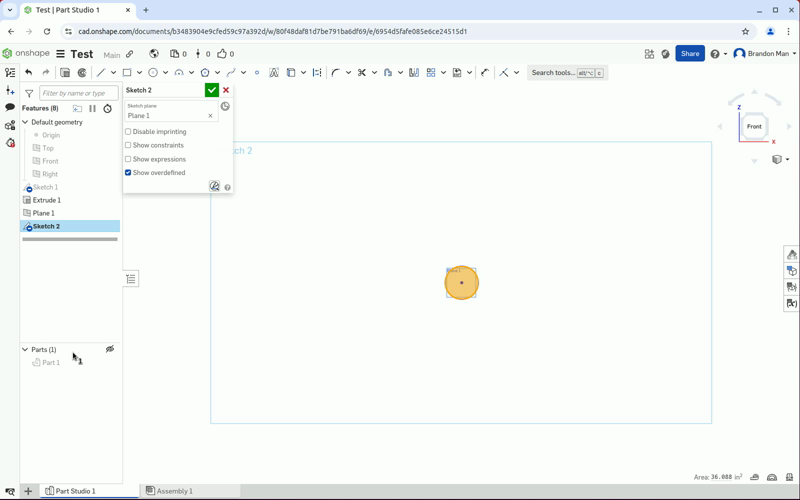
key(shift+e)
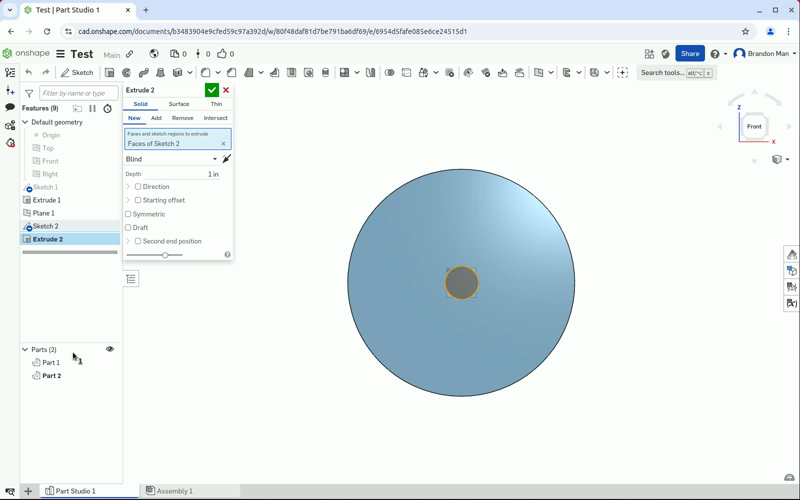
mouse_move(143, 106)
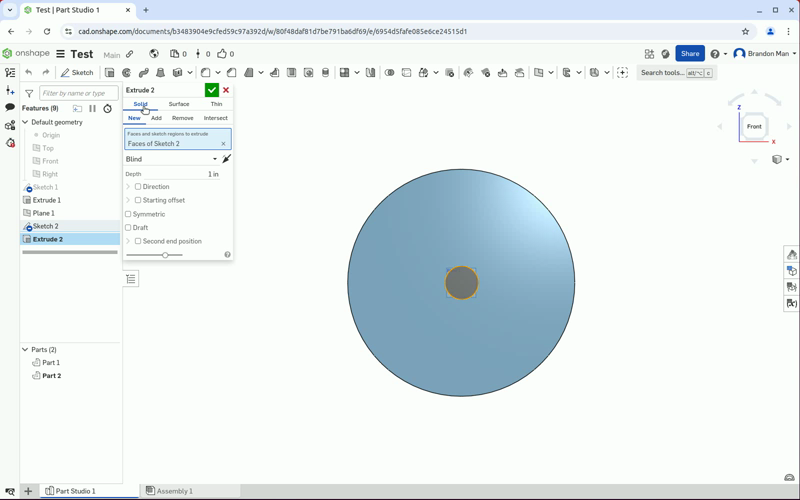
click(143, 106)
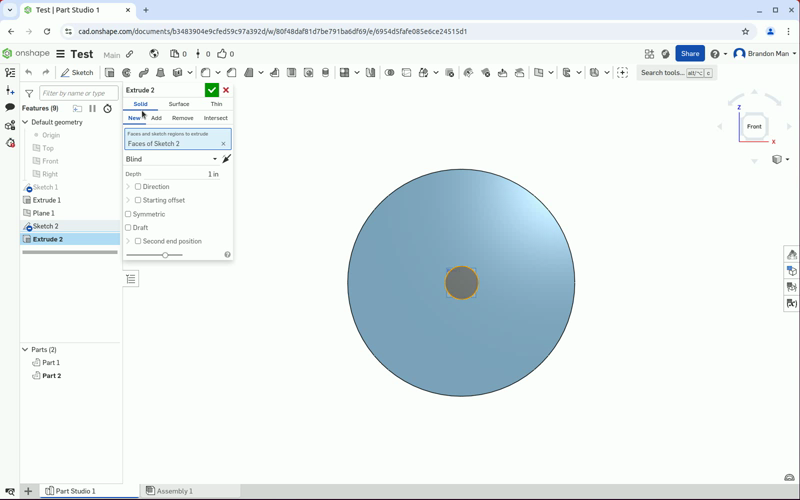
mouse_move(137, 120)
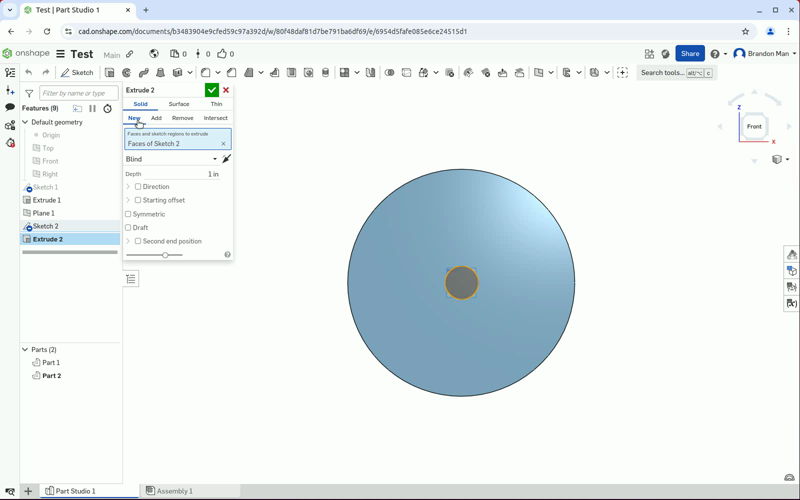
click(137, 120)
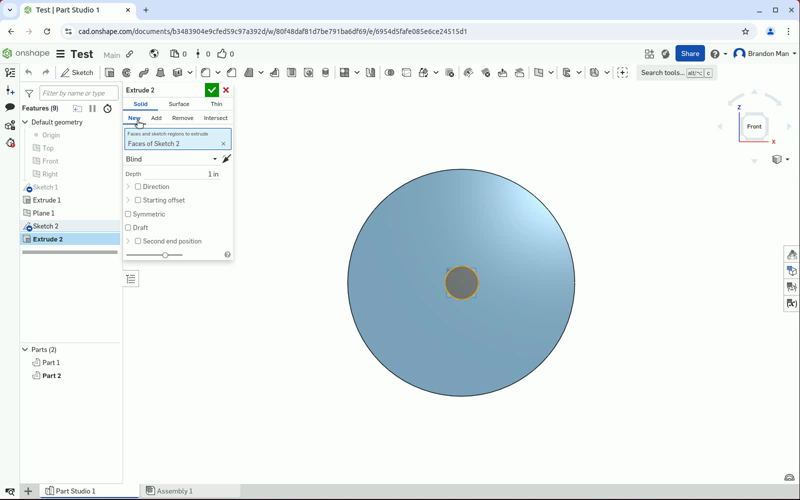
key(tab, 4)
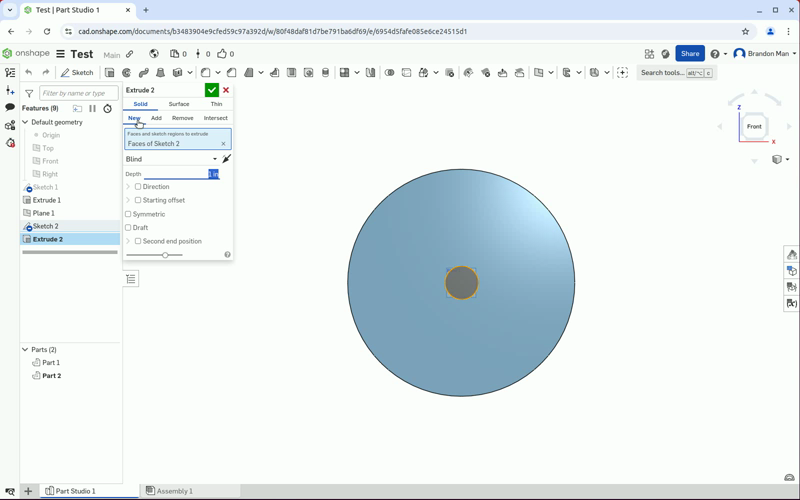
text(4.092)
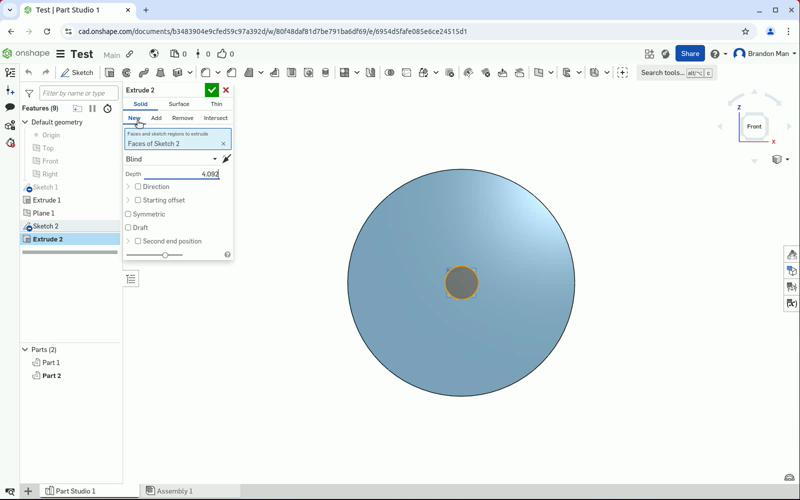
key(enter)
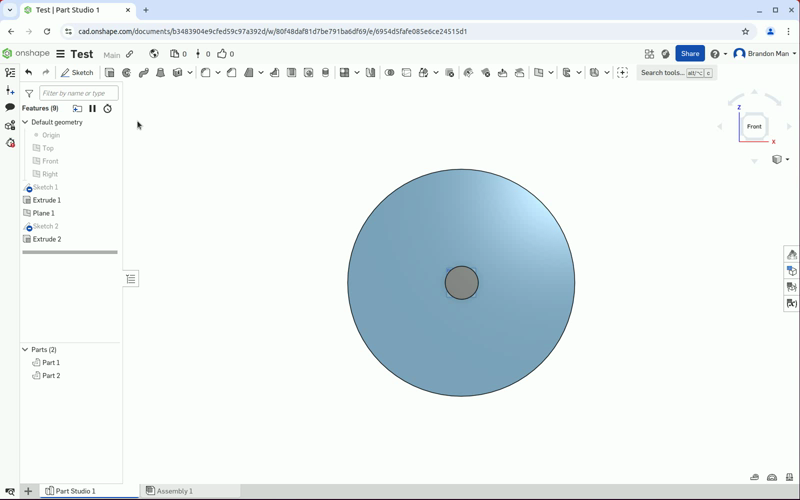
key(shift+h)
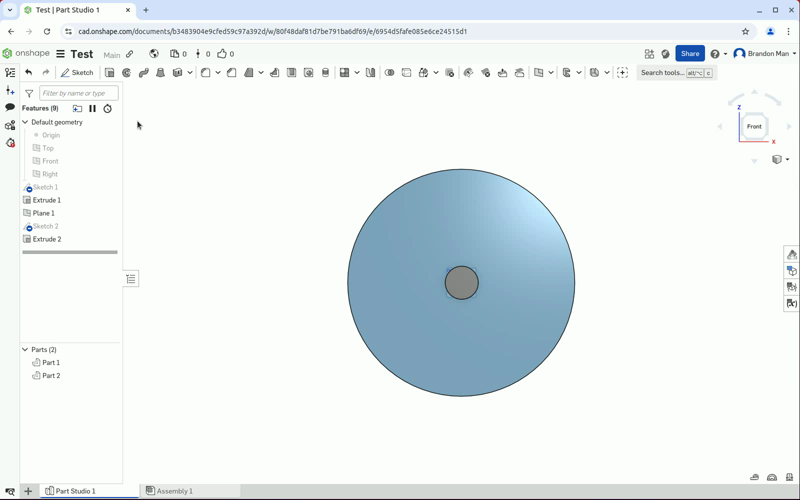
key(shift+h)
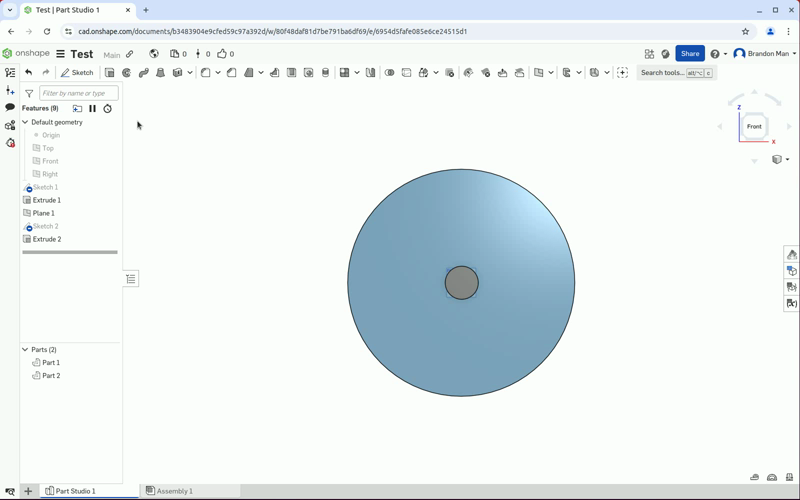
mouse_move(73, 189)
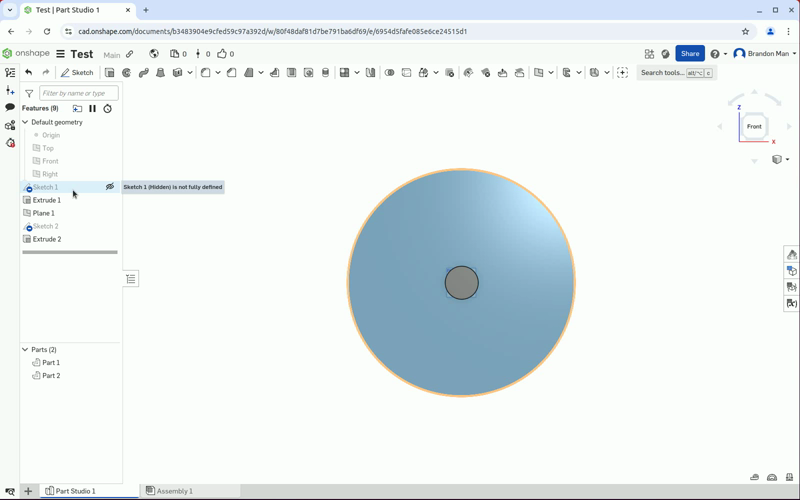
click(73, 189)
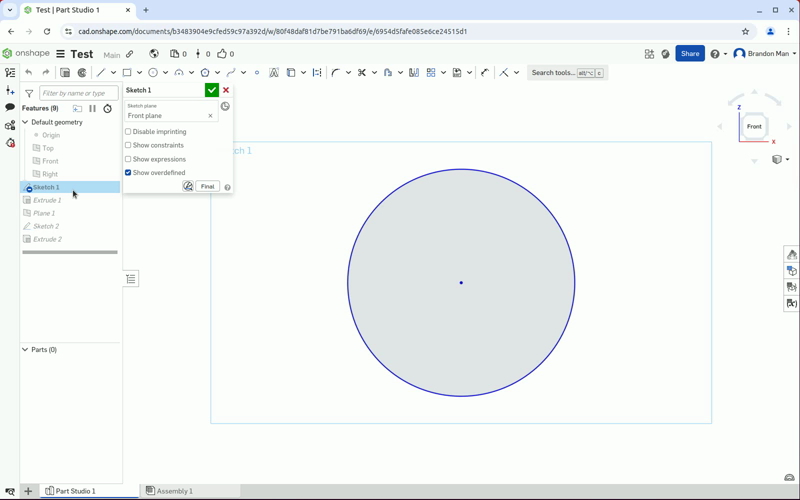
mouse_move(229, 92)
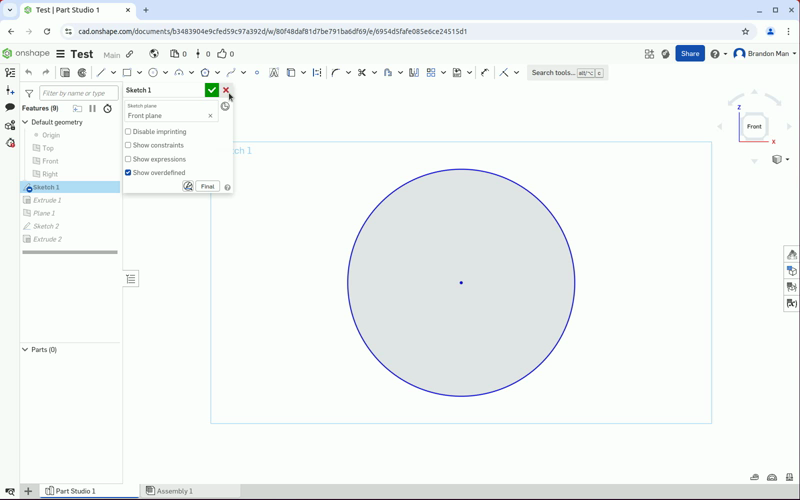
click(229, 92)
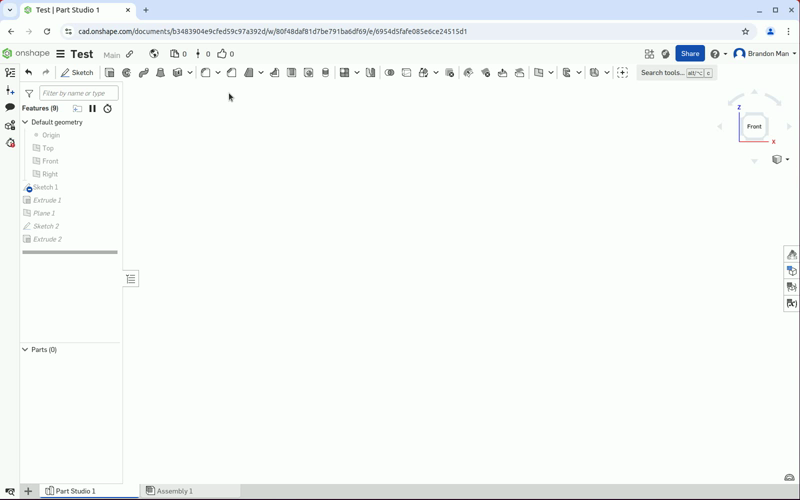
key(shift+s)
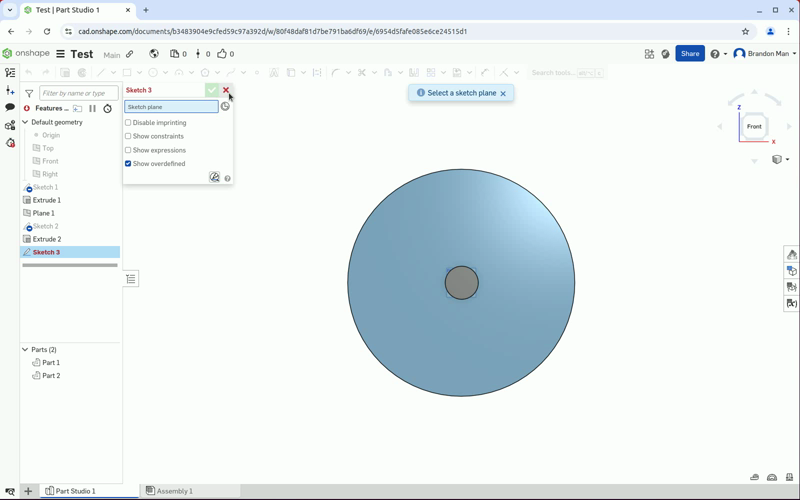
mouse_move(73, 215)
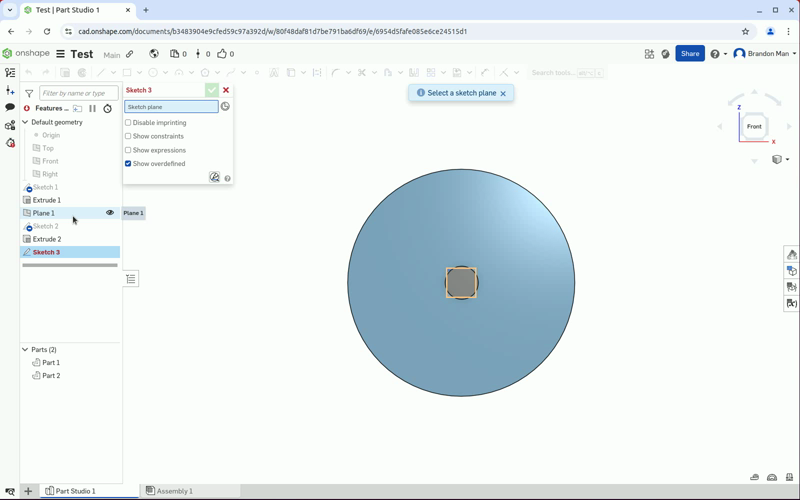
click(73, 215)
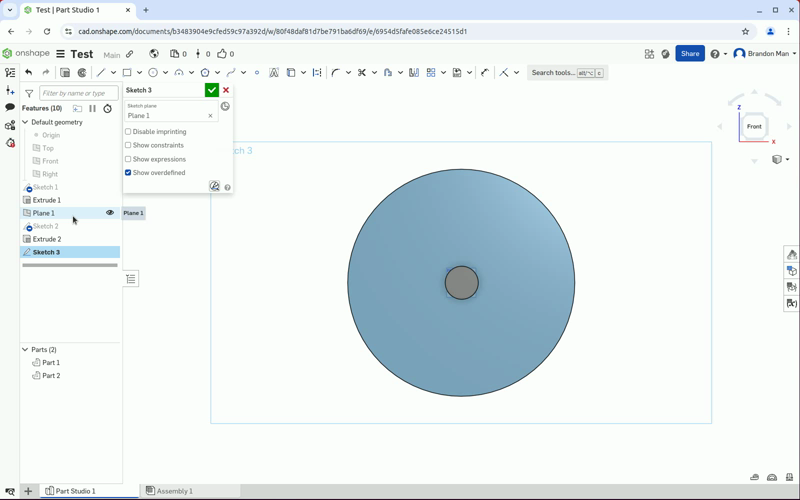
mouse_move(73, 352)
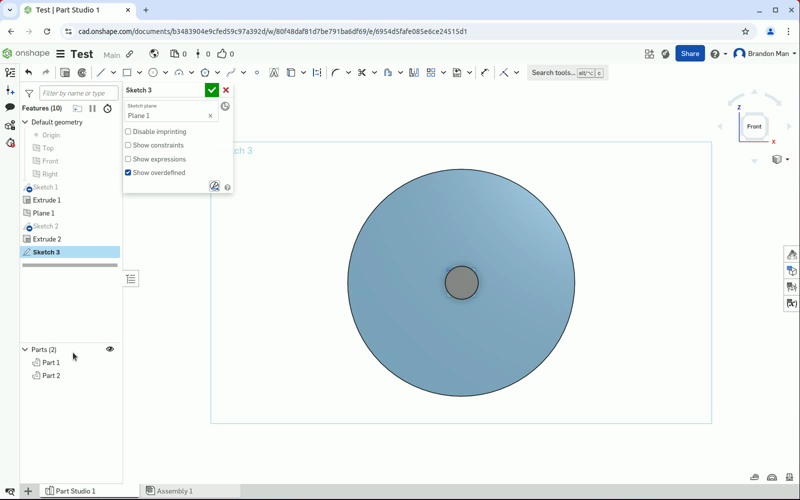
key(y)
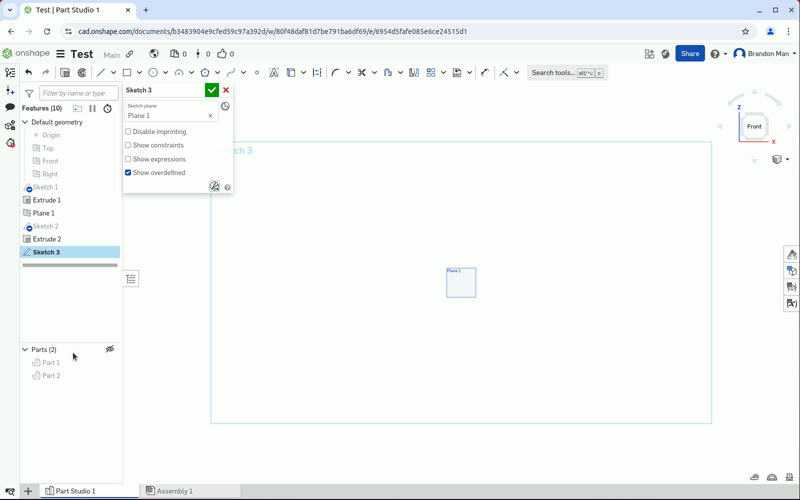
key(c)
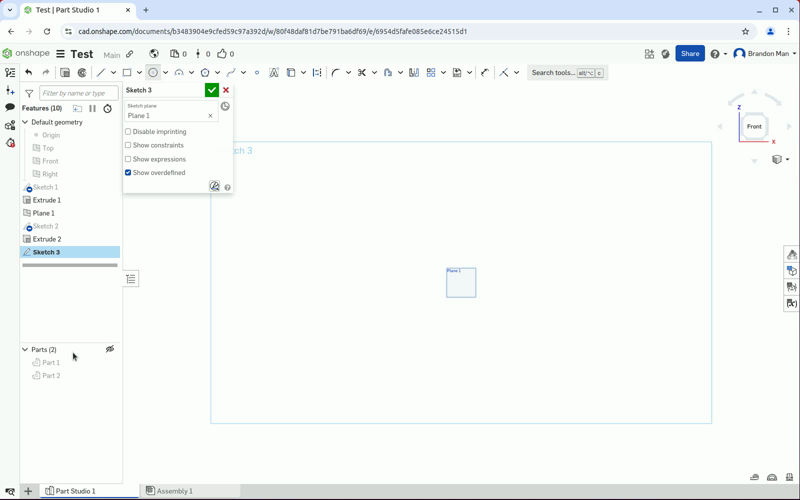
key_down(shift)
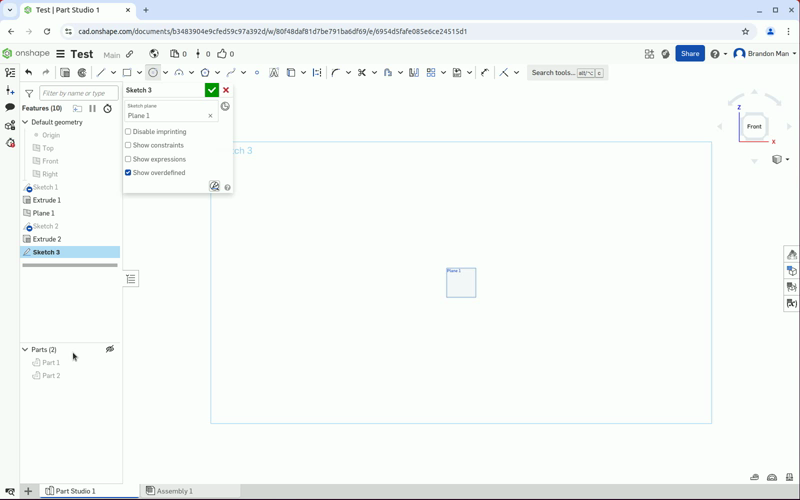
mouse_move(405, 282)
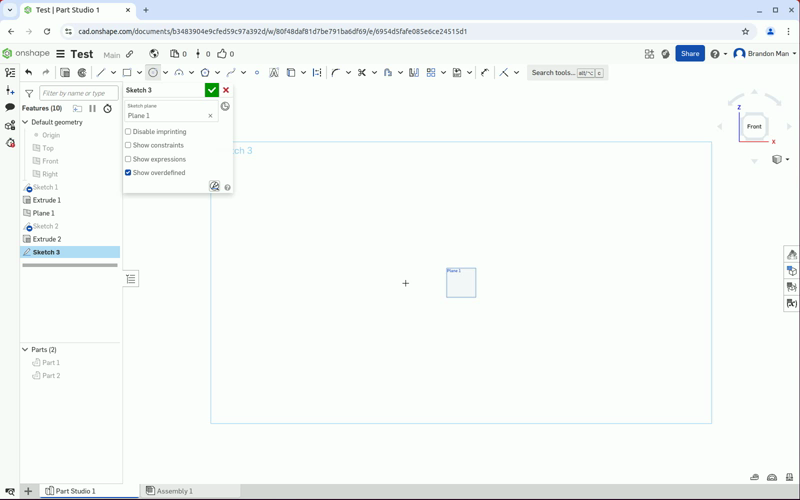
click(405, 282)
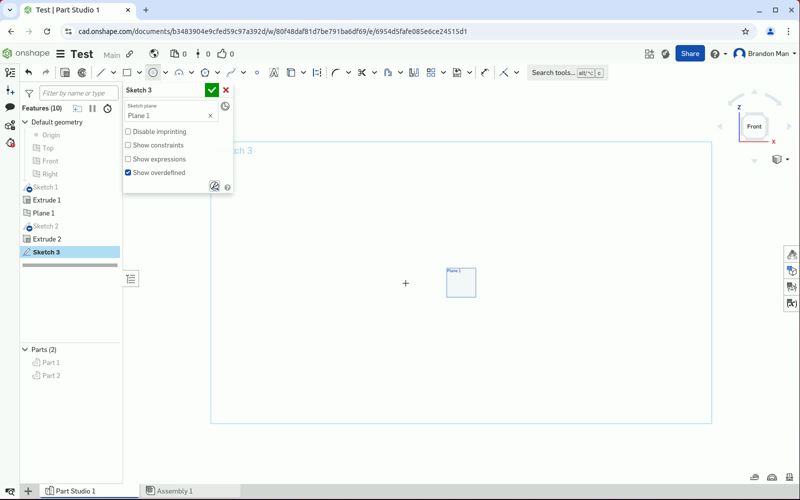
key_up(shift)
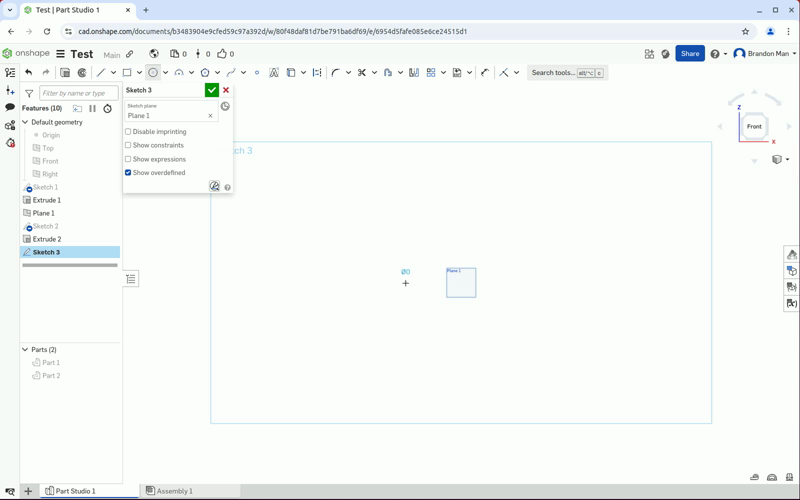
mouse_move(422, 282)
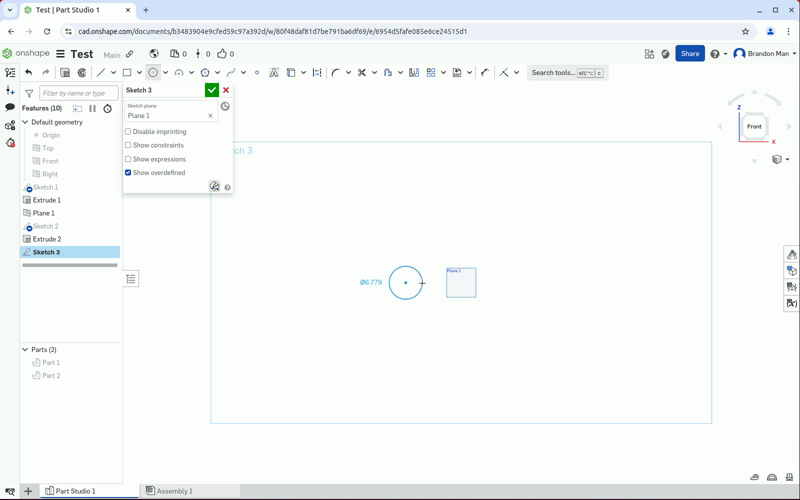
click(422, 282)
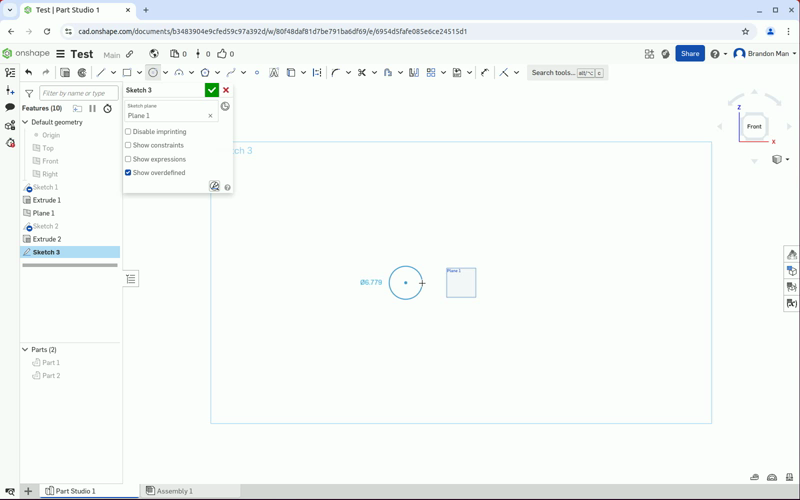
key(esc)
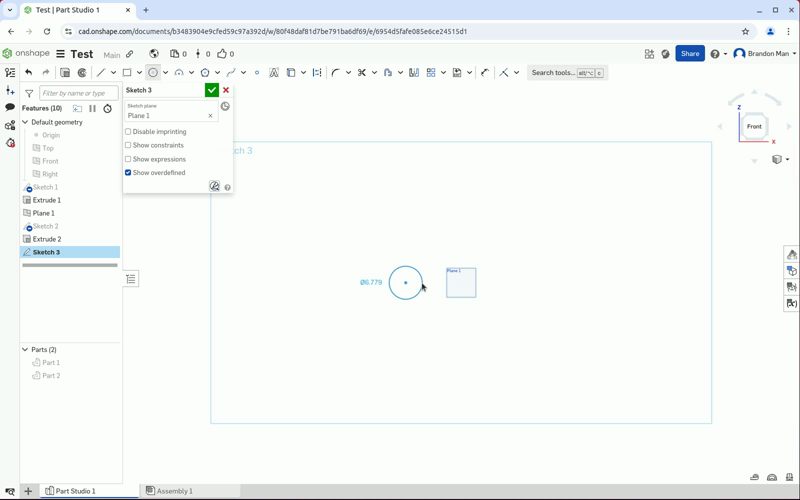
mouse_move(410, 280)
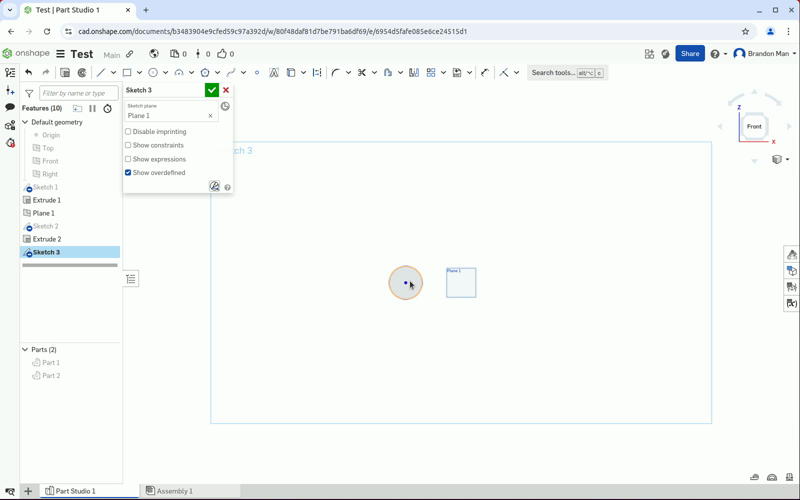
scroll(6)
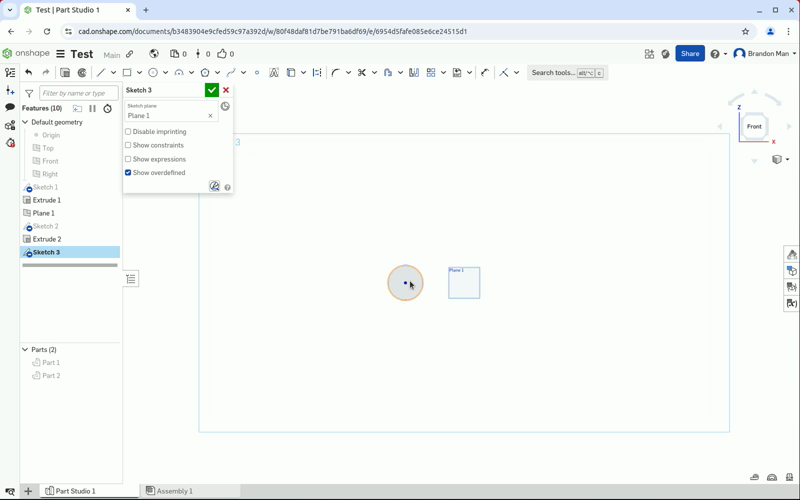
scroll(6)
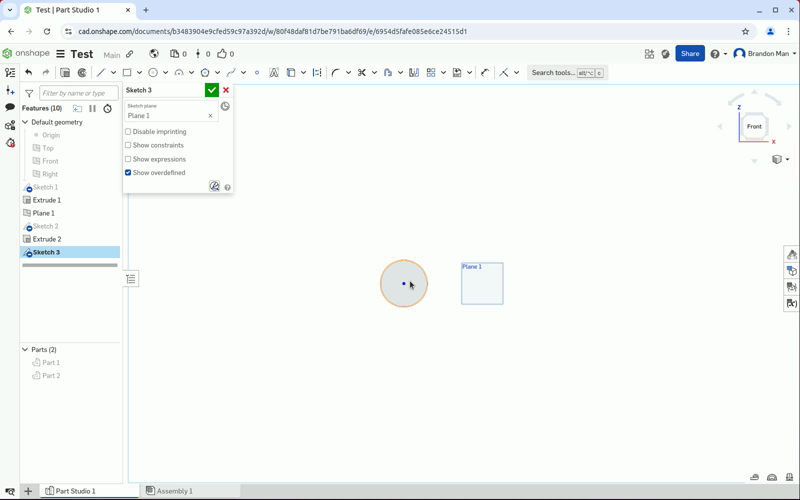
scroll(6)
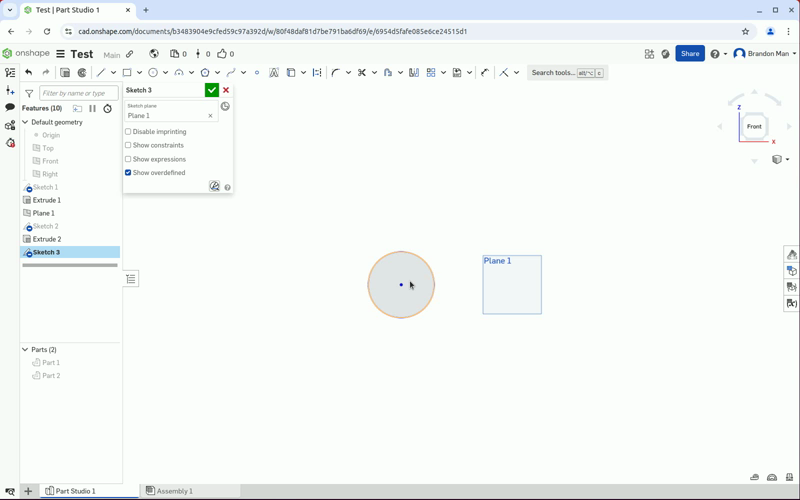
scroll(6)
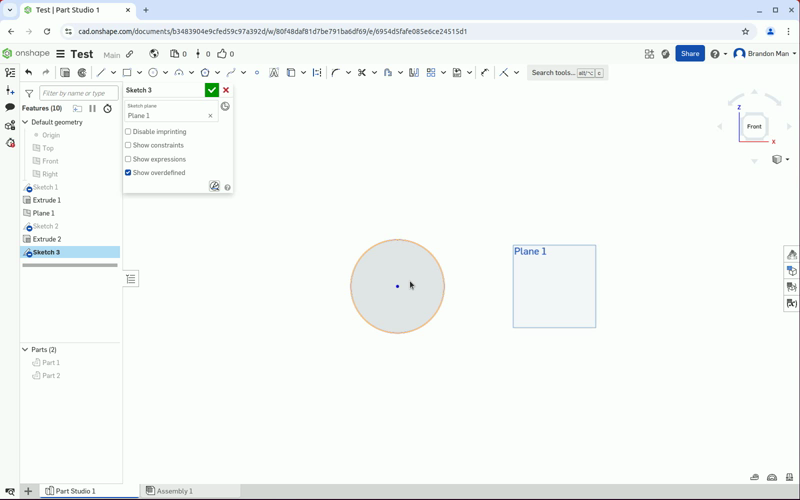
scroll(6)
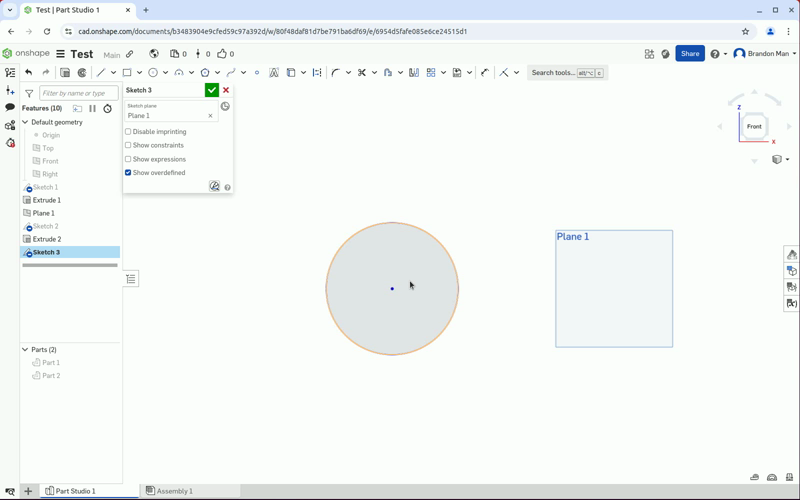
scroll(6)
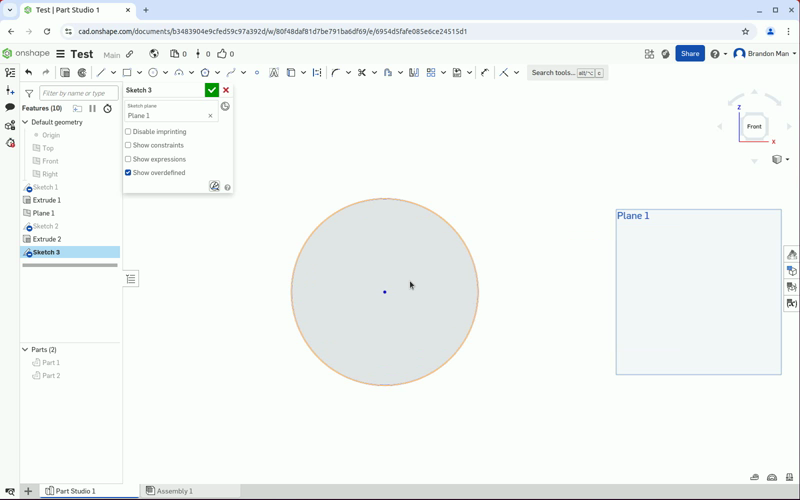
scroll(6)
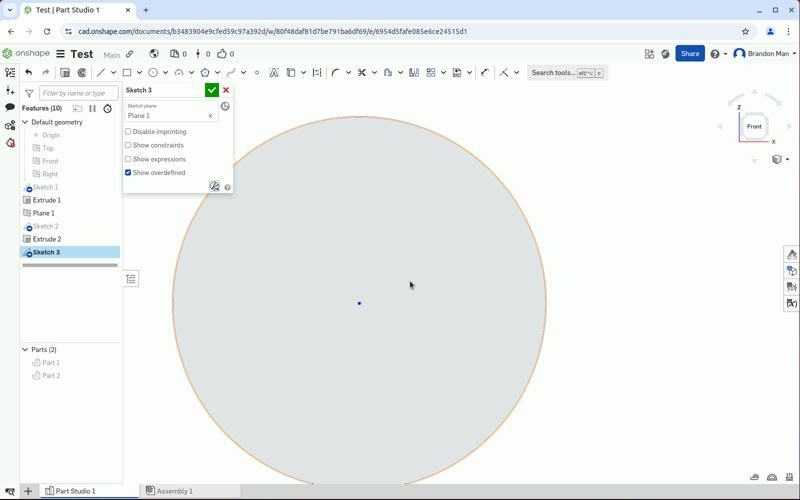
click(410, 280)
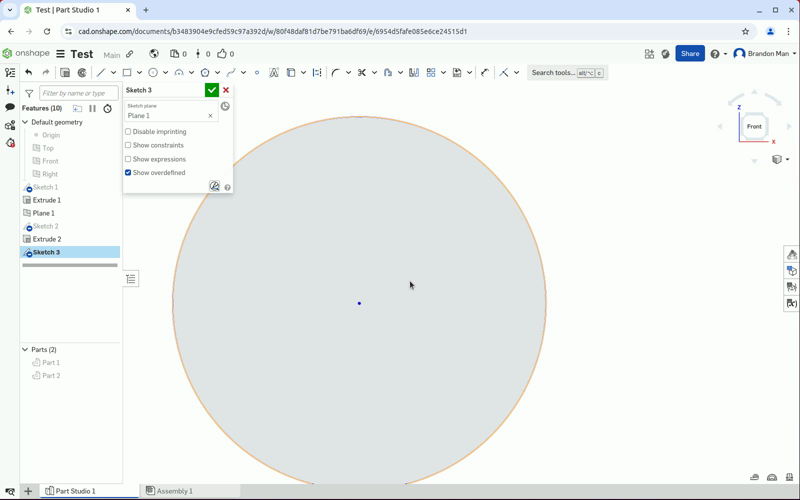
scroll(-6)
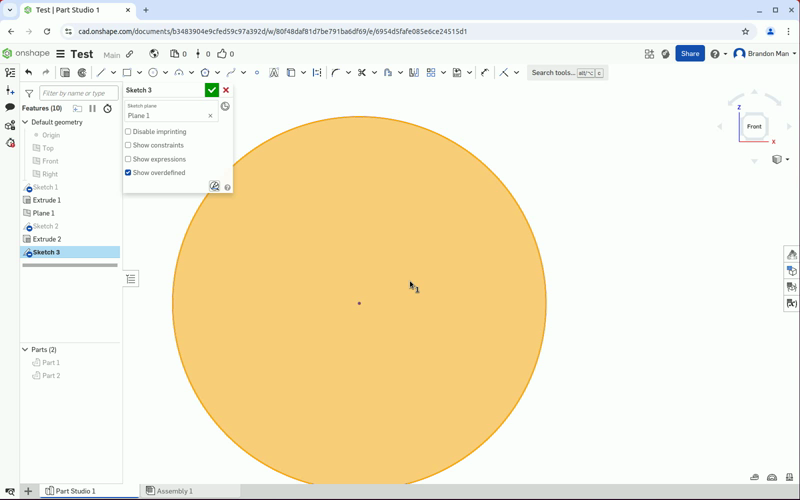
scroll(-6)
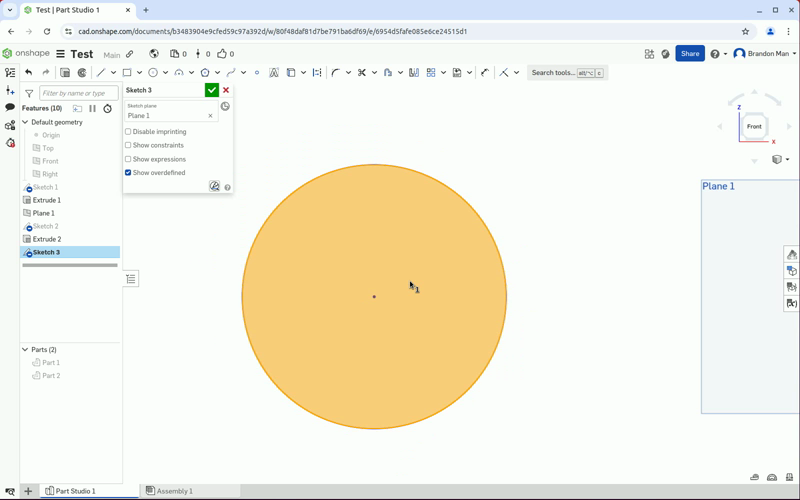
scroll(-6)
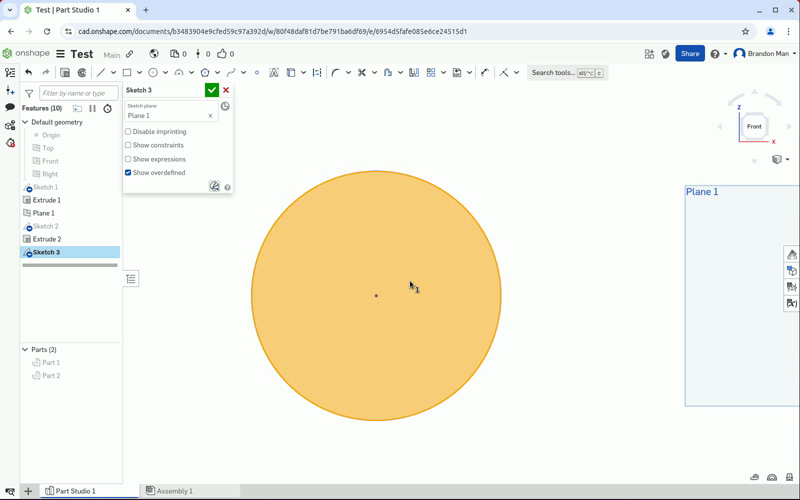
scroll(-6)
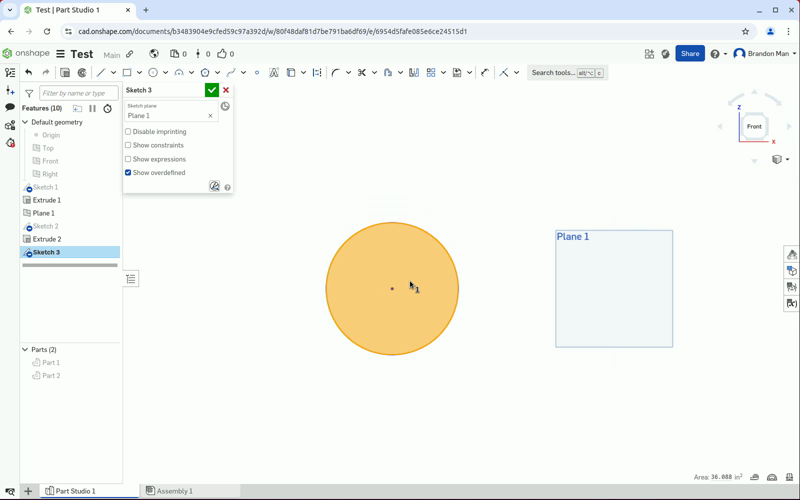
scroll(-6)
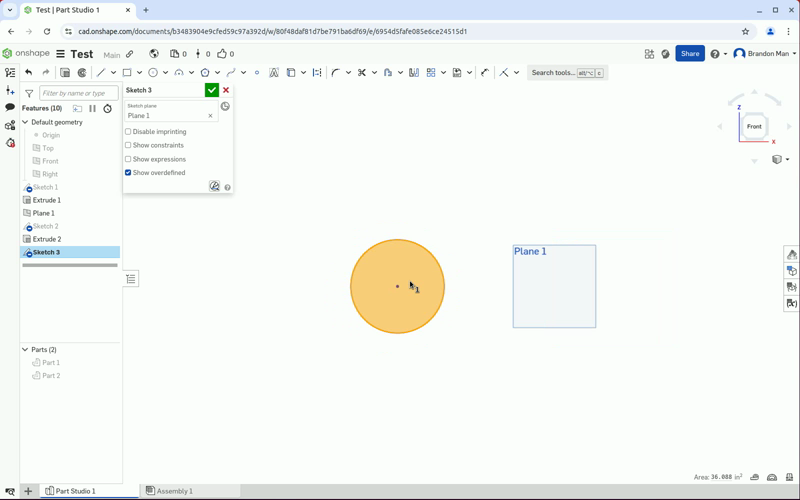
scroll(-6)
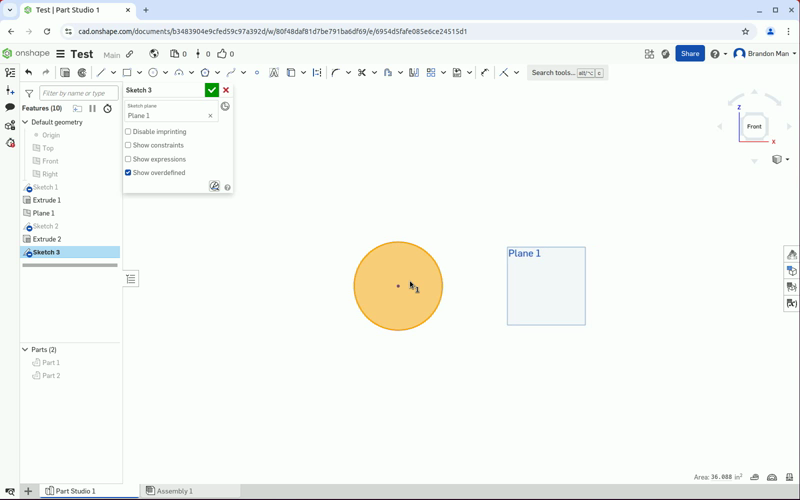
scroll(-6)
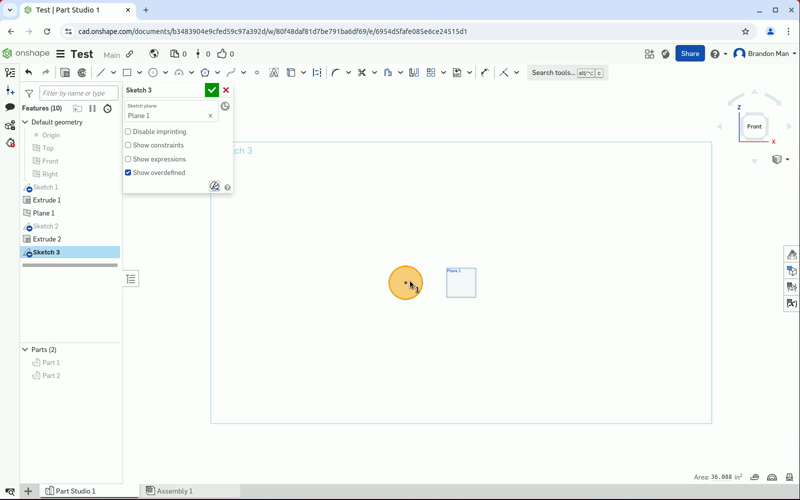
mouse_move(73, 352)
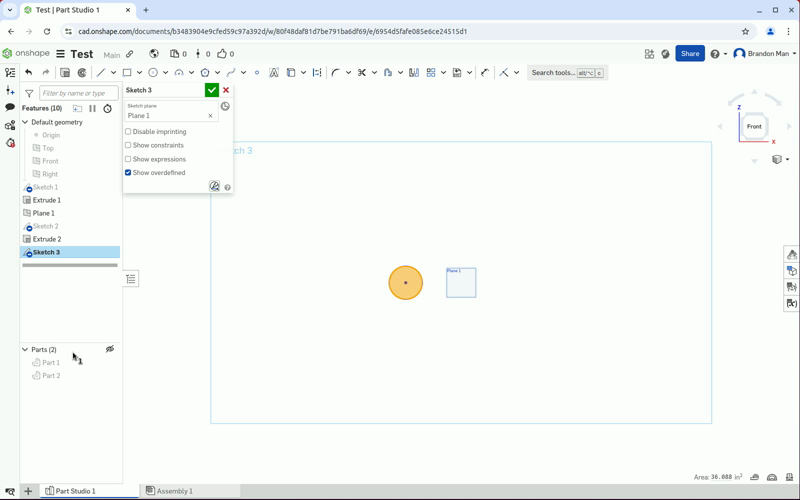
key(shift+y)
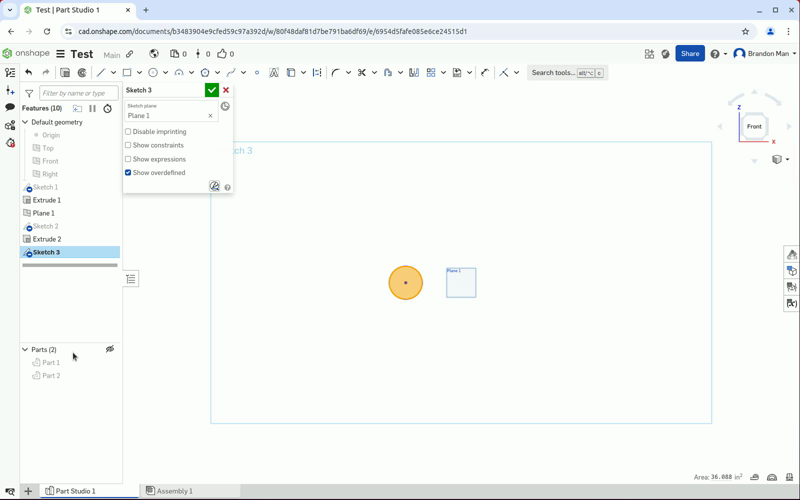
key(shift+e)
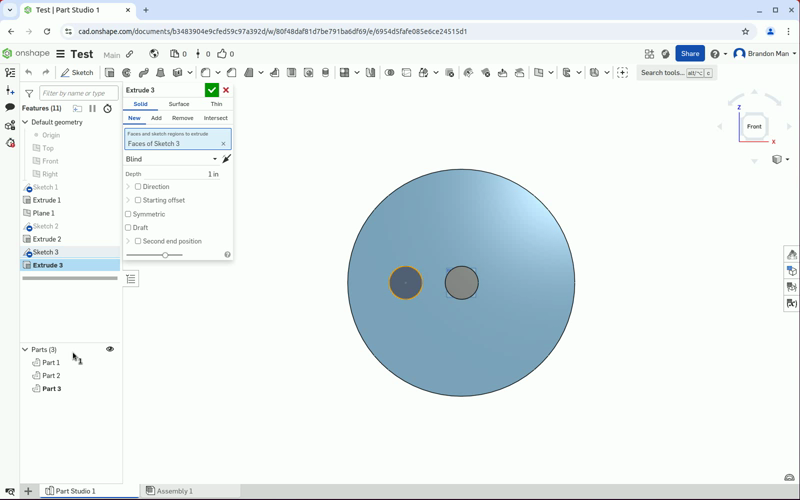
mouse_move(143, 106)
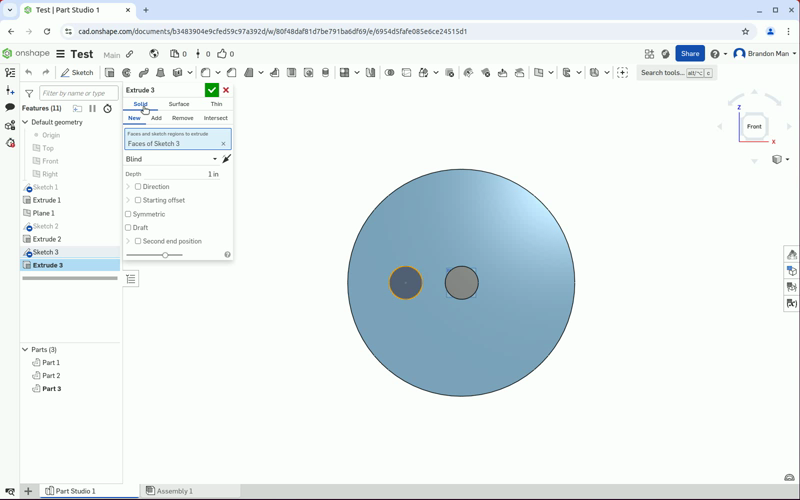
click(143, 106)
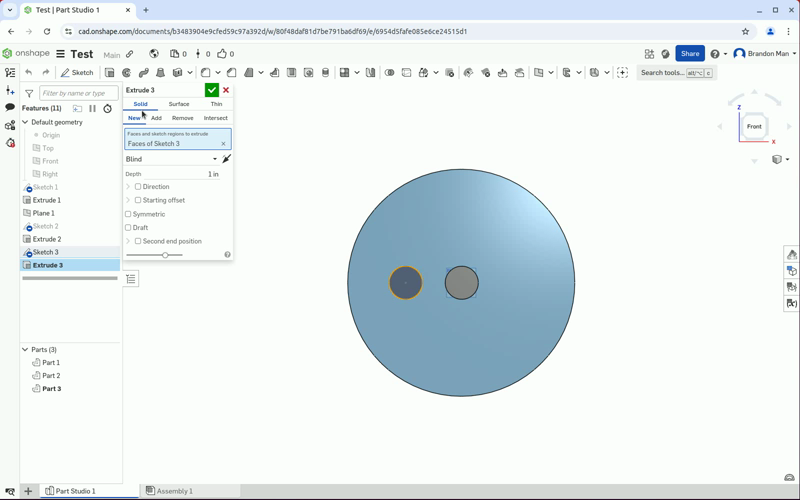
mouse_move(137, 120)
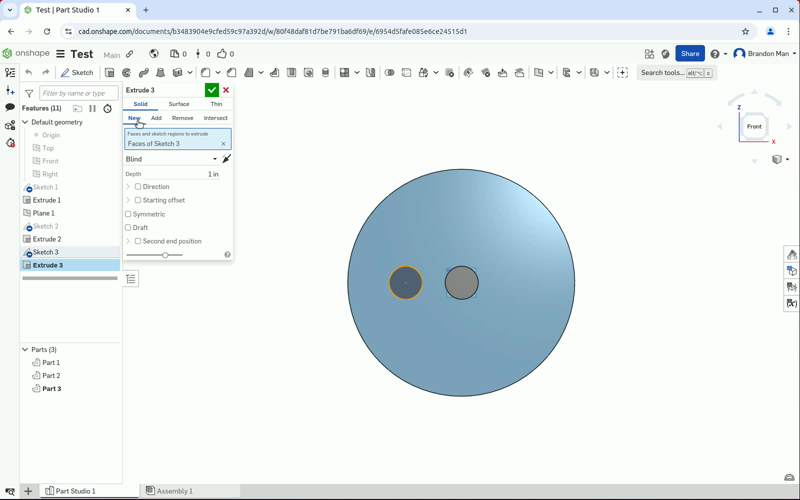
click(137, 120)
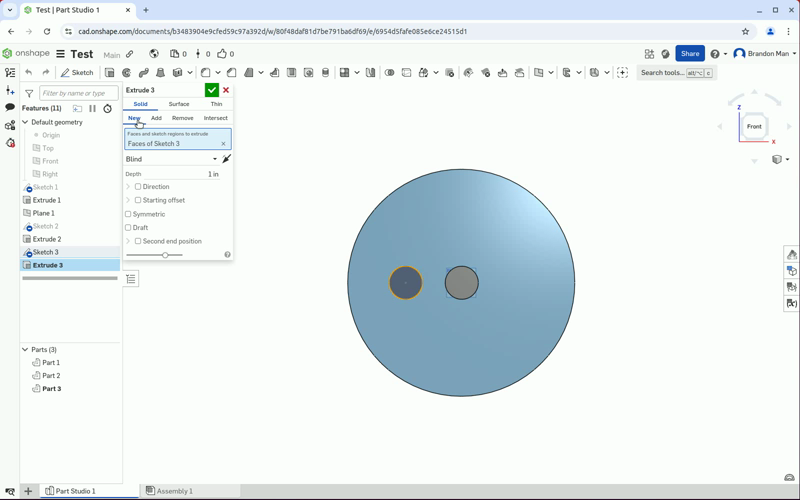
key(tab, 4)
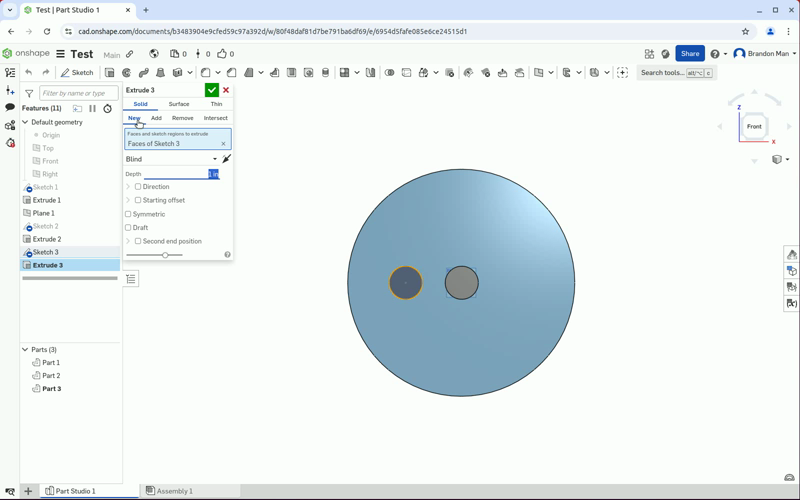
text(4.092)
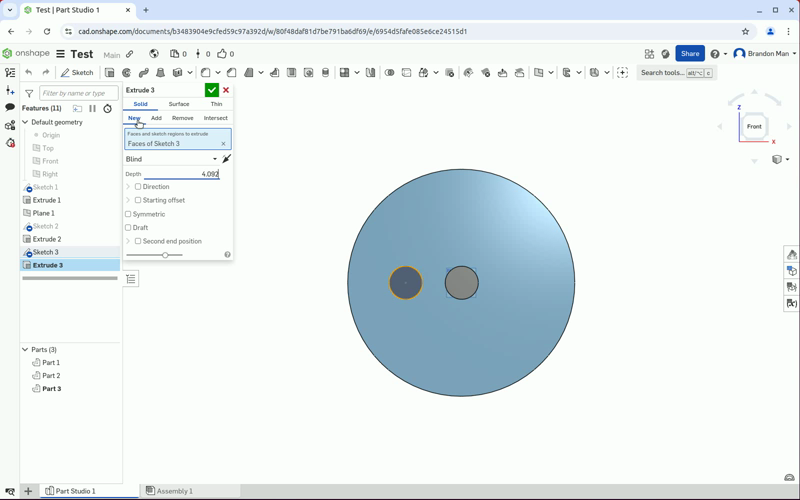
key(enter)
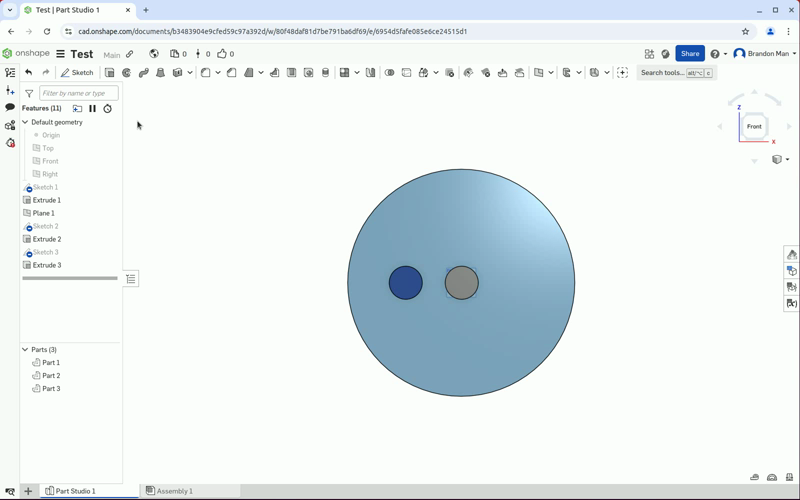
key(shift+h)
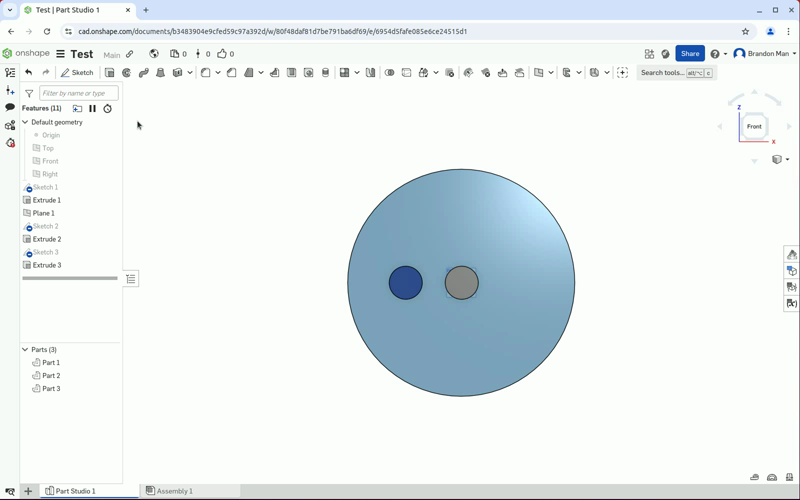
key(shift+h)
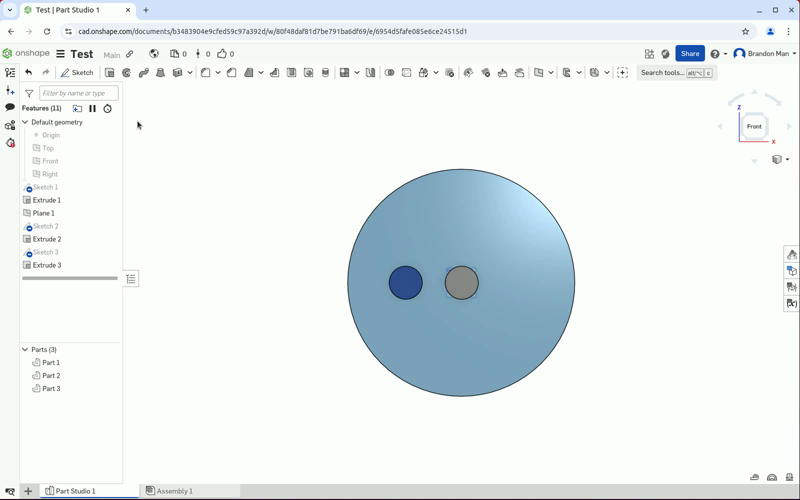
mouse_move(73, 189)
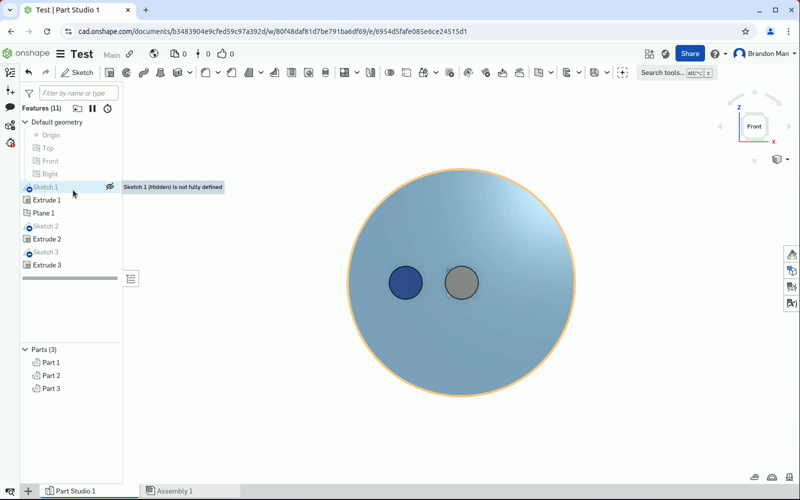
click(73, 189)
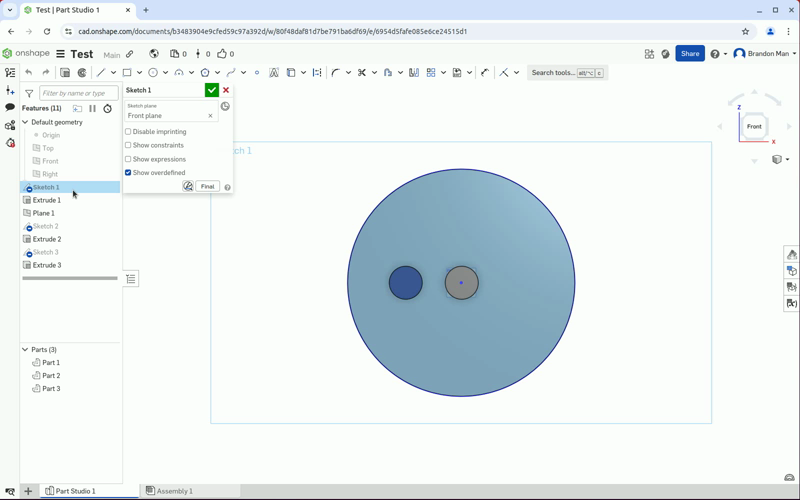
mouse_move(229, 92)
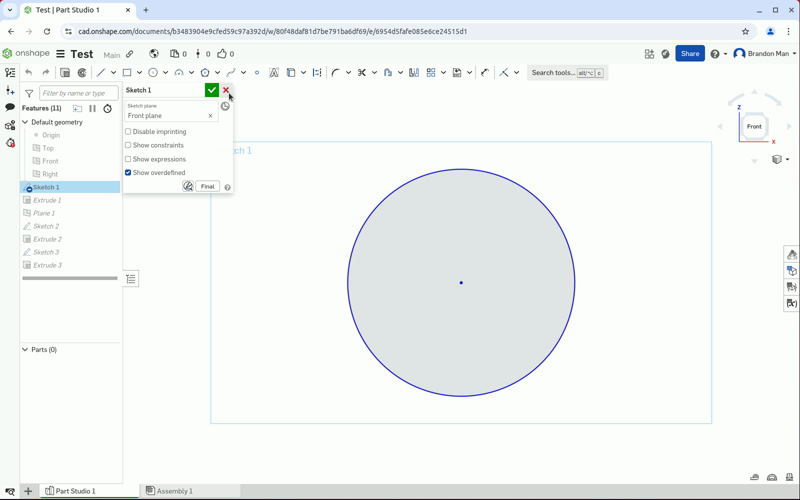
click(229, 92)
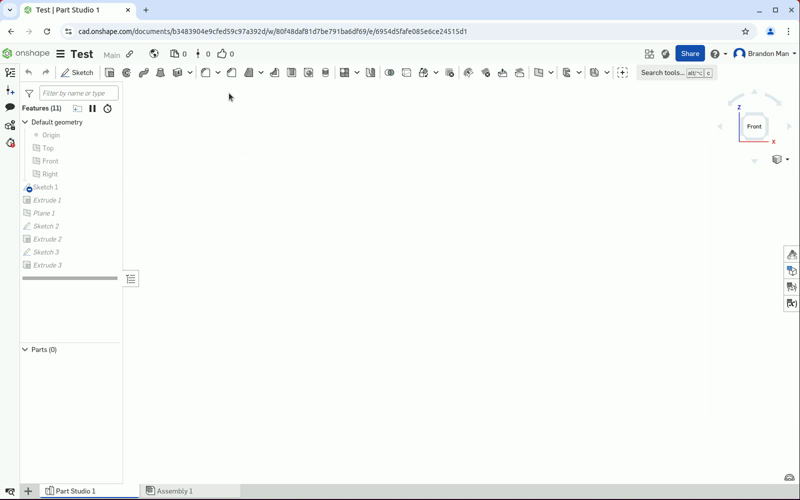
key(shift+s)
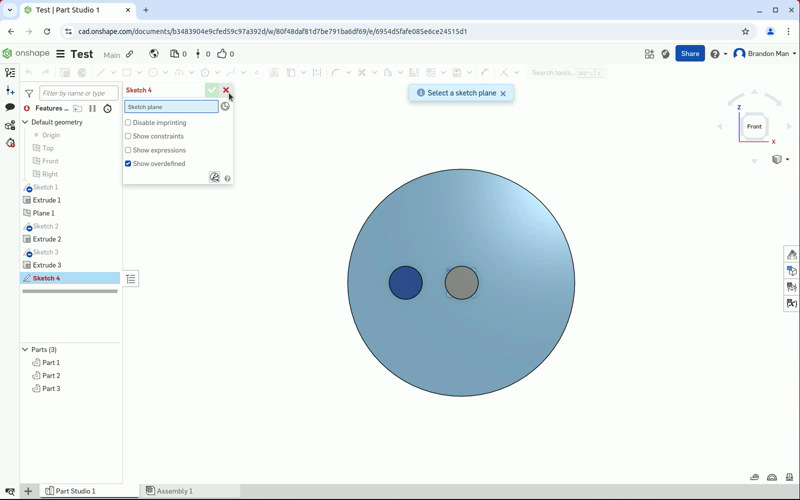
mouse_move(73, 215)
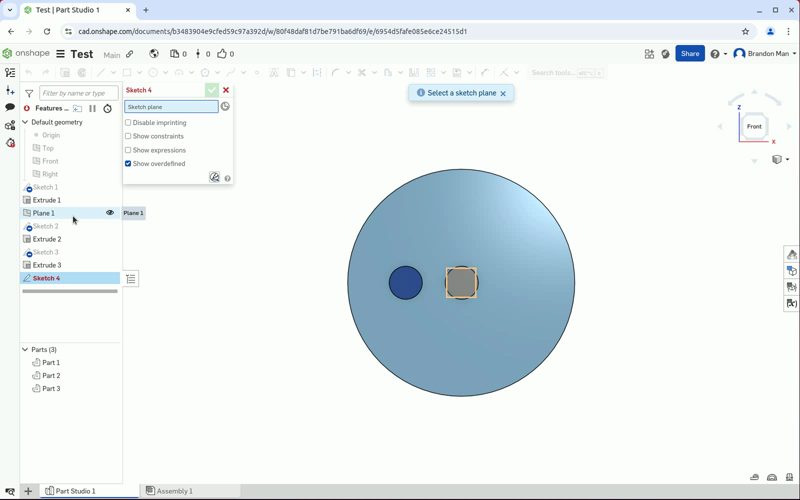
click(73, 215)
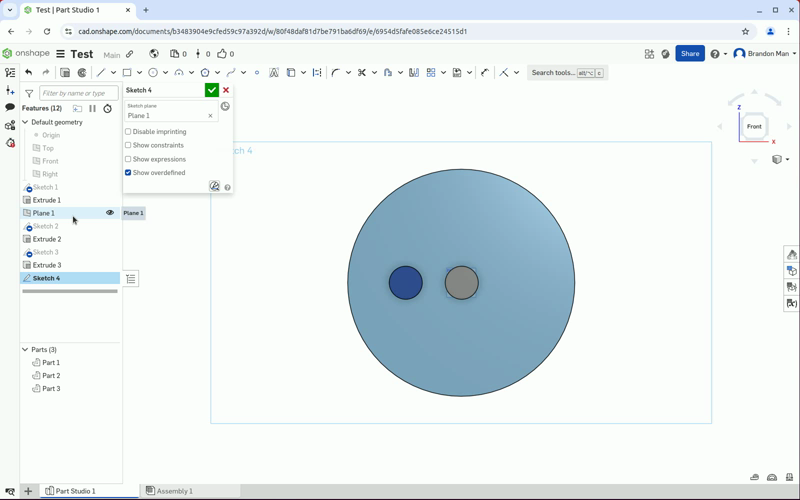
mouse_move(73, 352)
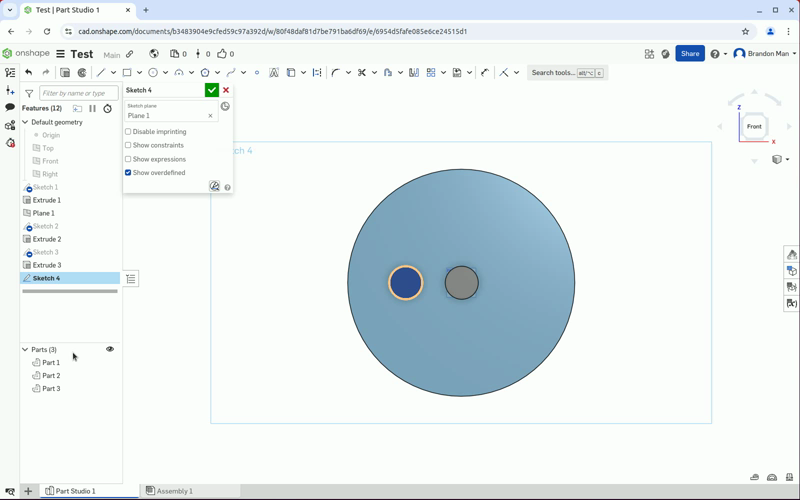
key(y)
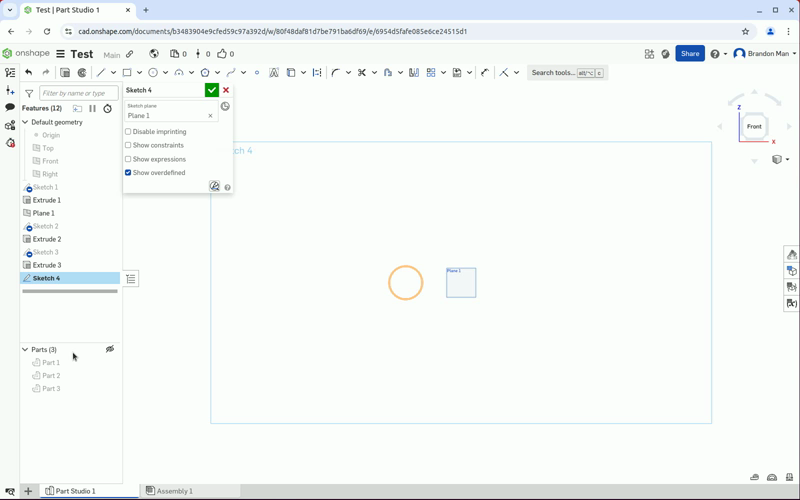
key(a)
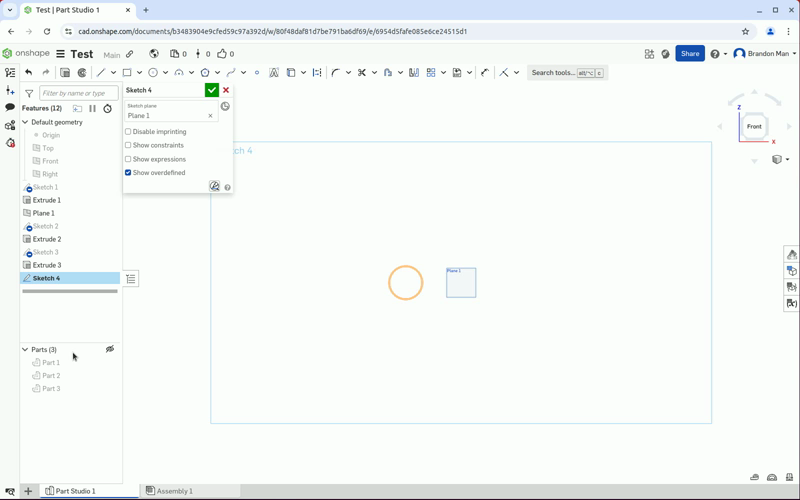
key_down(shift)
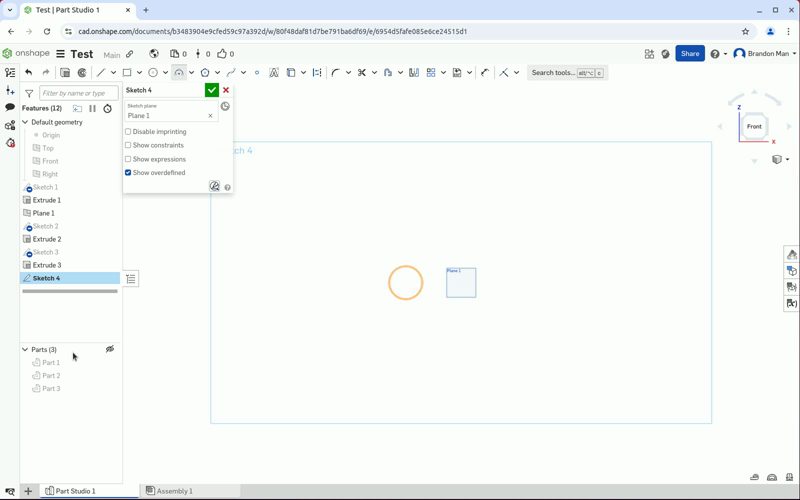
mouse_move(406, 298)
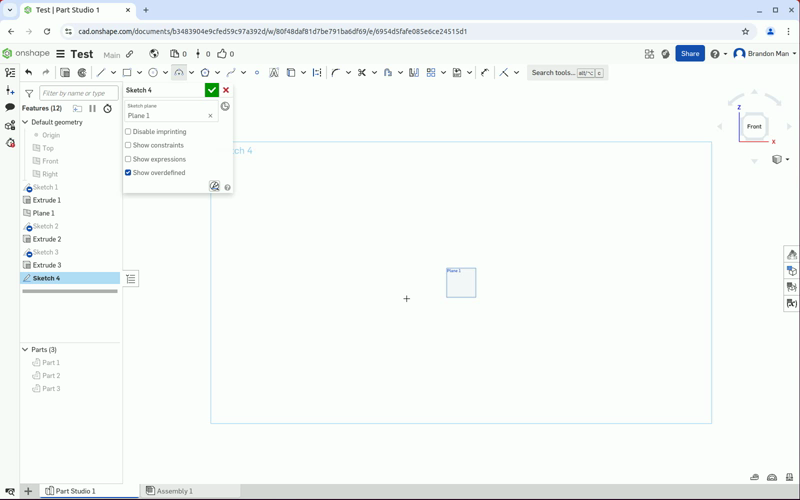
click(406, 298)
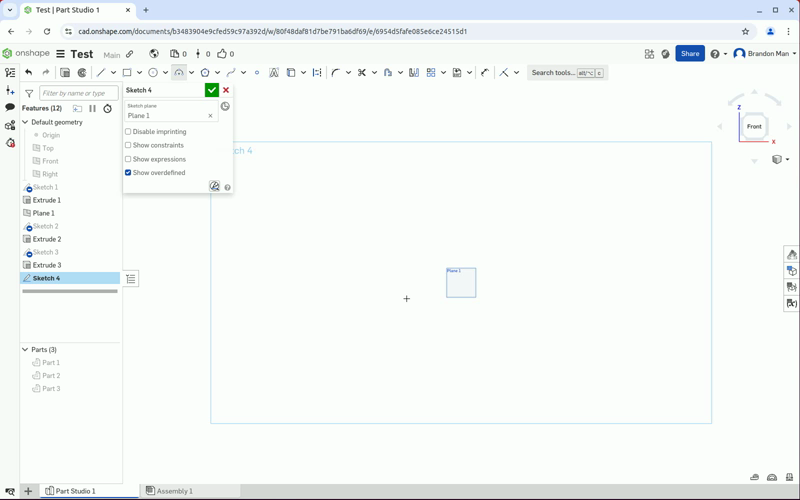
key_up(shift)
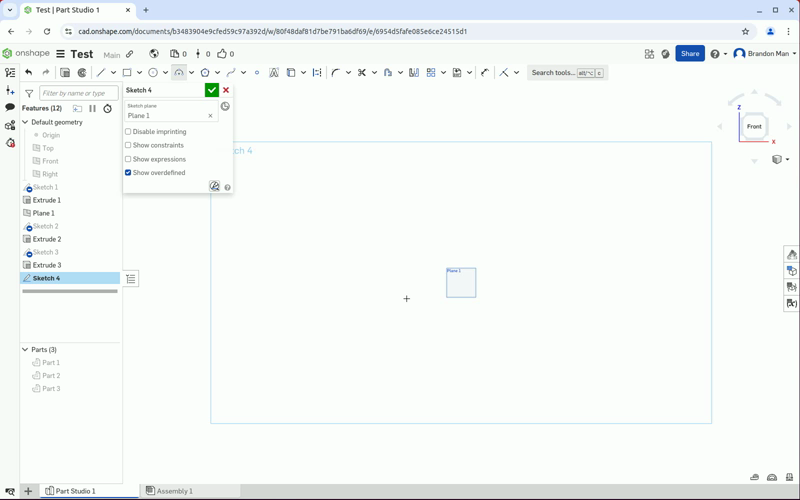
key_down(shift)
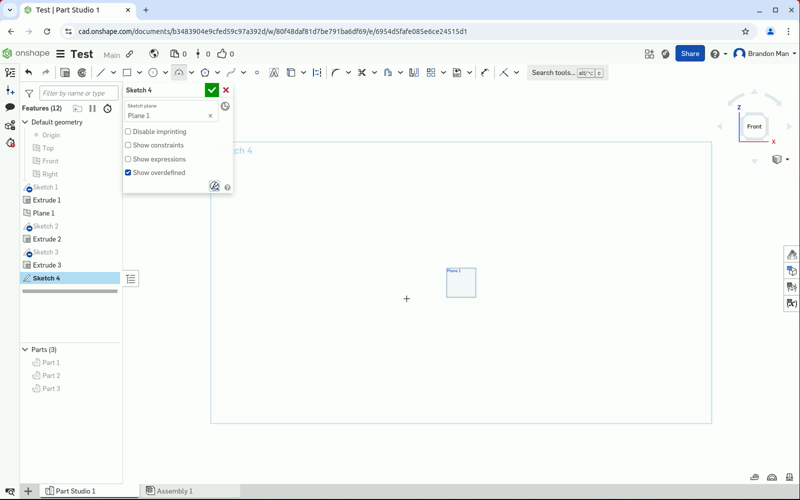
mouse_move(406, 267)
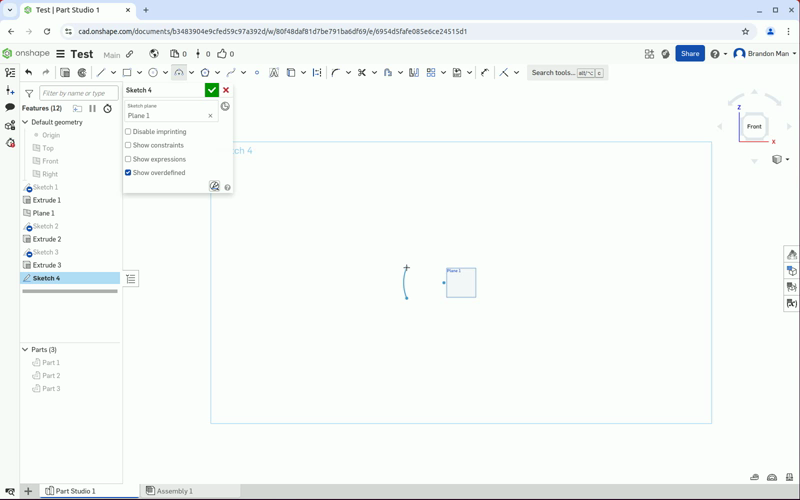
click(406, 267)
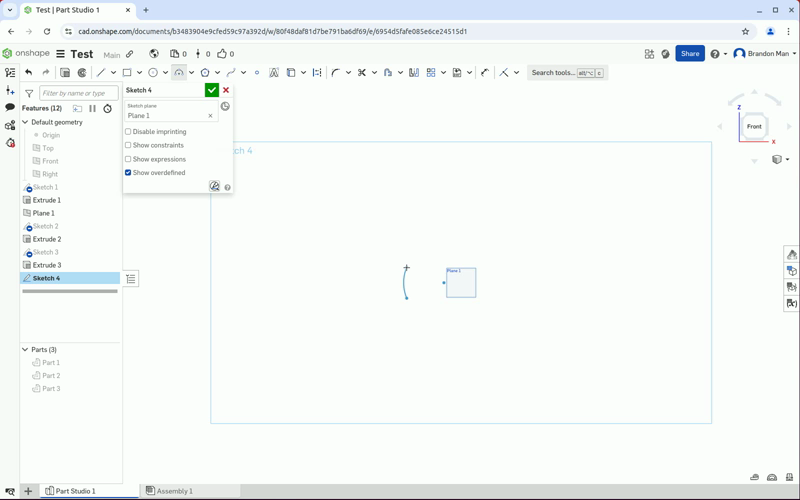
mouse_move(517, 282)
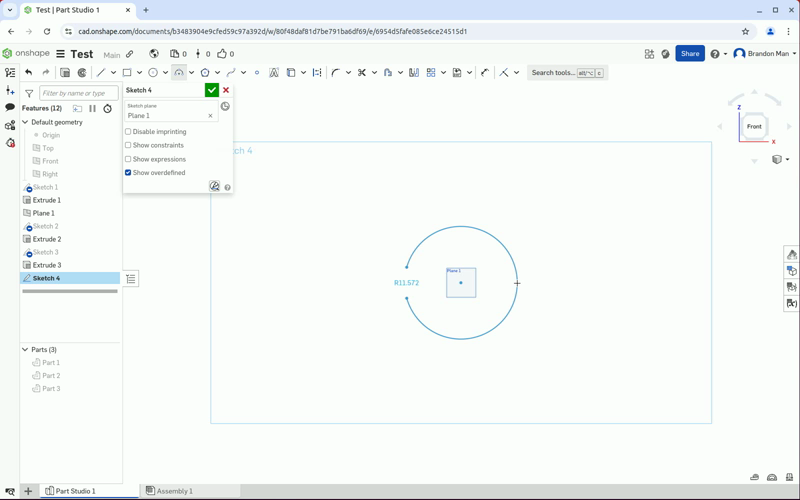
click(517, 282)
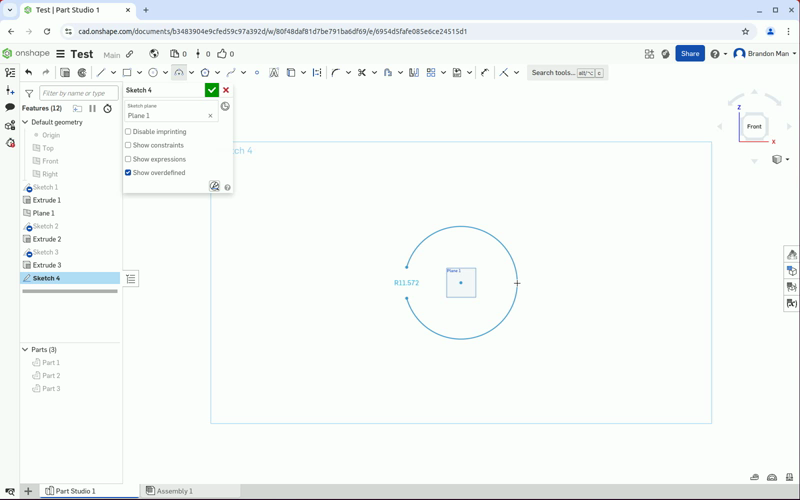
key_up(shift)
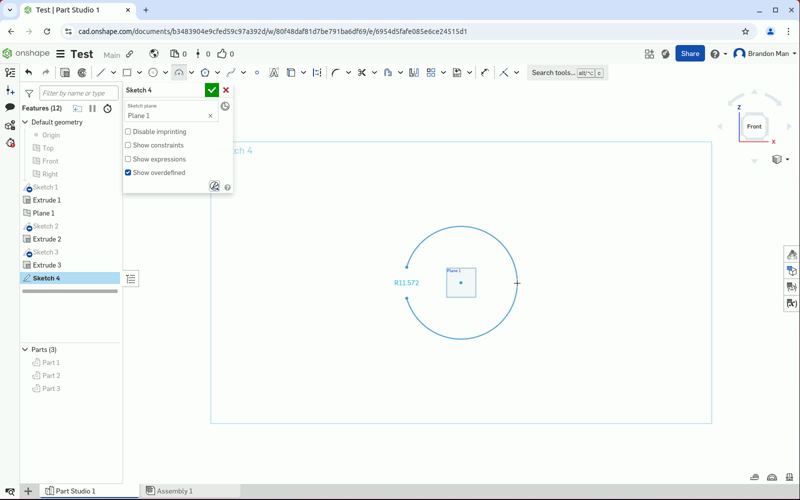
mouse_move(406, 267)
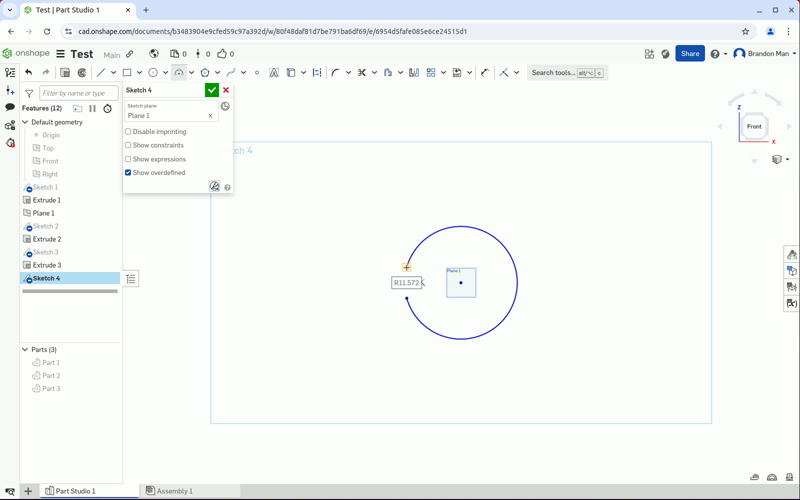
click(406, 267)
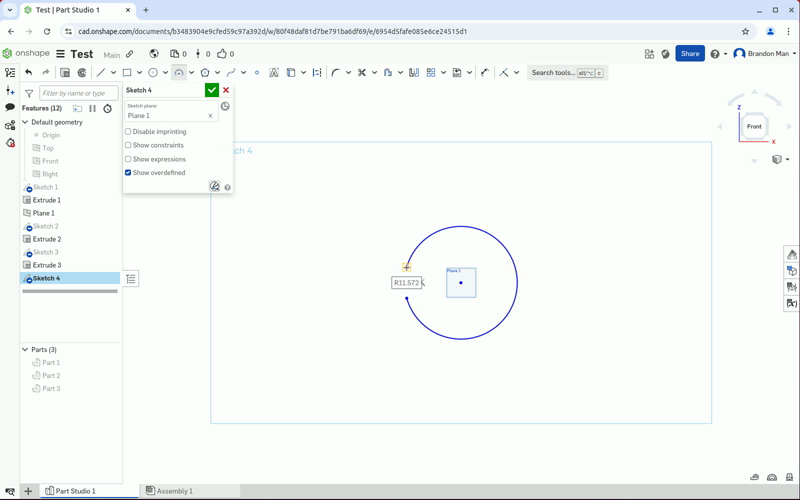
mouse_move(406, 298)
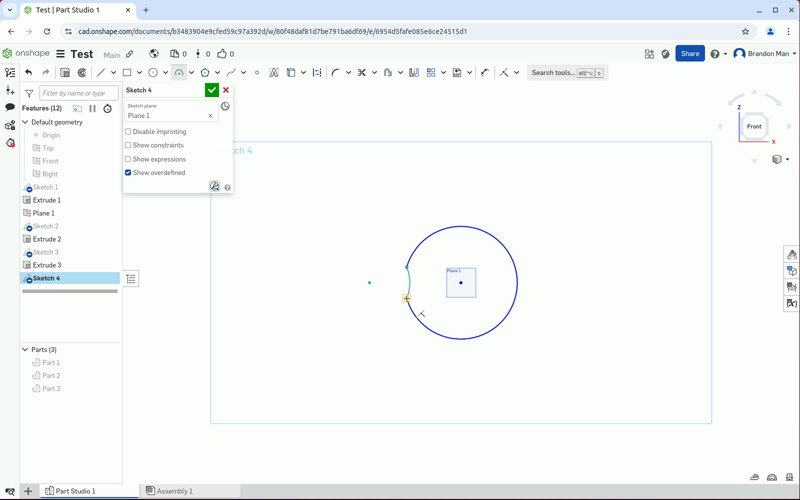
click(406, 298)
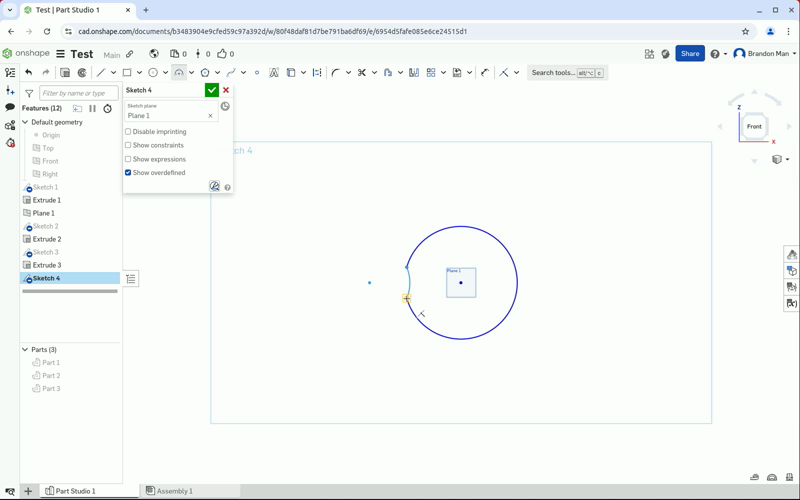
key_down(shift)
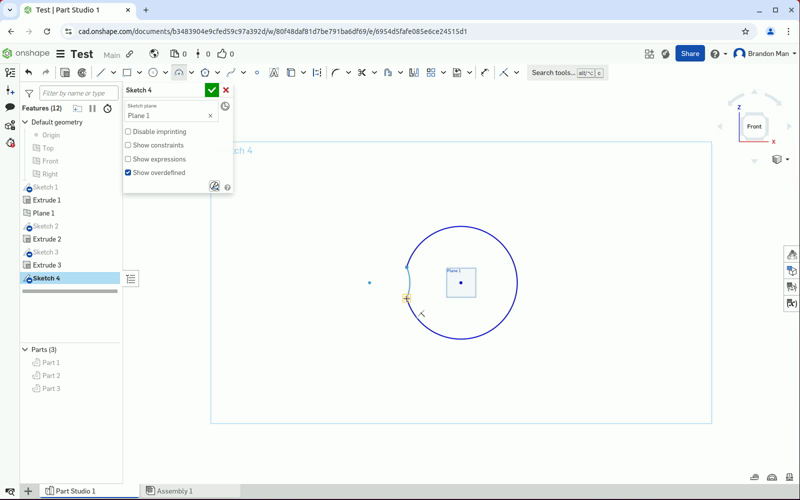
mouse_move(420, 282)
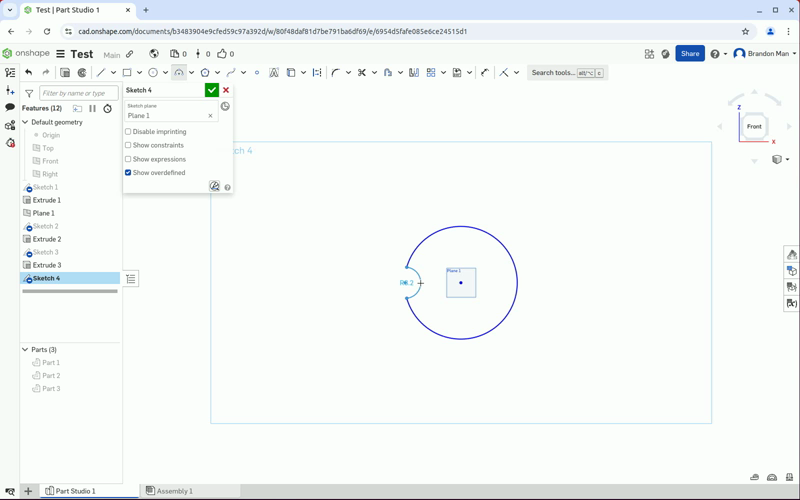
click(420, 282)
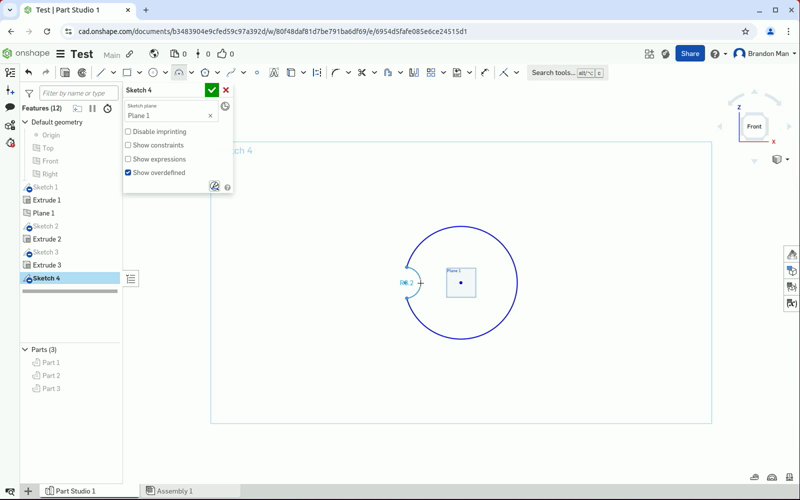
key_up(shift)
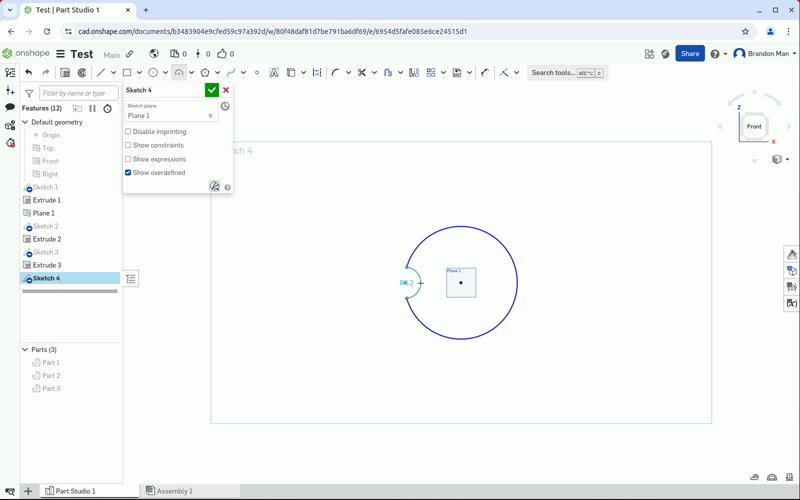
key(esc)
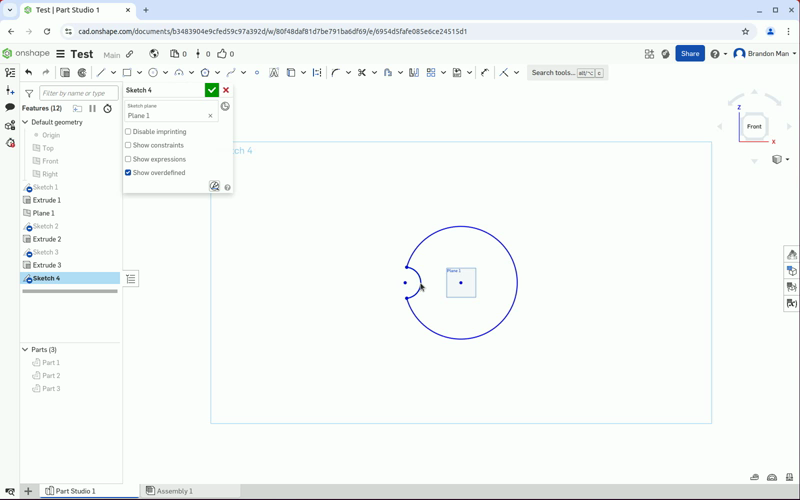
key(c)
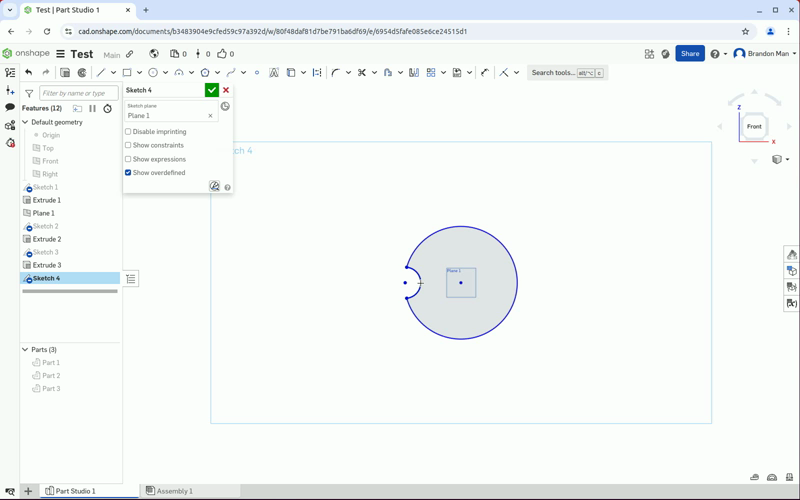
key_down(shift)
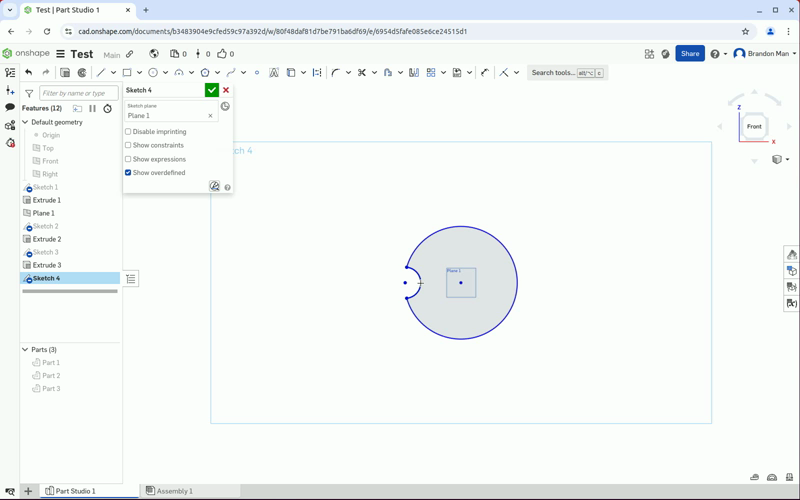
mouse_move(461, 283)
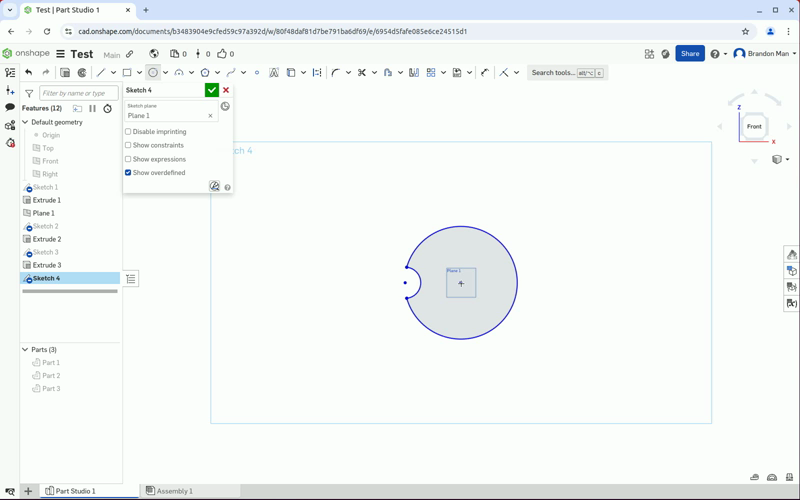
scroll(6)
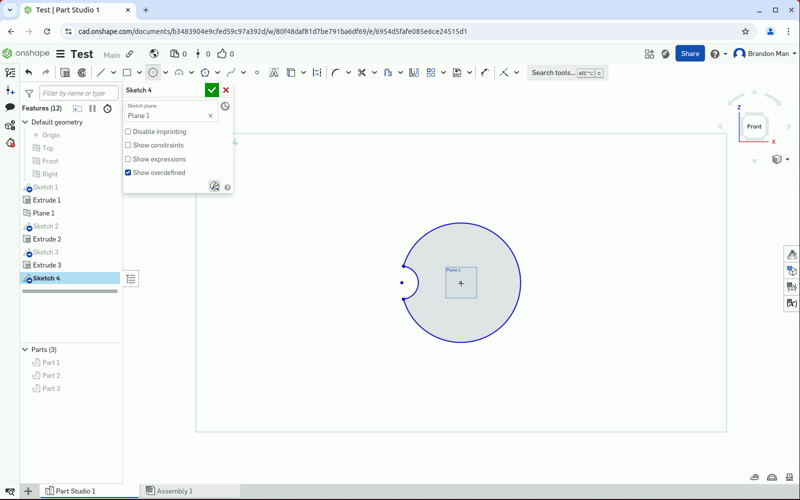
scroll(6)
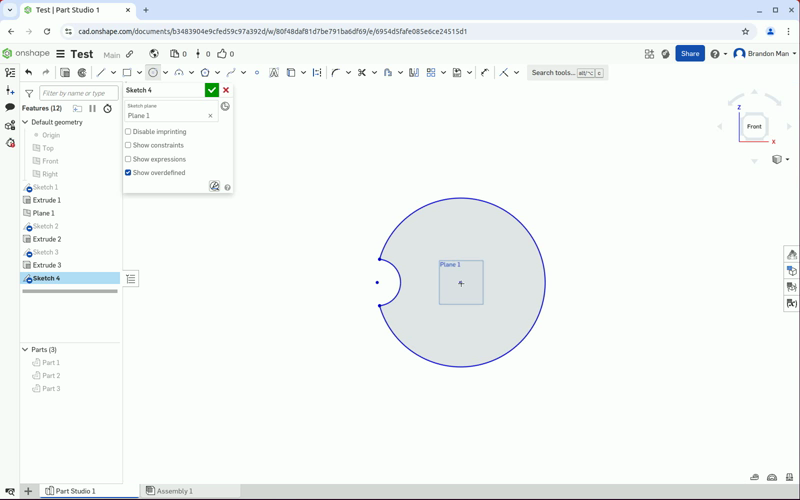
scroll(6)
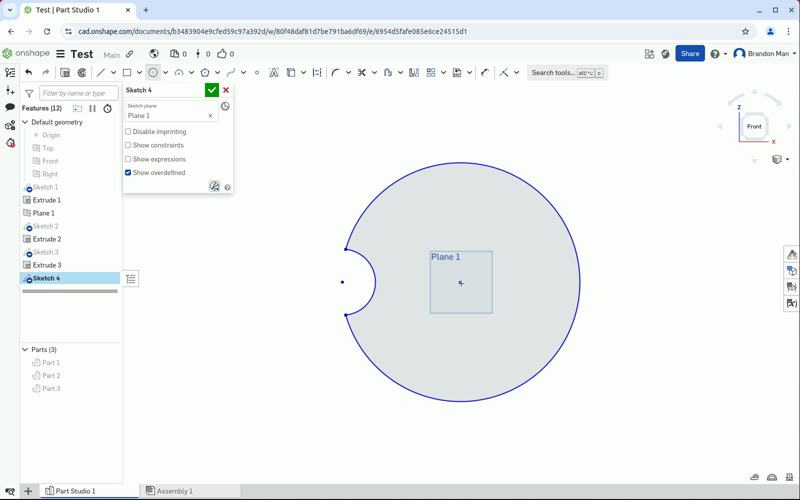
scroll(6)
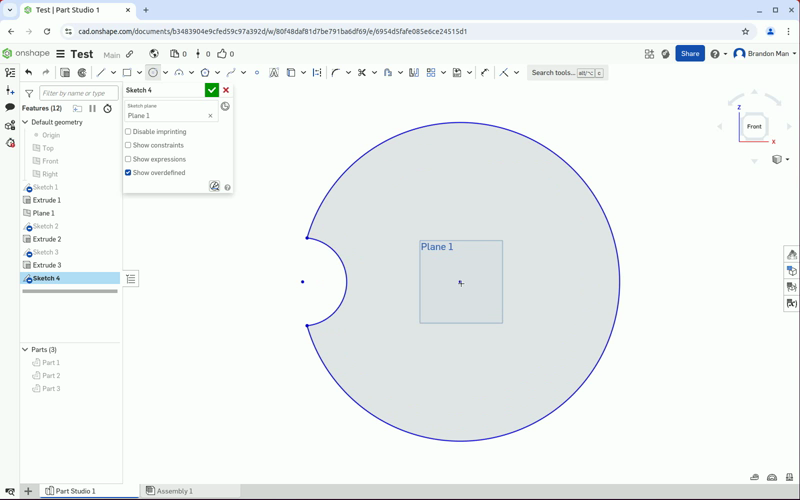
scroll(6)
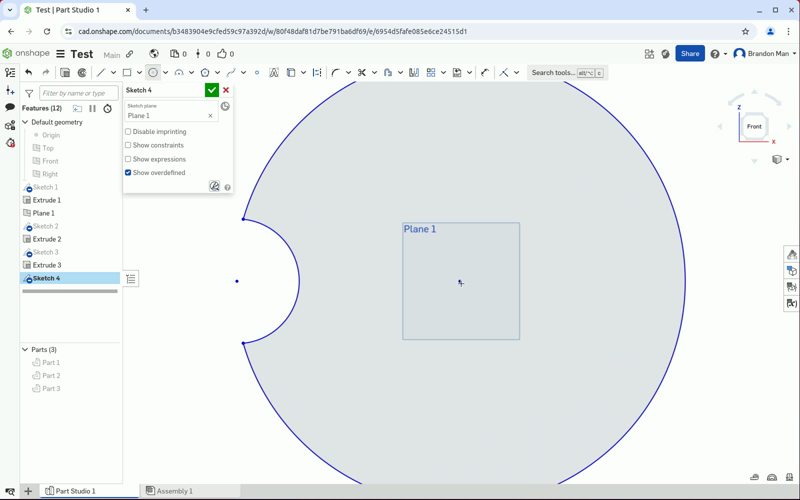
scroll(6)
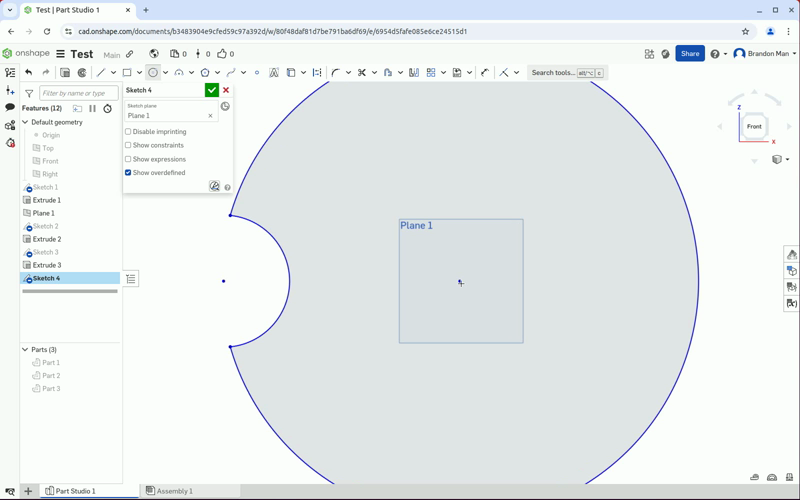
scroll(6)
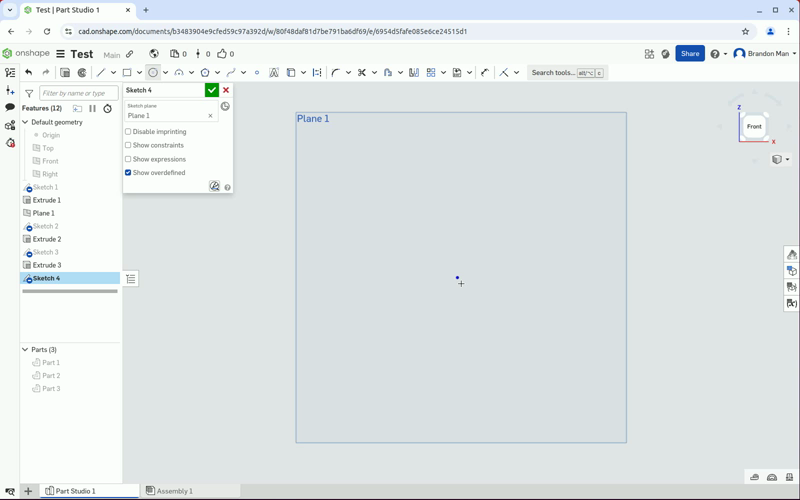
click(461, 283)
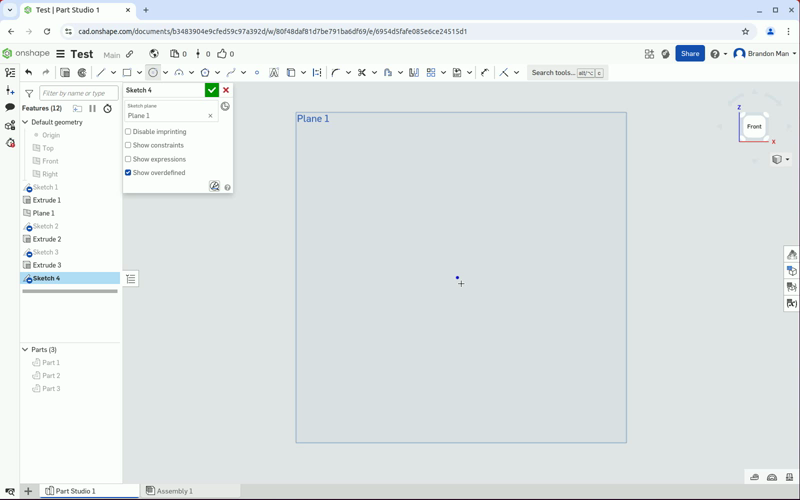
scroll(-6)
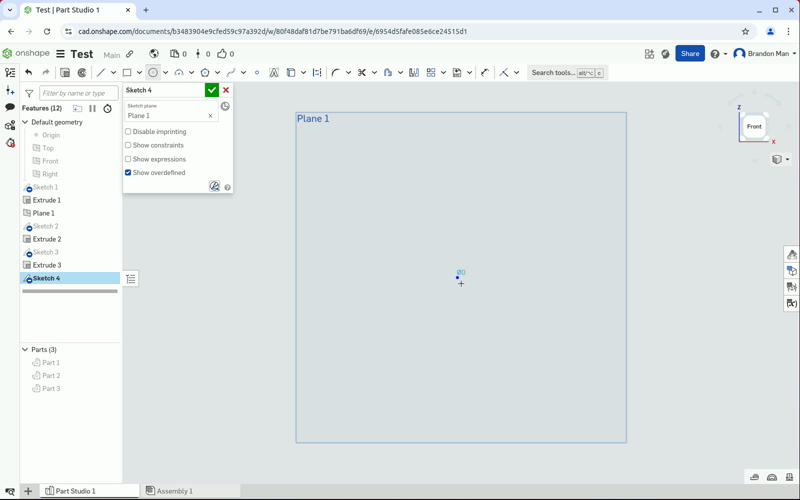
scroll(-6)
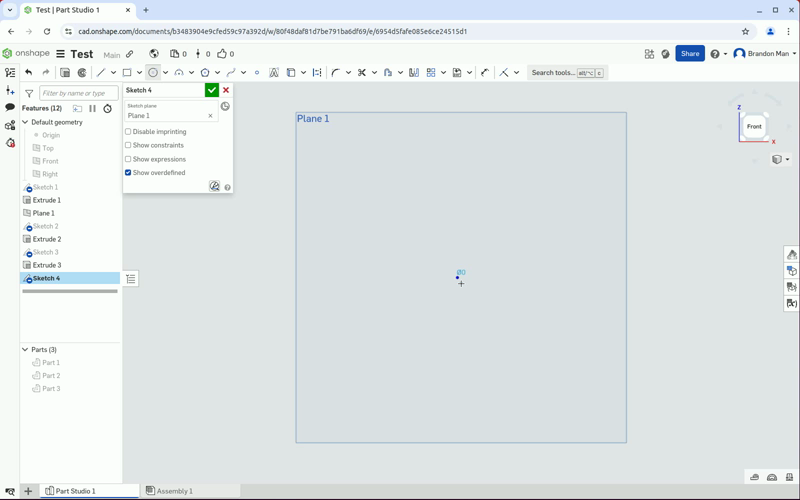
scroll(-6)
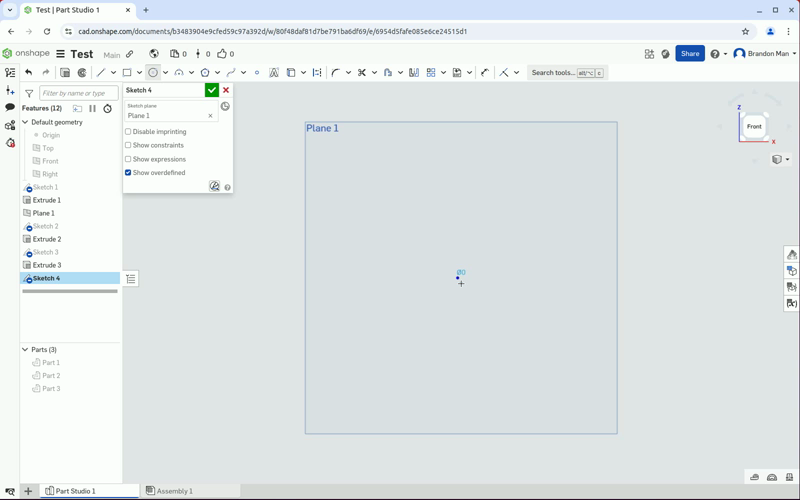
scroll(-6)
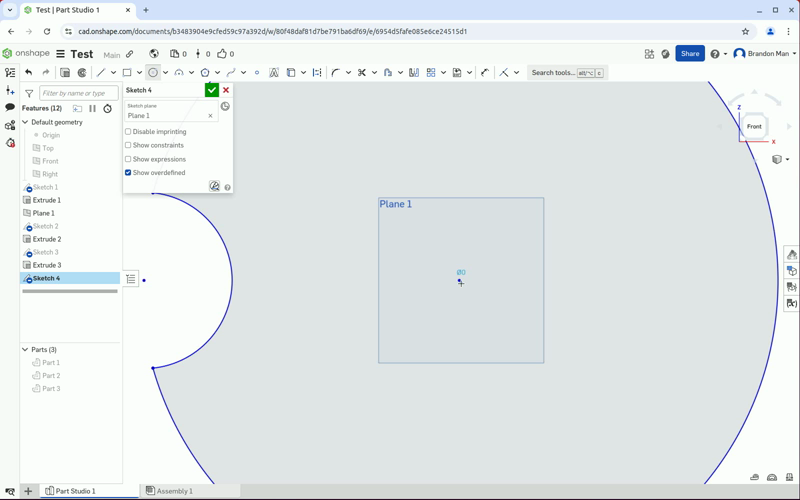
scroll(-6)
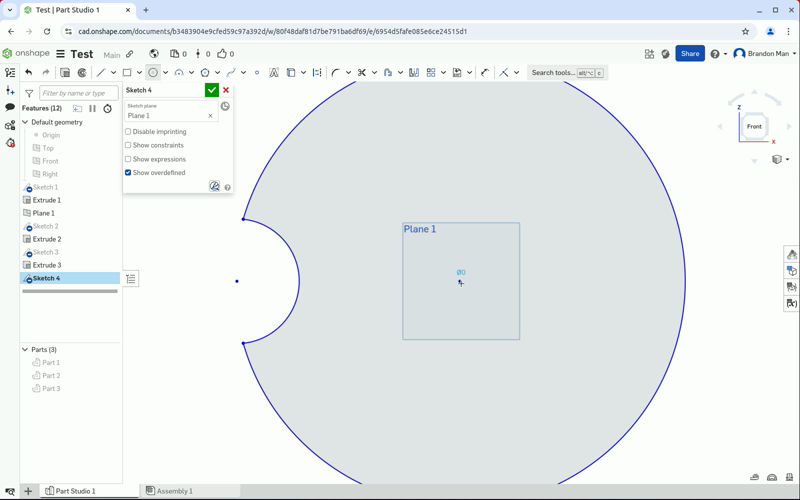
scroll(-6)
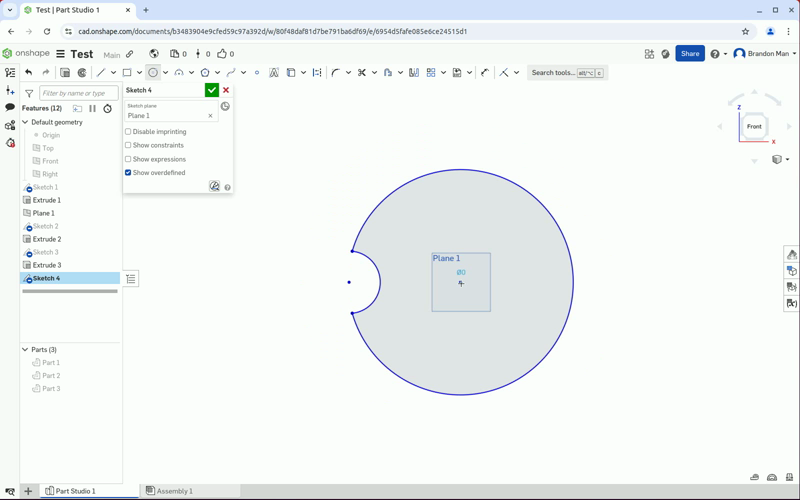
scroll(-6)
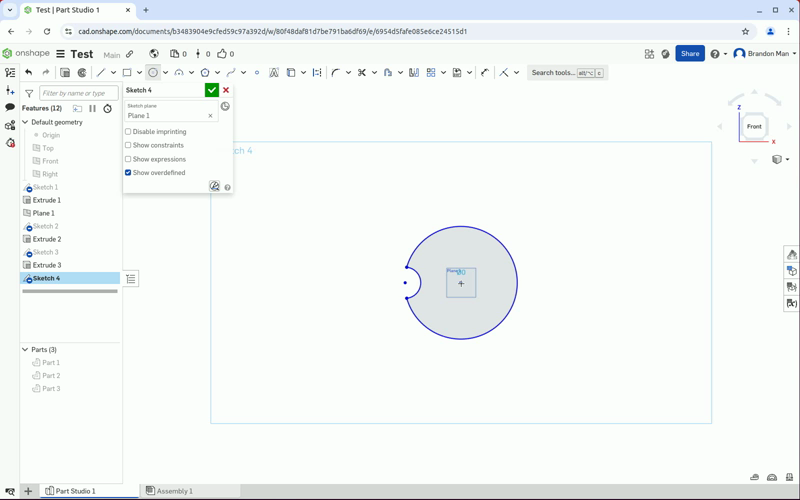
key_up(shift)
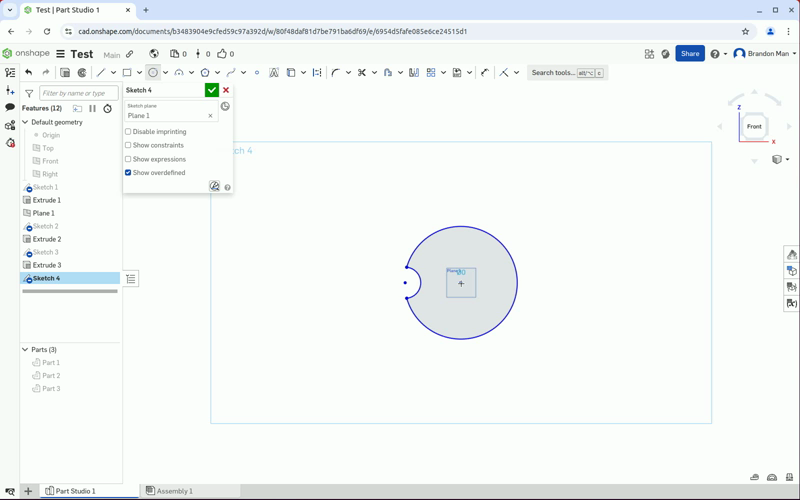
mouse_move(476, 283)
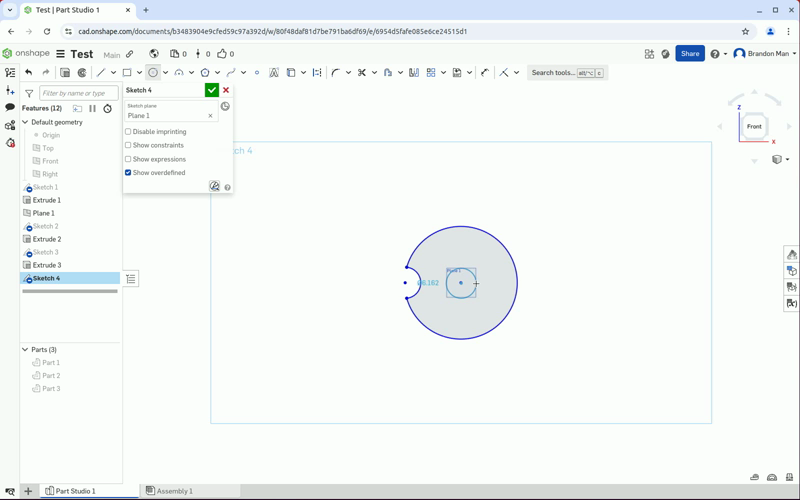
click(476, 283)
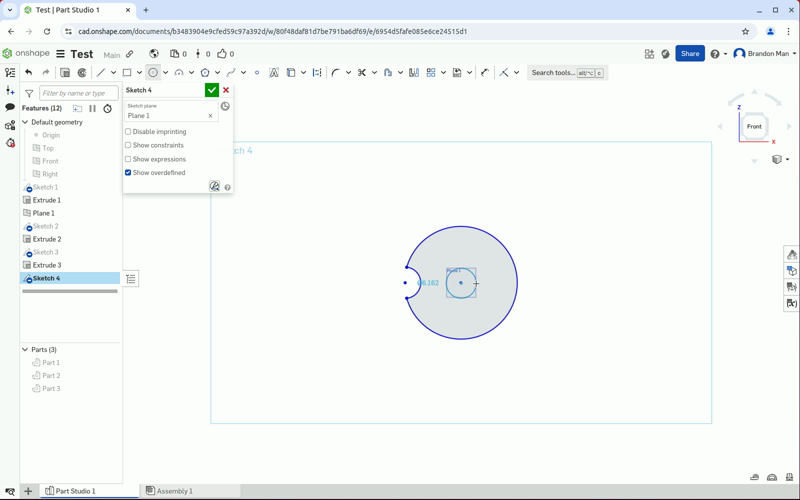
key(esc)
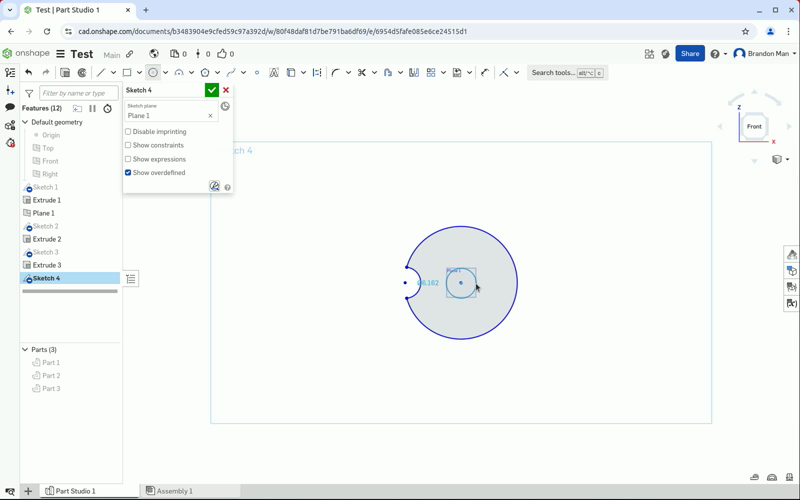
mouse_move(500, 262)
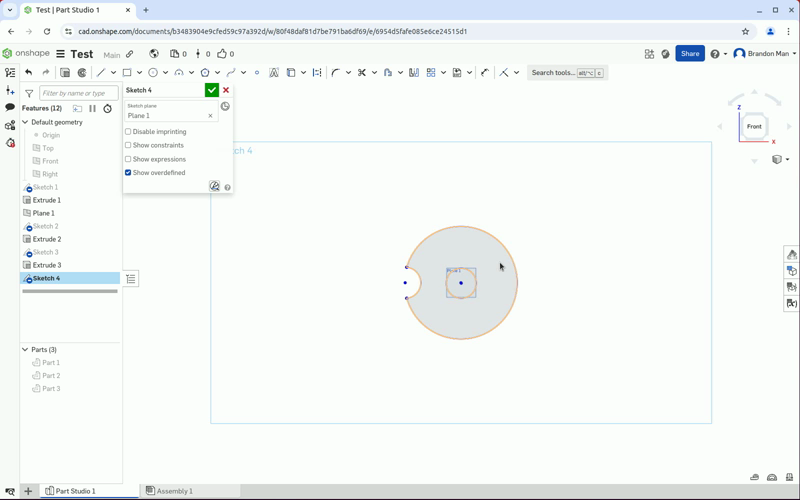
click(500, 262)
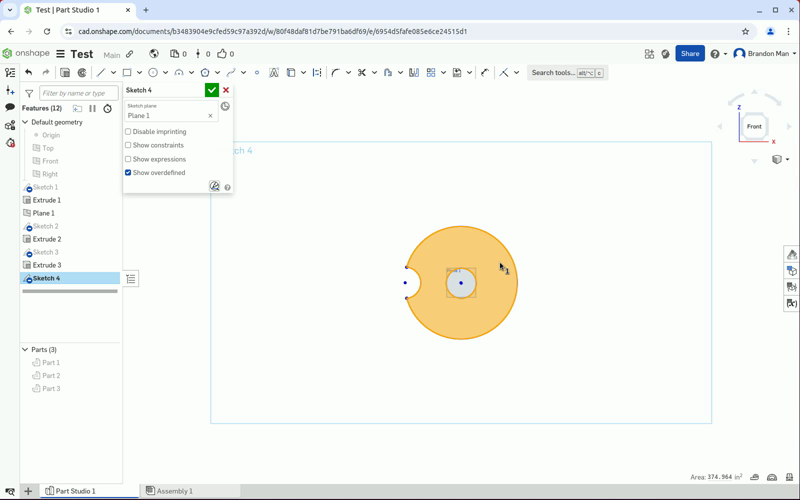
mouse_move(73, 352)
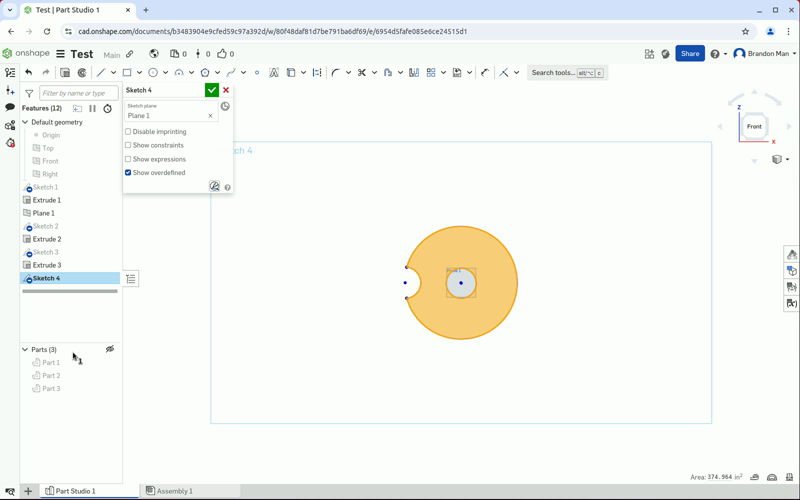
key(shift+y)
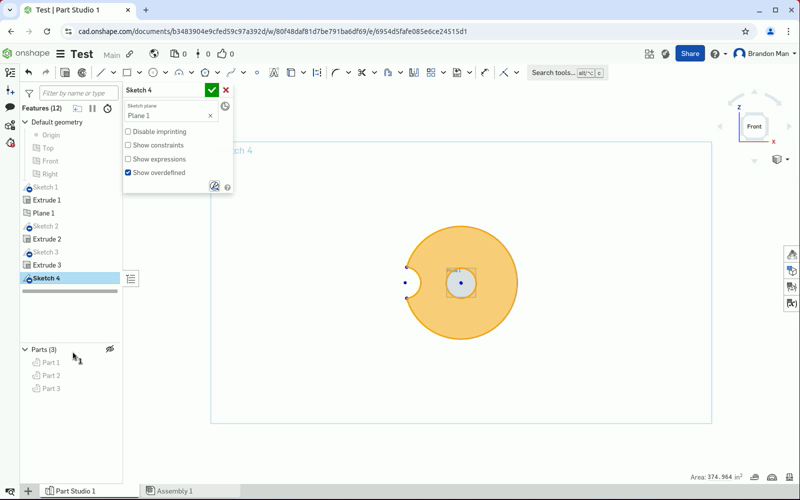
key(shift+e)
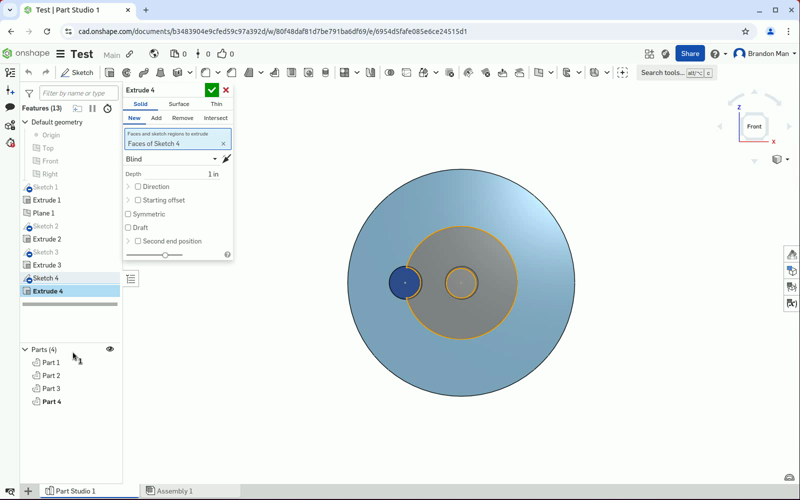
mouse_move(143, 106)
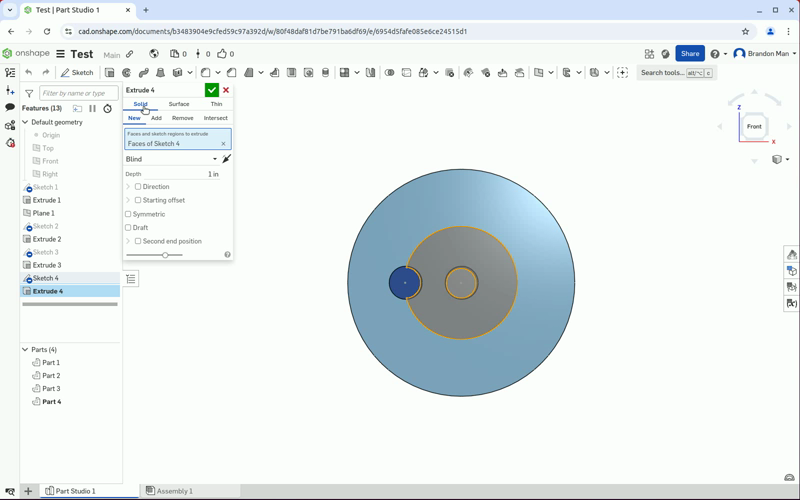
click(143, 106)
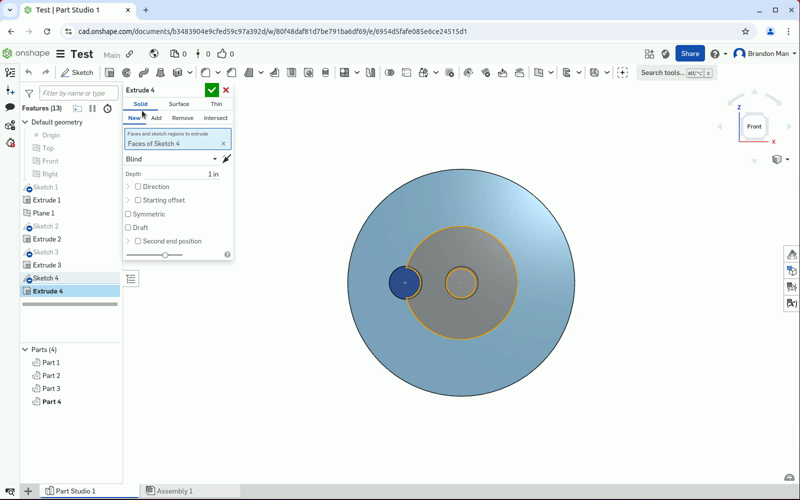
mouse_move(137, 120)
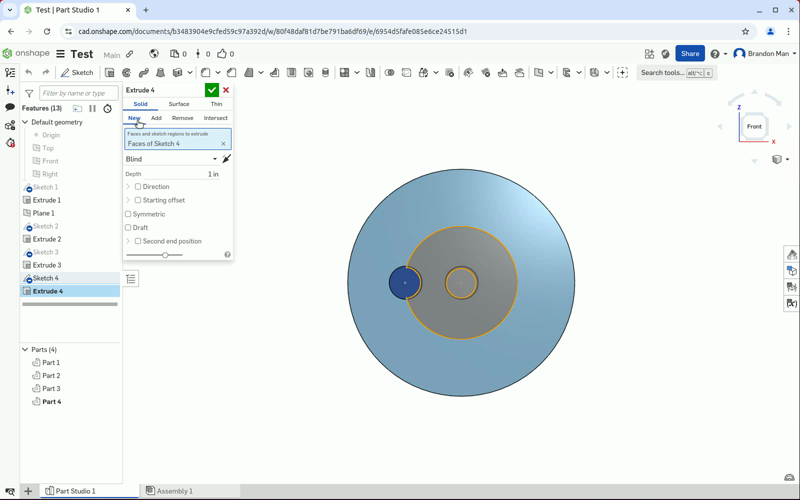
click(137, 120)
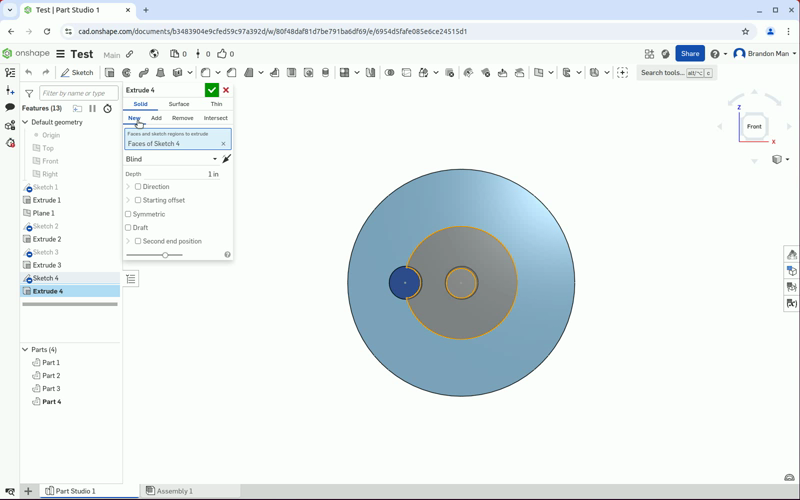
key(tab, 4)
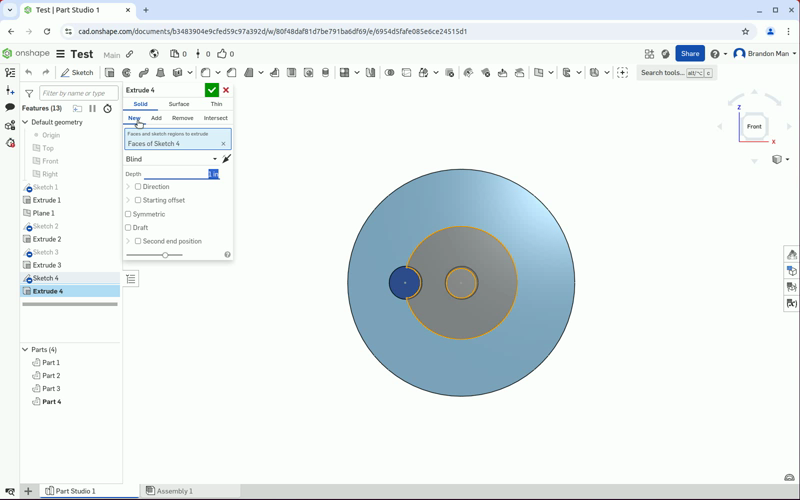
text(5.055)
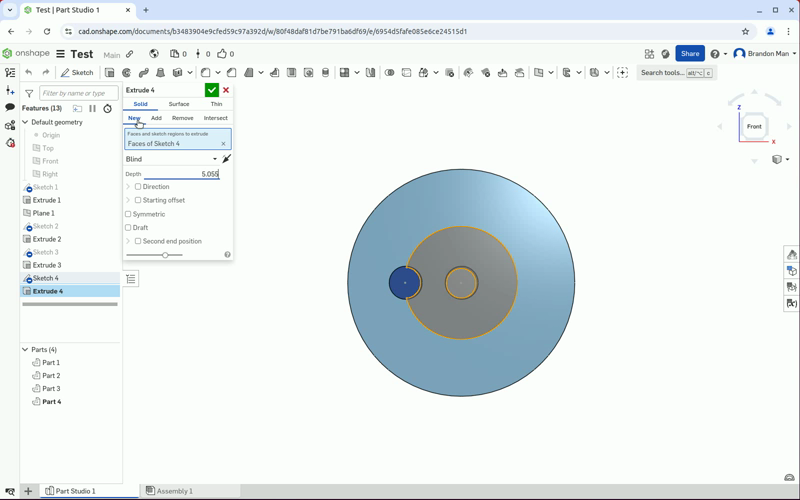
key(enter)
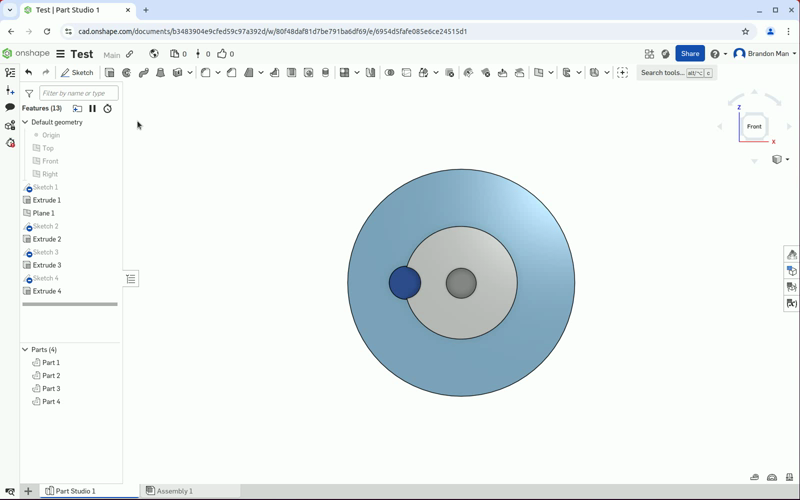
key(shift+h)
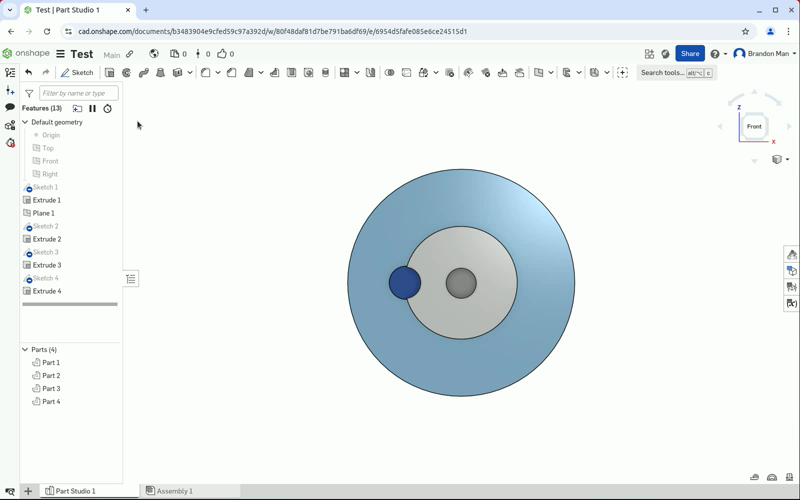
key(shift+h)
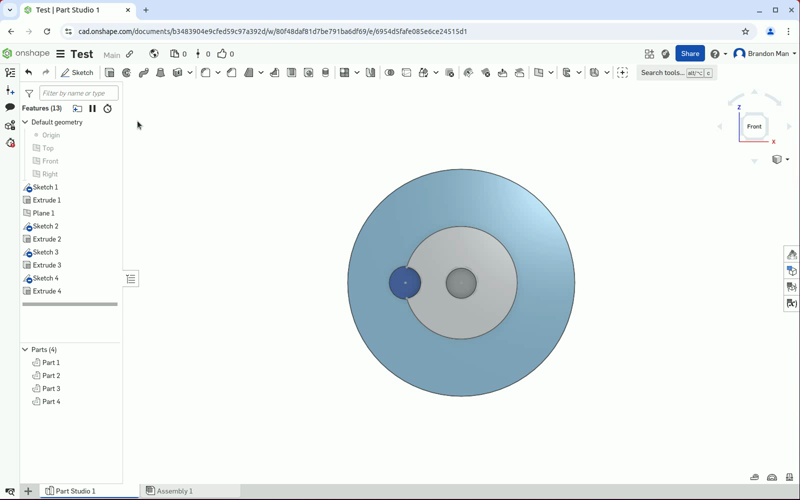
key(shift+7)
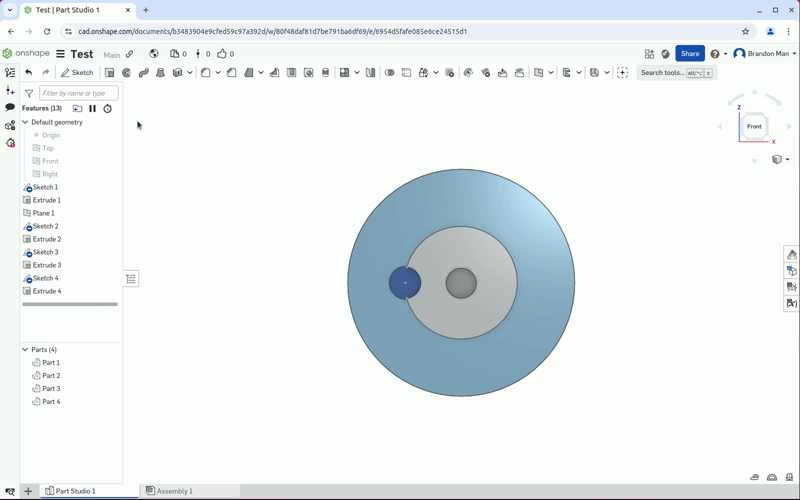
key(left, 2)
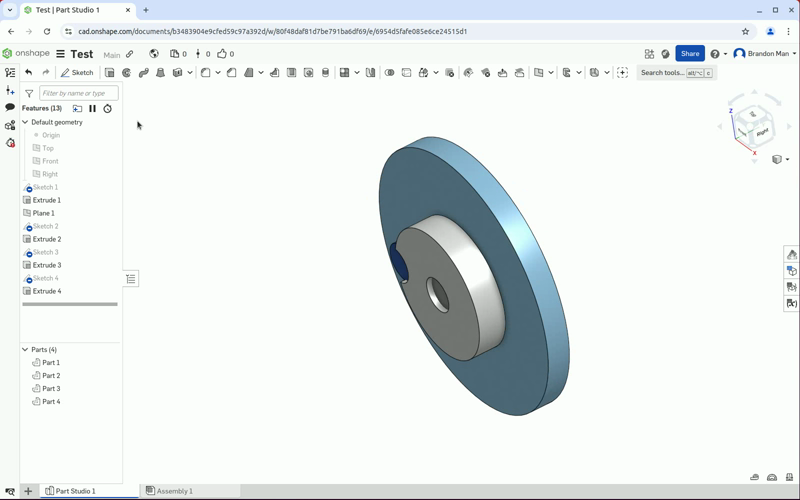
key(down, 2)
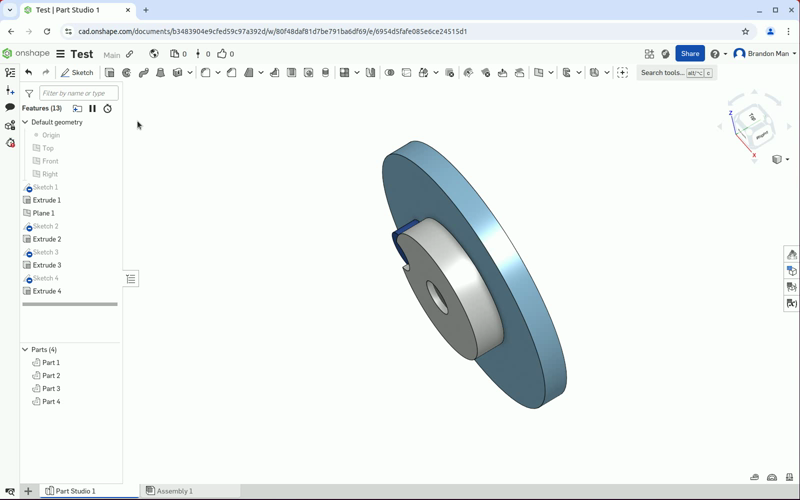
key(up, 2)
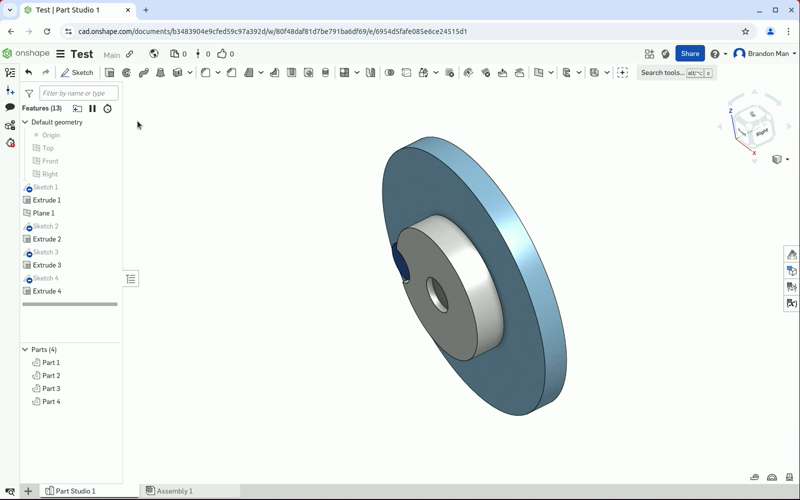
key(right, 2)
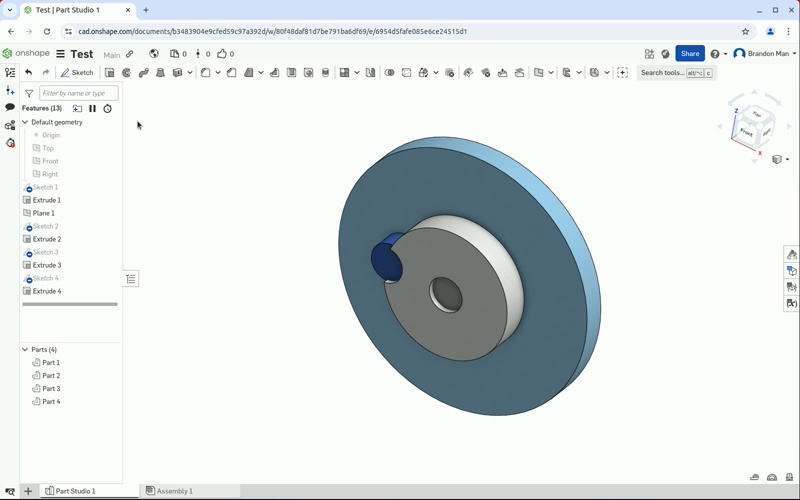
mouse_move(73, 189)
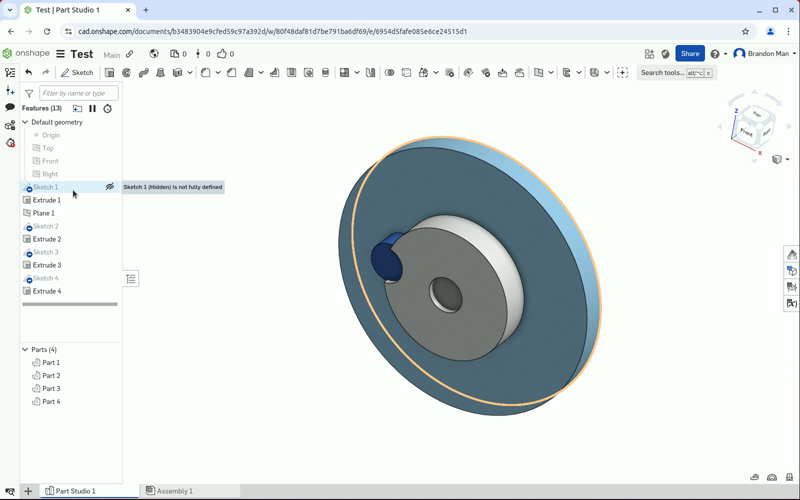
click(73, 189)